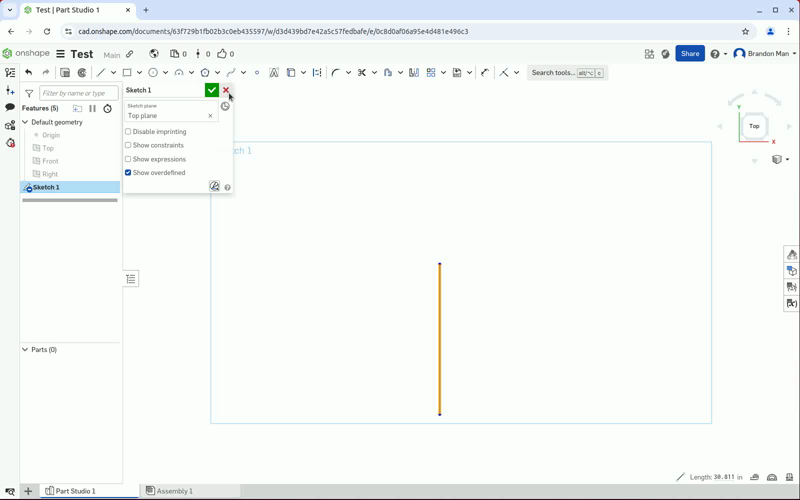
key(shift+h)
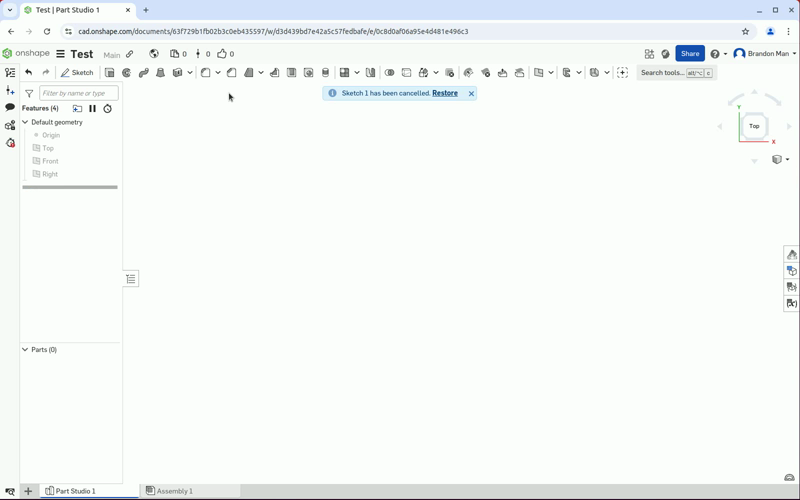
mouse_move(73, 352)
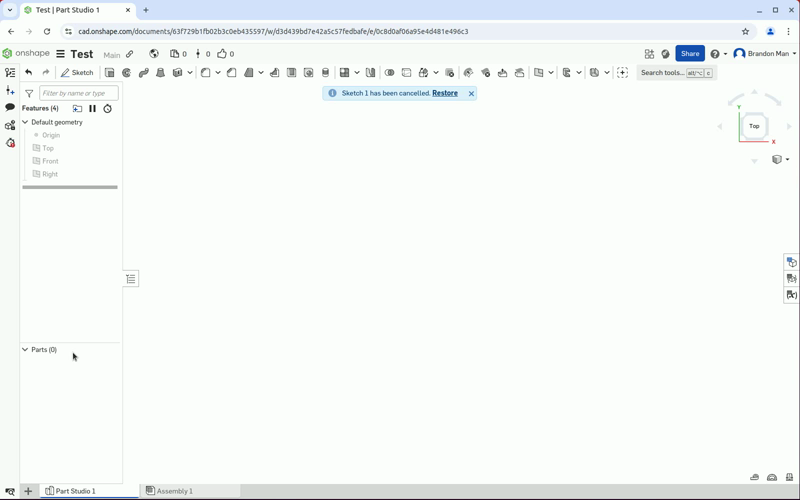
key(y)
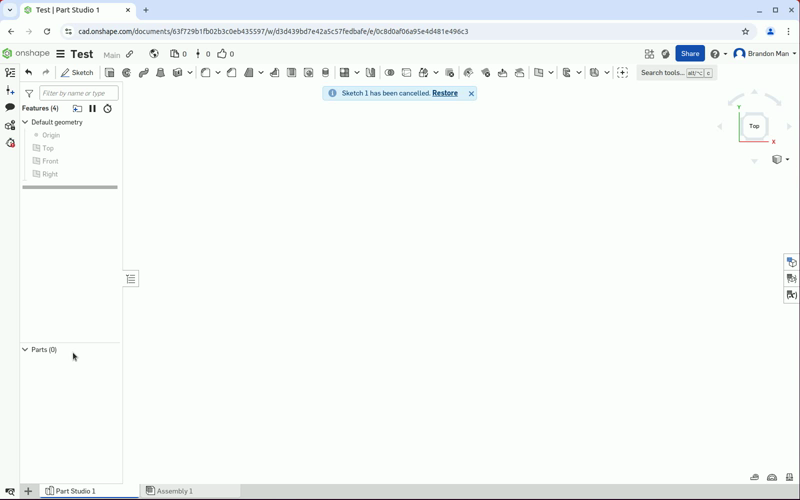
key(shift+p)
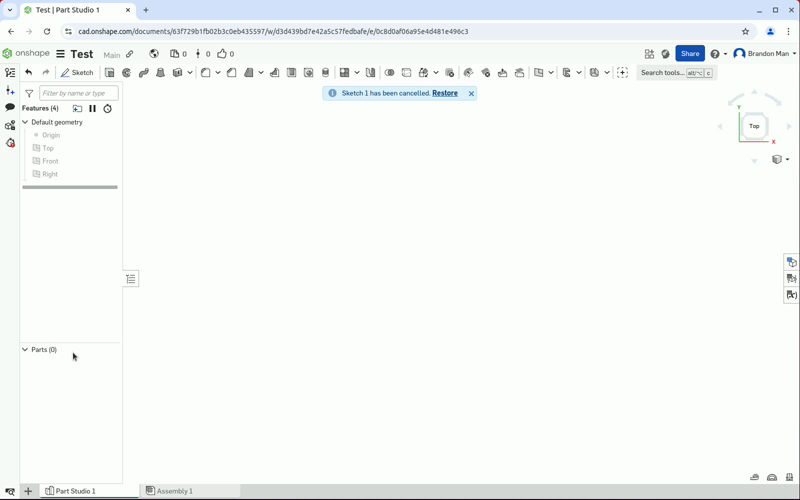
key(space)
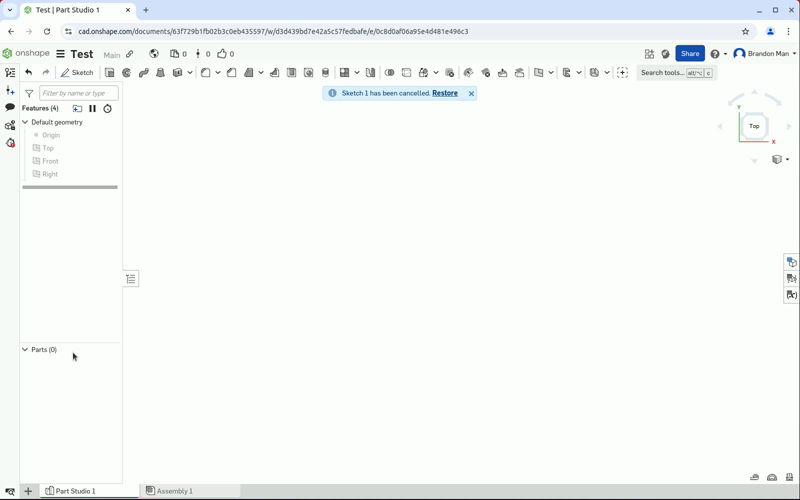
key_down(shift)
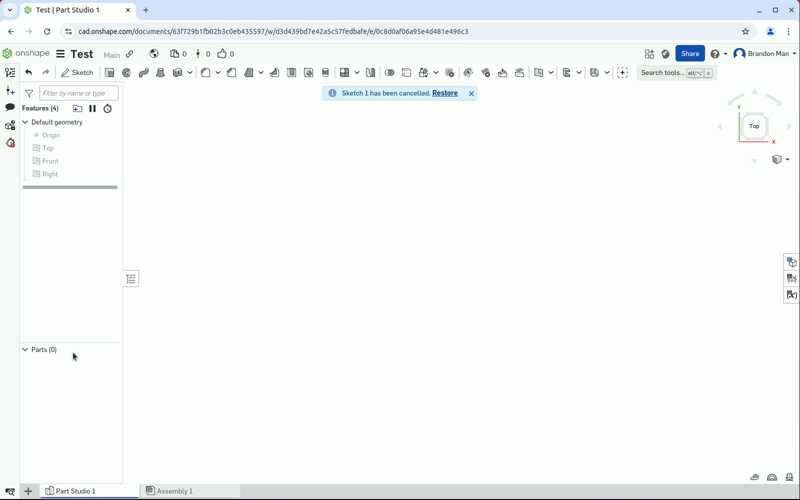
key(up)
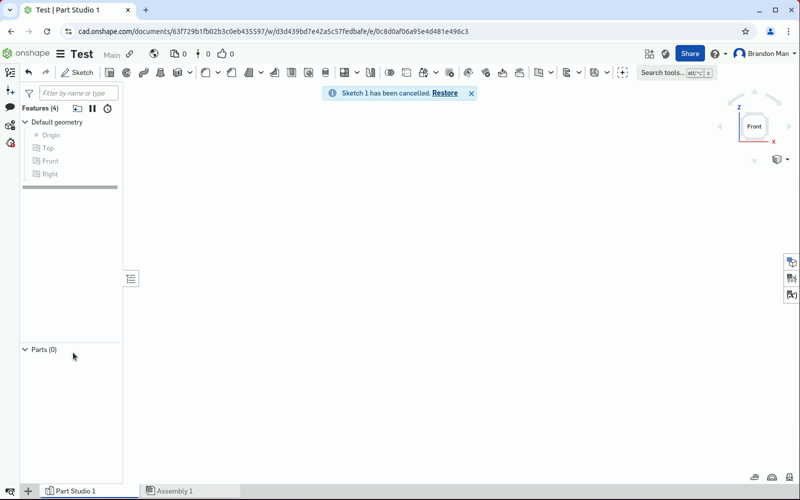
key_up(shift)
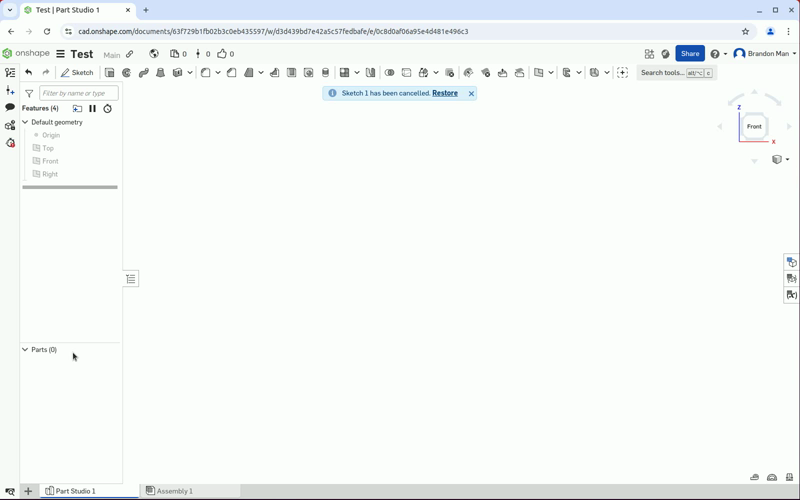
mouse_move(73, 352)
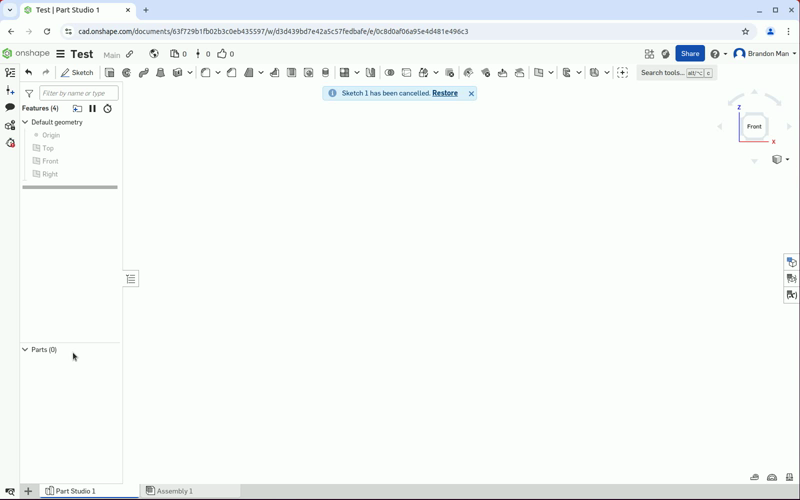
key(shift+y)
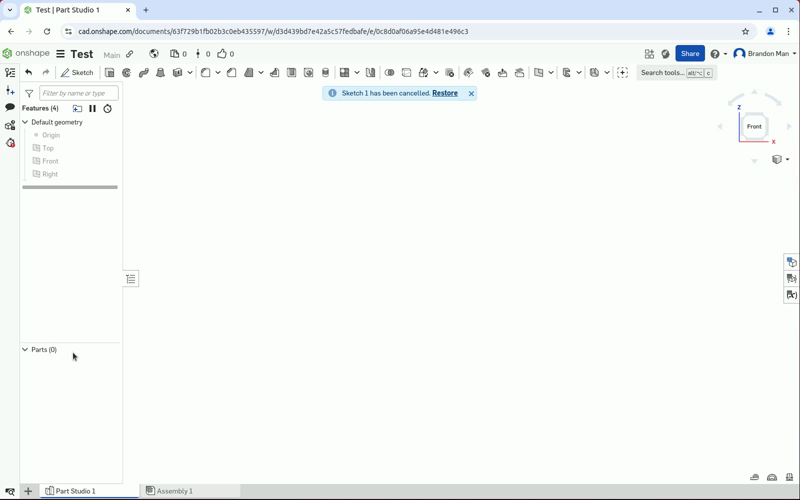
key(shift+s)
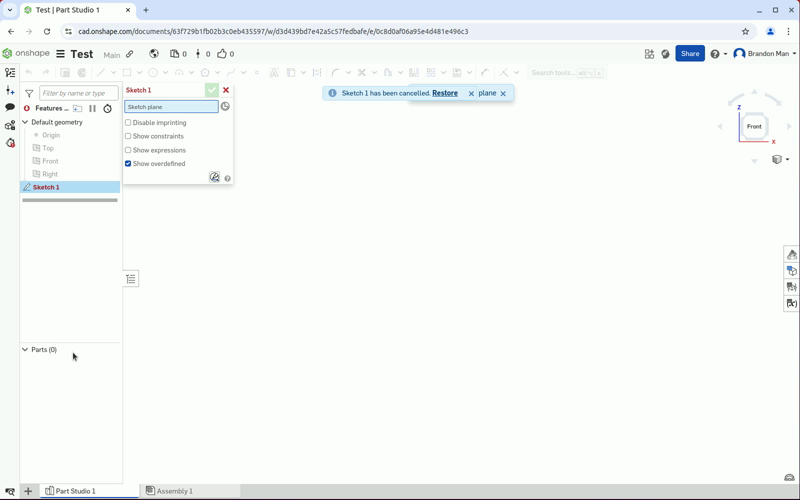
mouse_move(73, 163)
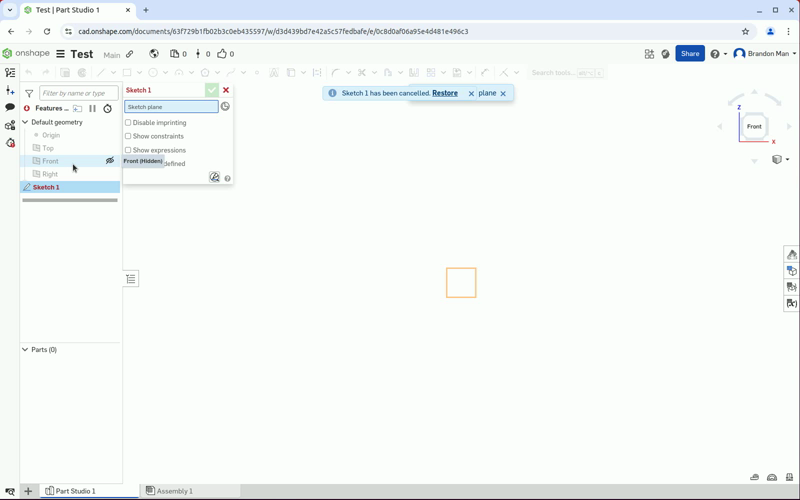
click(73, 163)
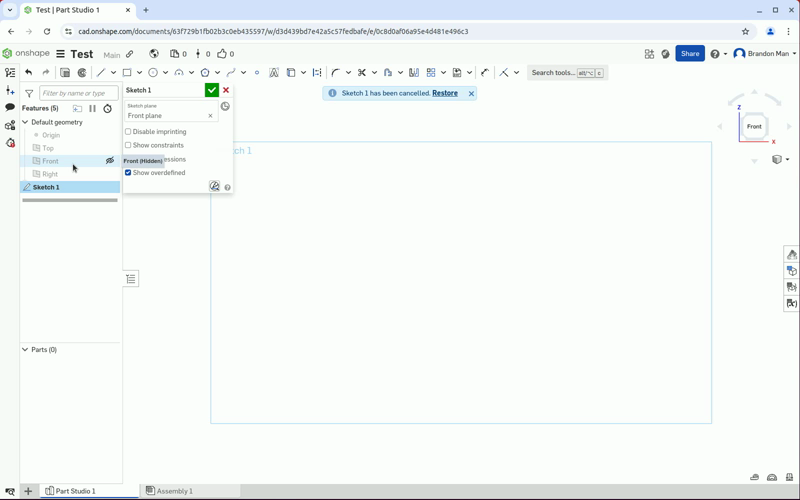
mouse_move(73, 352)
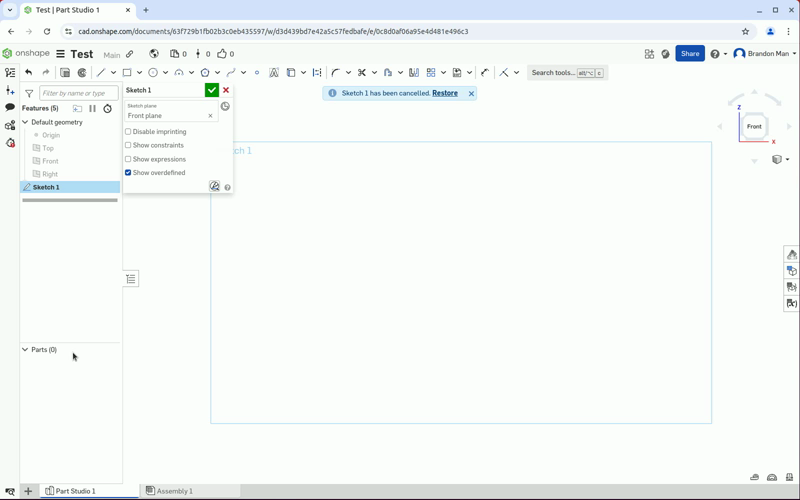
key(y)
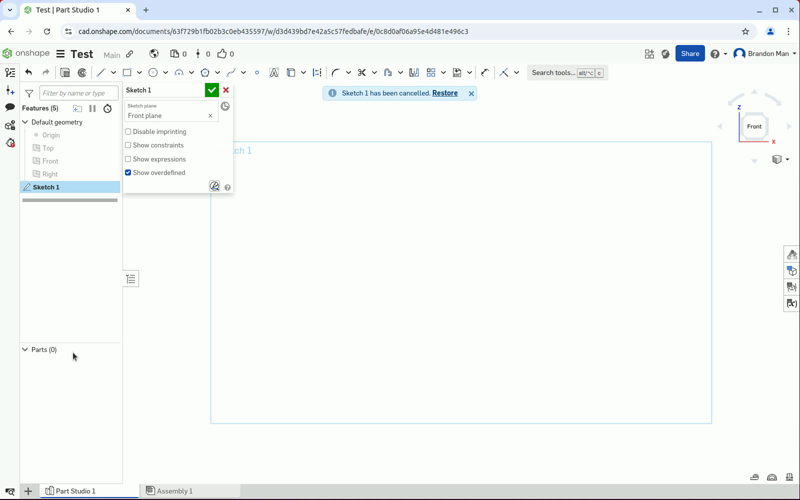
key(l)
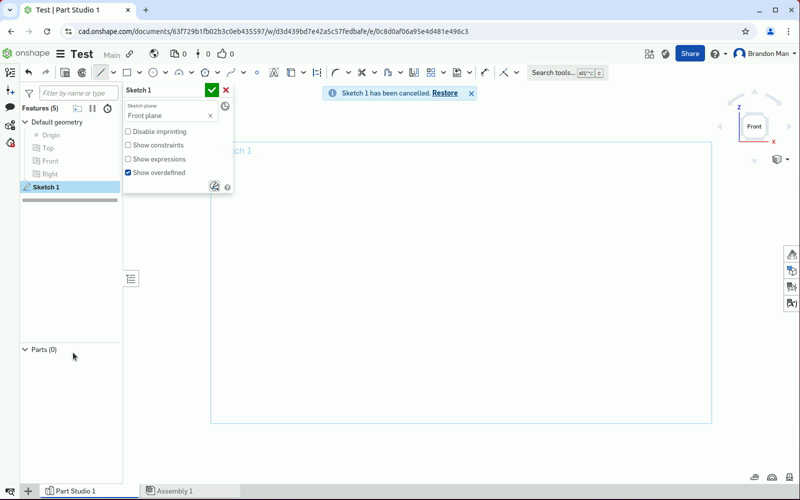
key_down(shift)
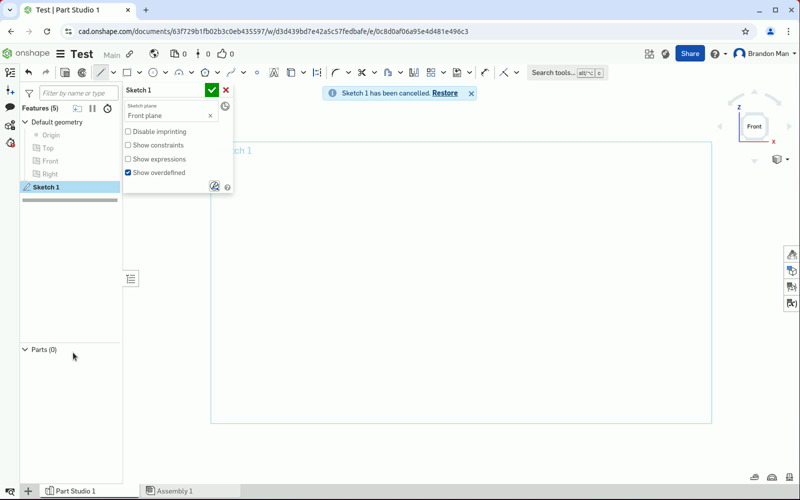
mouse_move(460, 282)
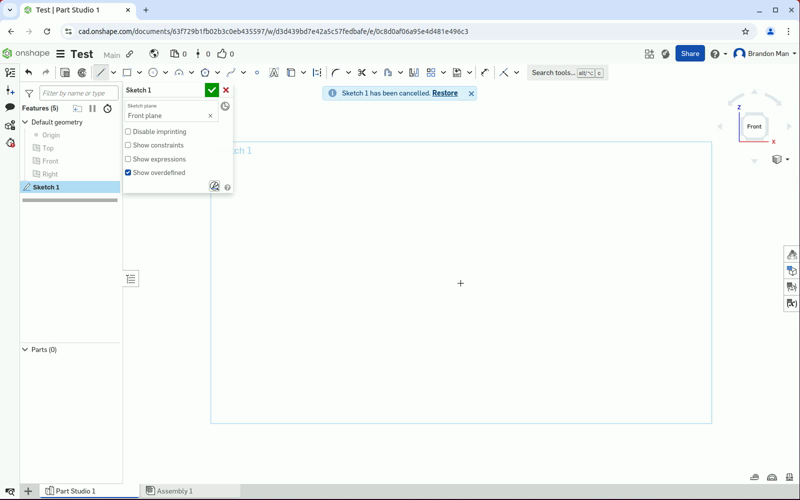
click(460, 282)
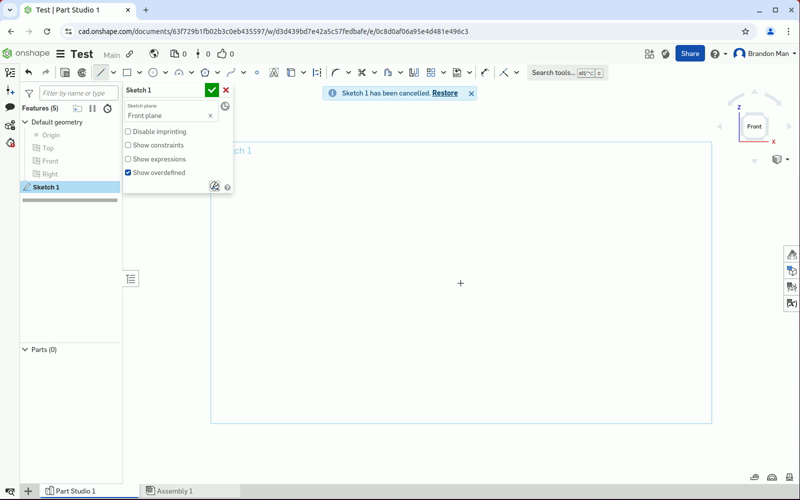
key_up(shift)
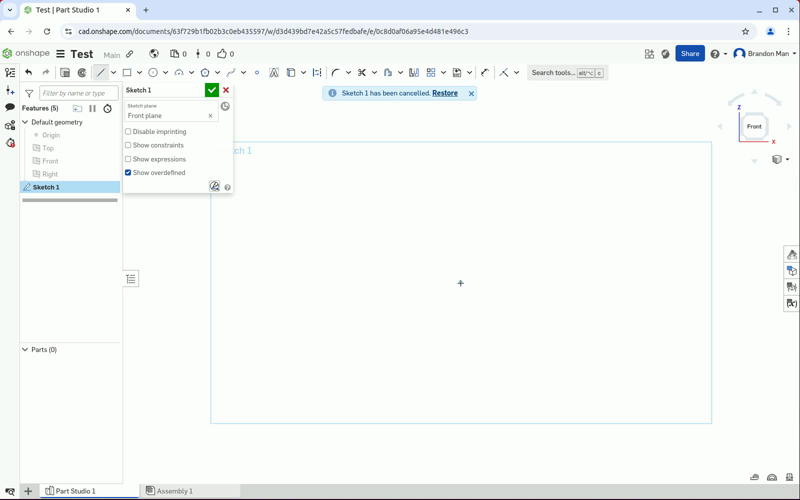
key_down(shift)
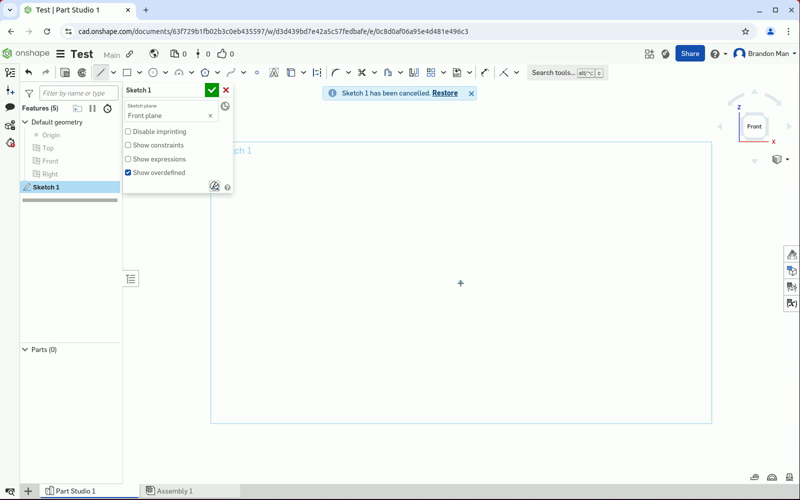
mouse_move(490, 282)
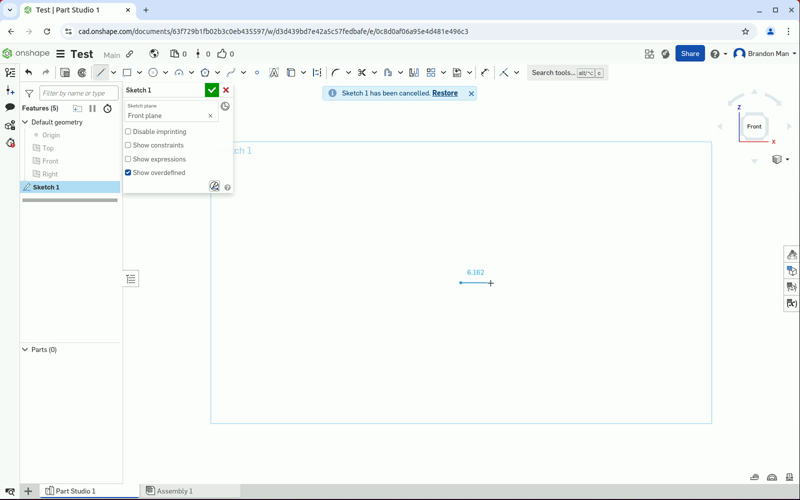
mouse_move(510, 282)
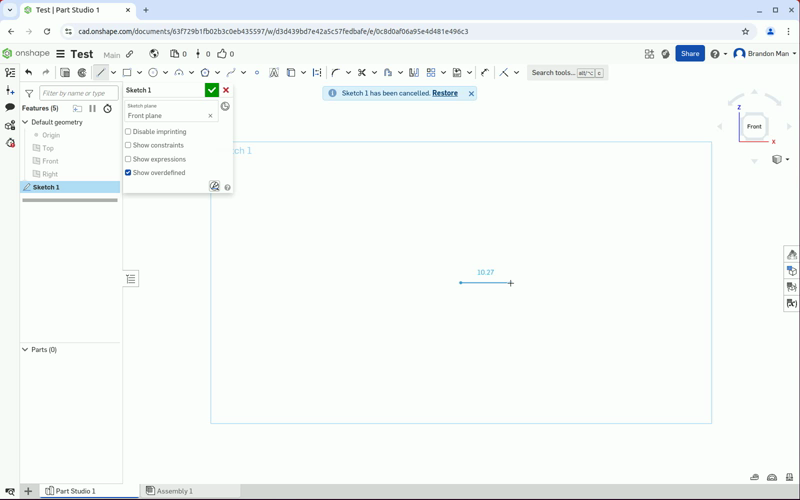
click(510, 282)
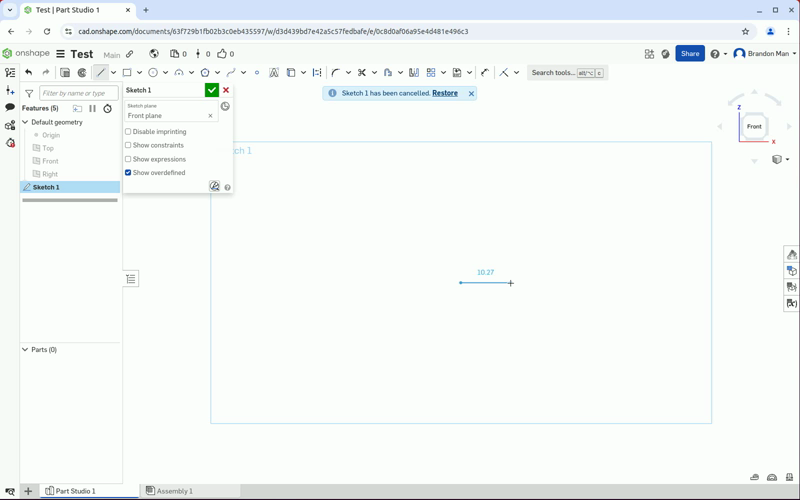
key_up(shift)
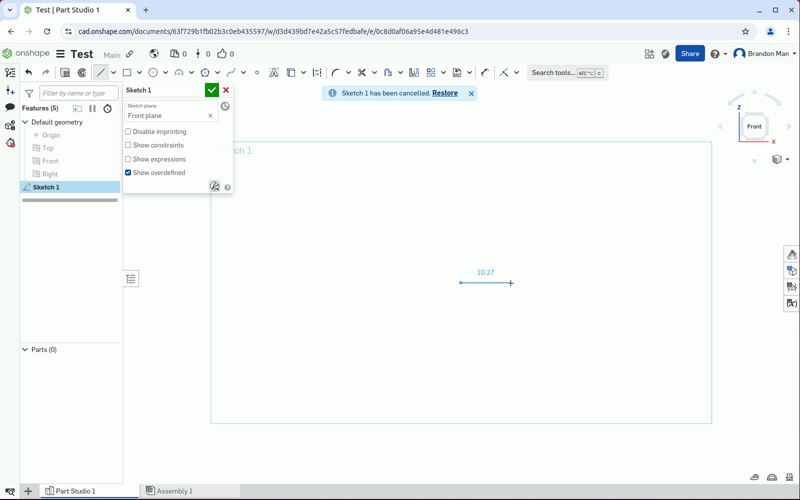
key_down(shift)
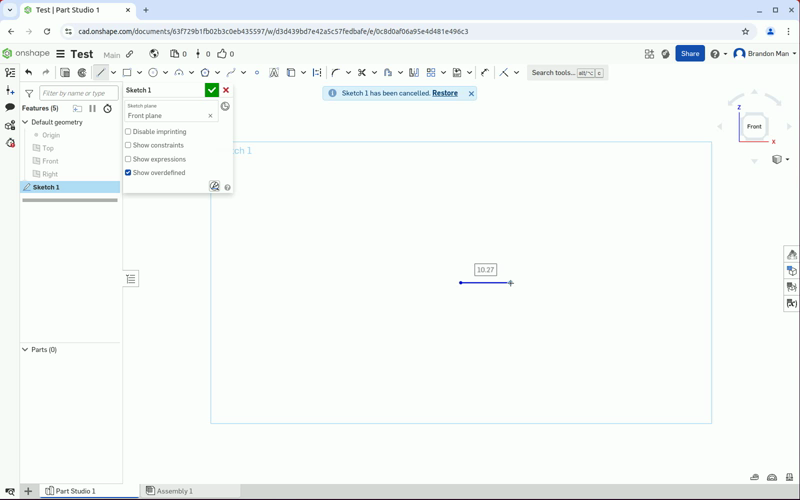
mouse_move(510, 172)
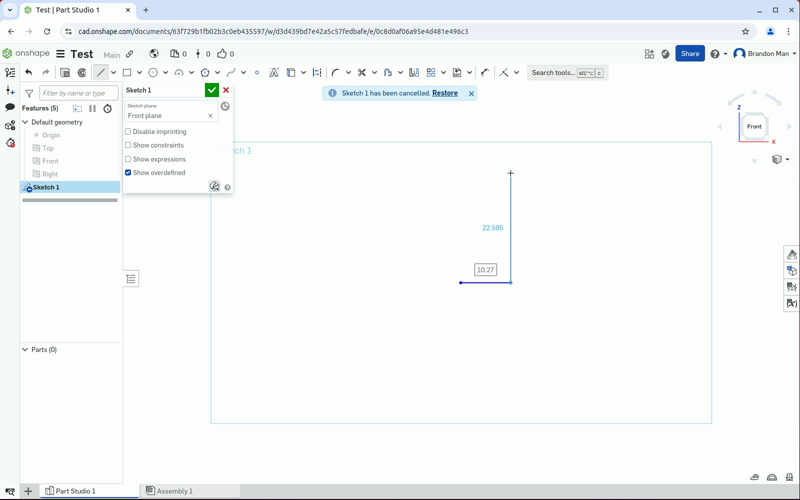
click(510, 172)
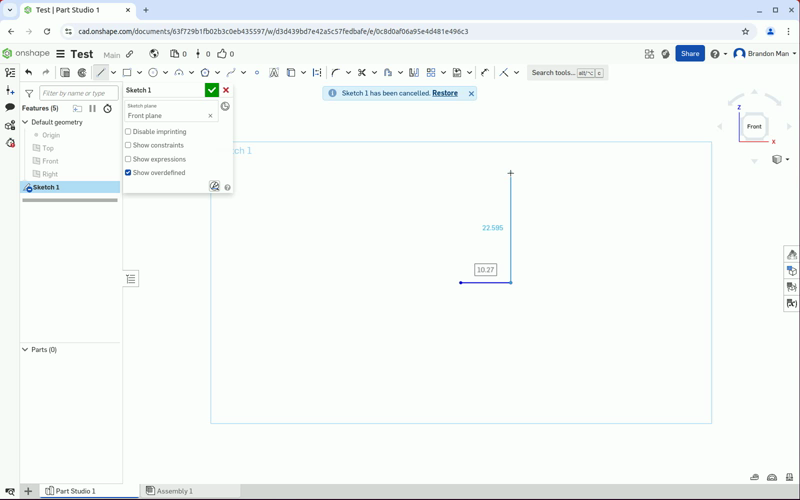
key_up(shift)
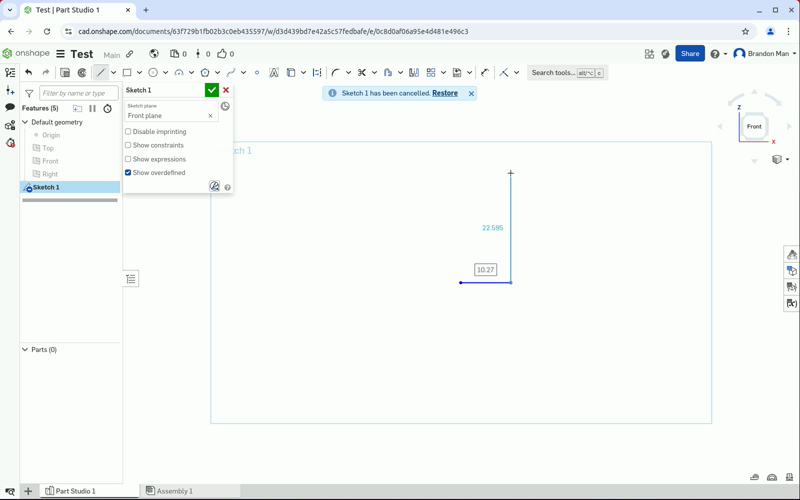
key_down(shift)
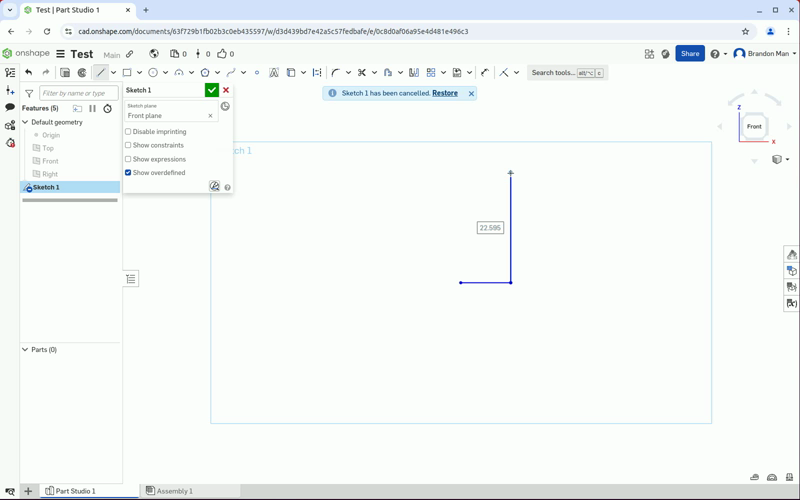
mouse_move(540, 172)
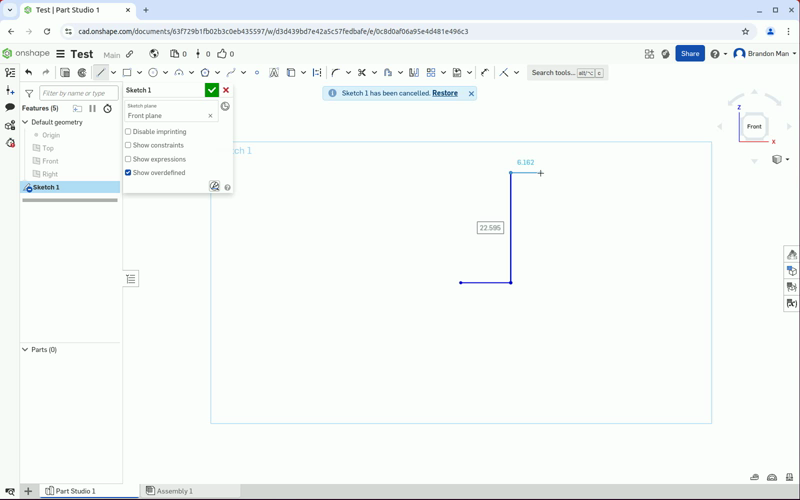
mouse_move(460, 172)
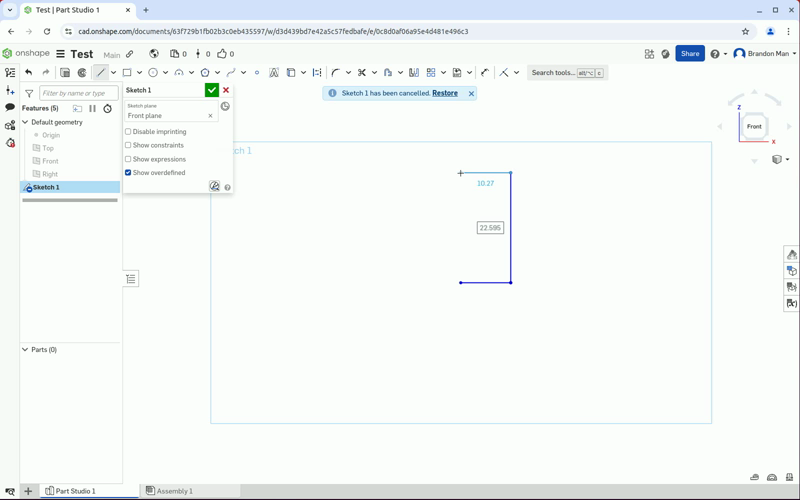
click(460, 172)
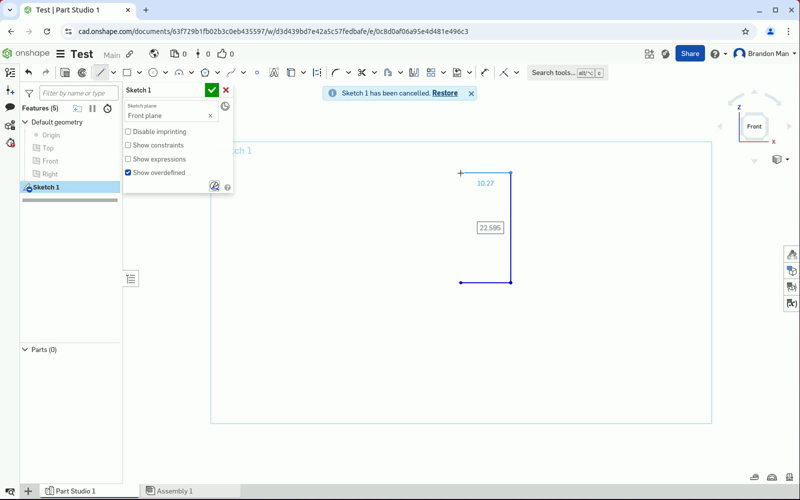
key_up(shift)
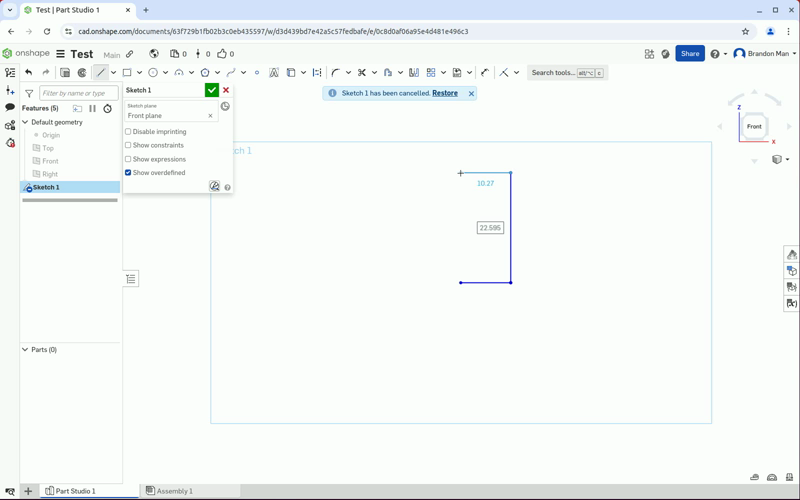
key_down(shift)
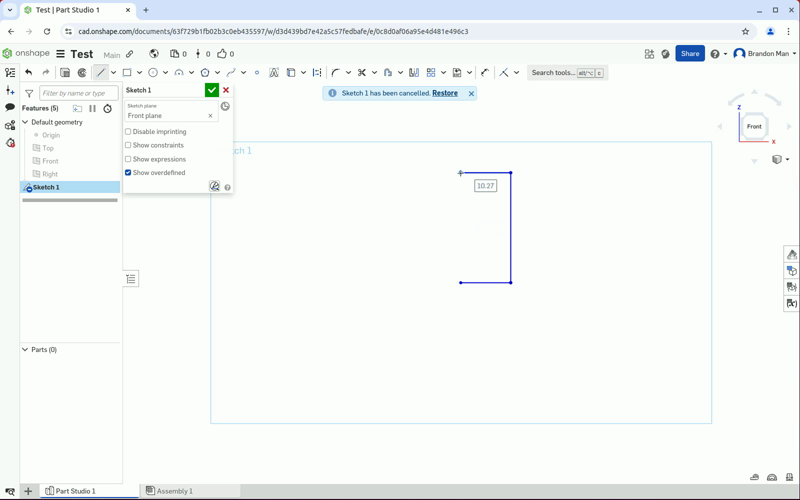
mouse_move(460, 282)
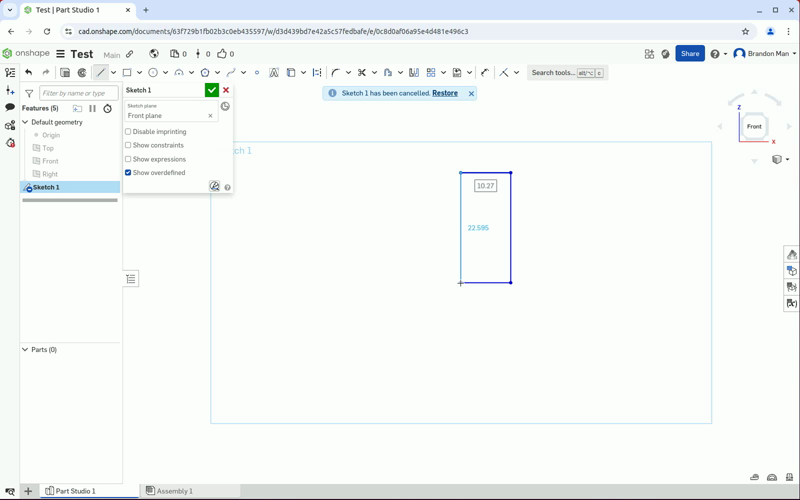
key_up(shift)
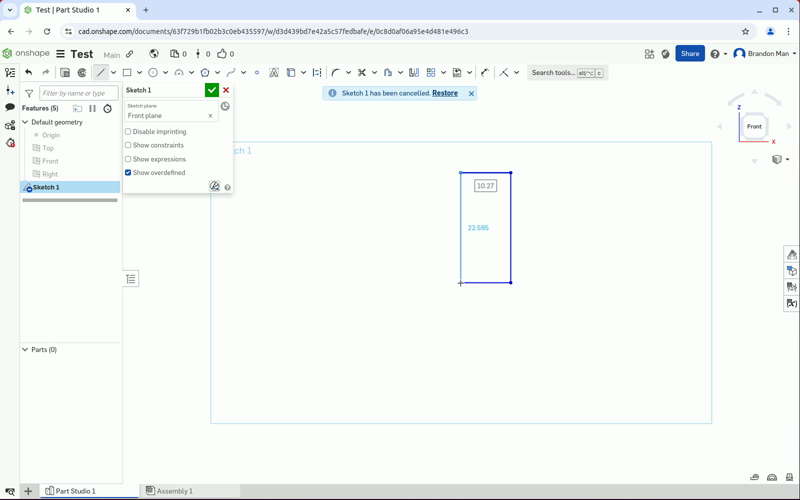
click(460, 282)
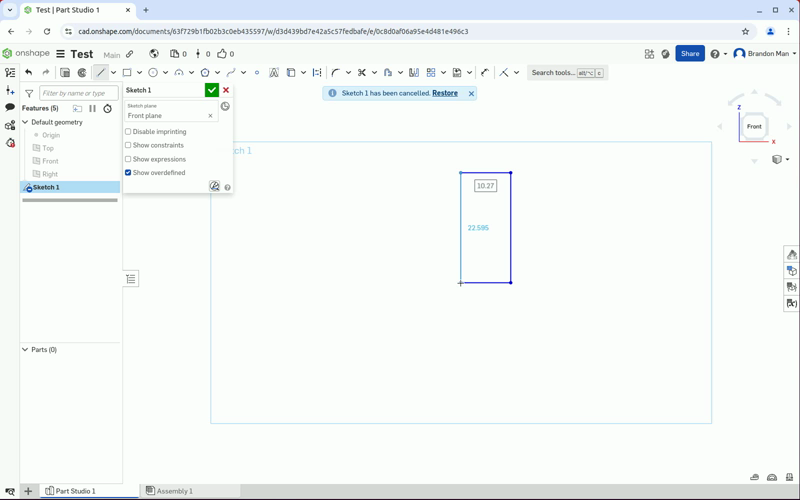
key(esc)
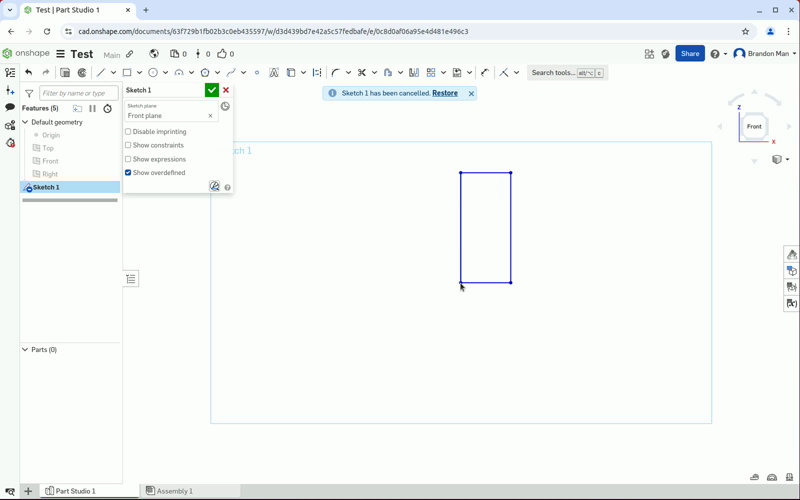
mouse_move(505, 233)
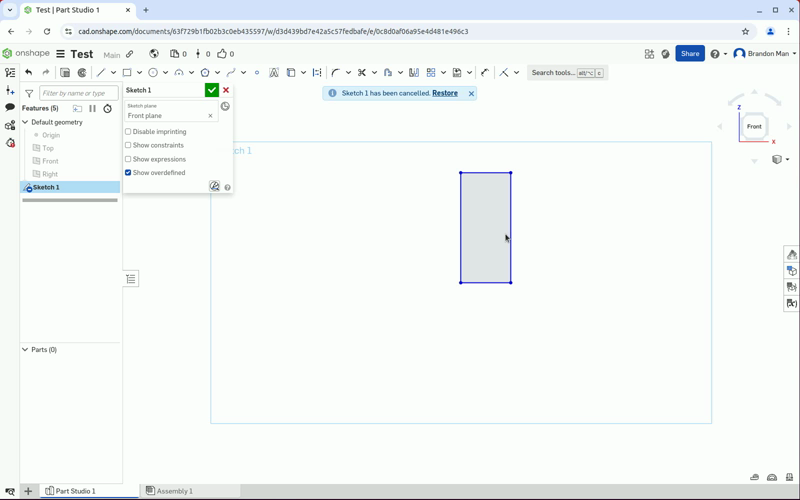
click(505, 233)
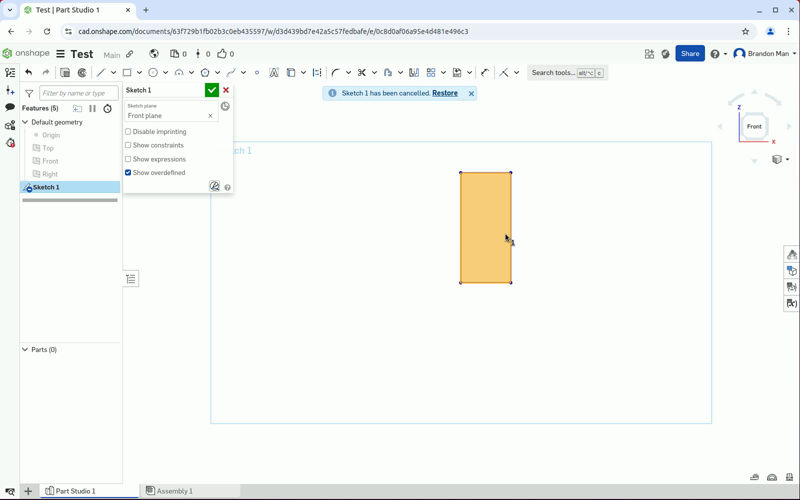
mouse_move(73, 352)
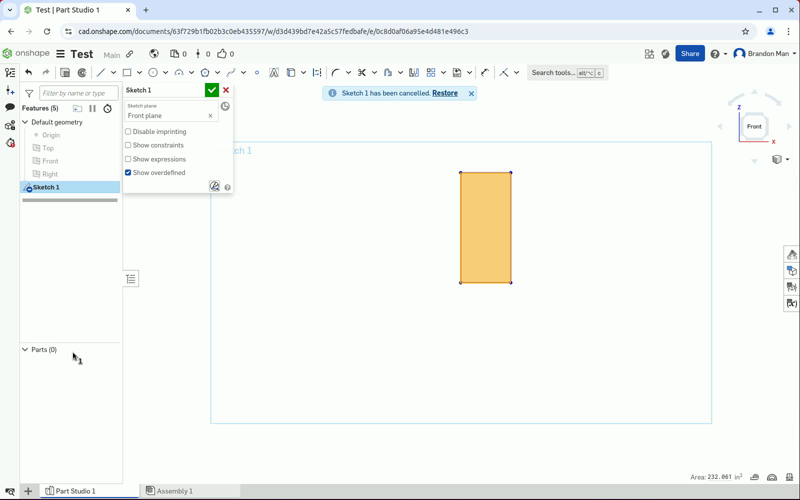
key(shift+y)
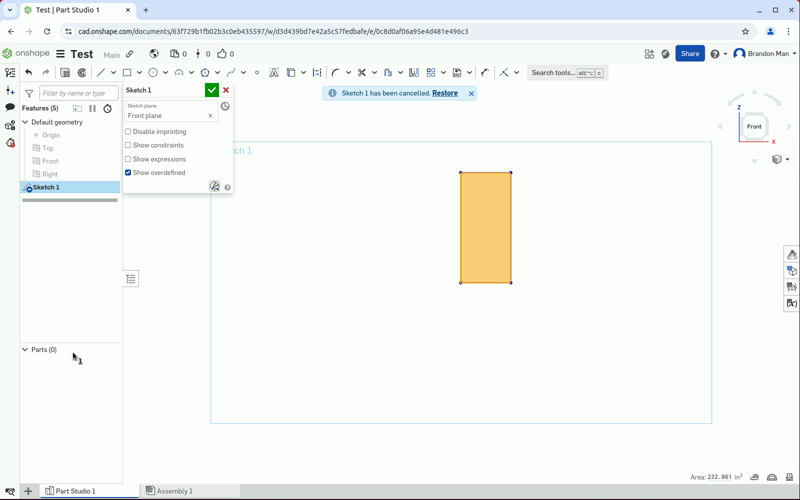
key(shift+e)
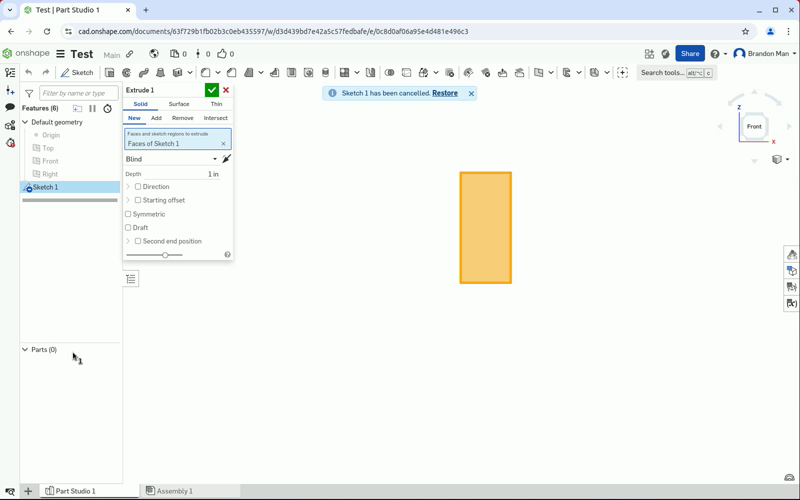
mouse_move(143, 106)
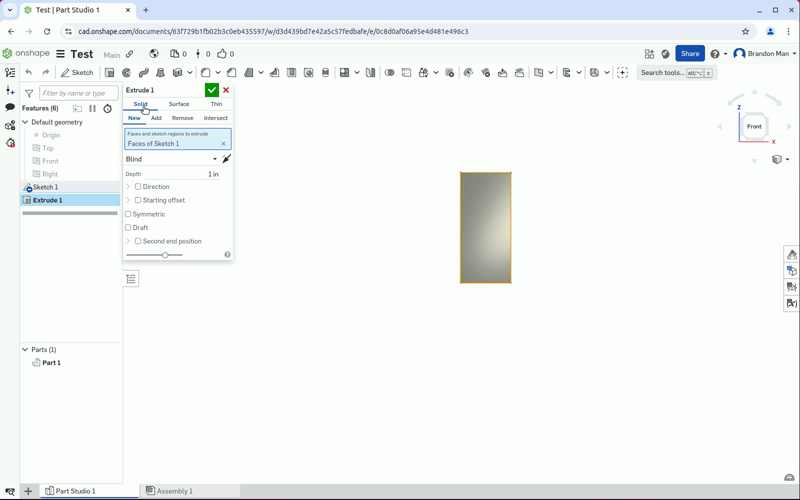
click(143, 106)
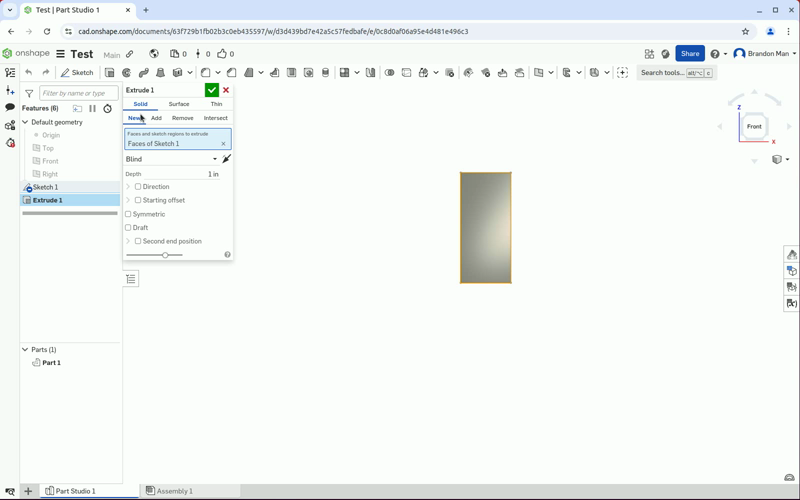
mouse_move(137, 120)
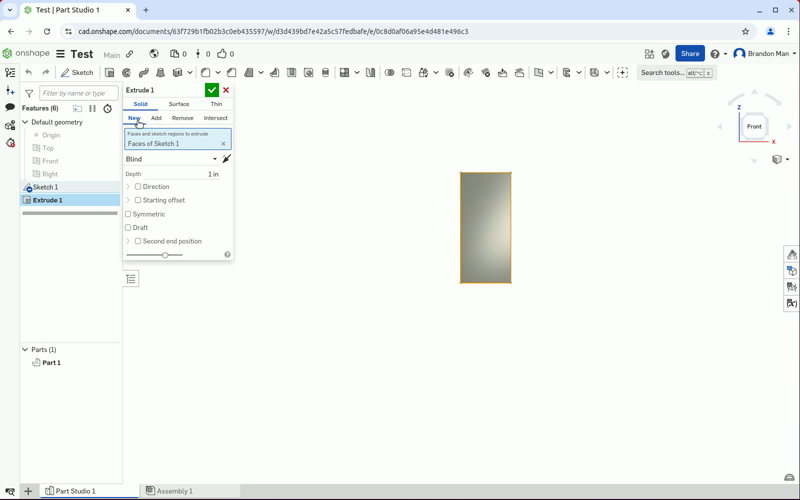
click(137, 120)
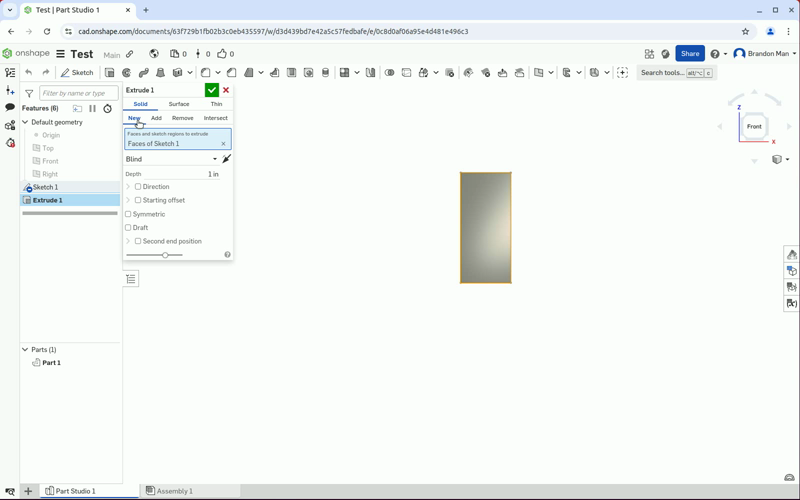
key(tab, 4)
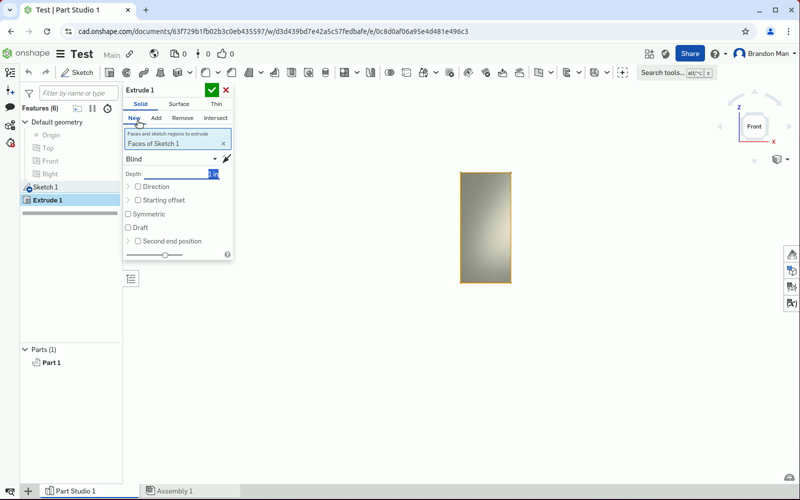
text(0.482)
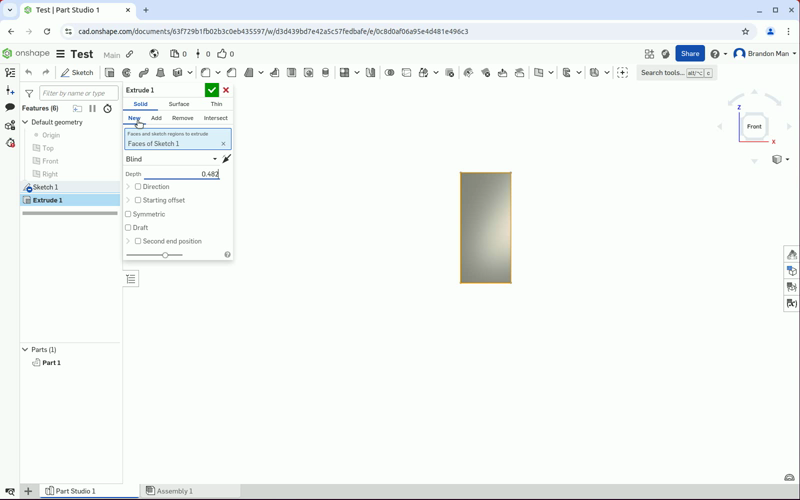
key(tab, 3)
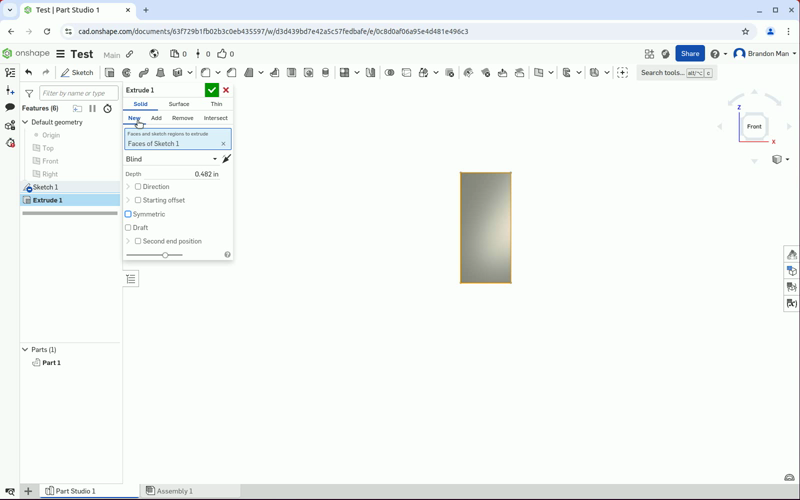
key(space)
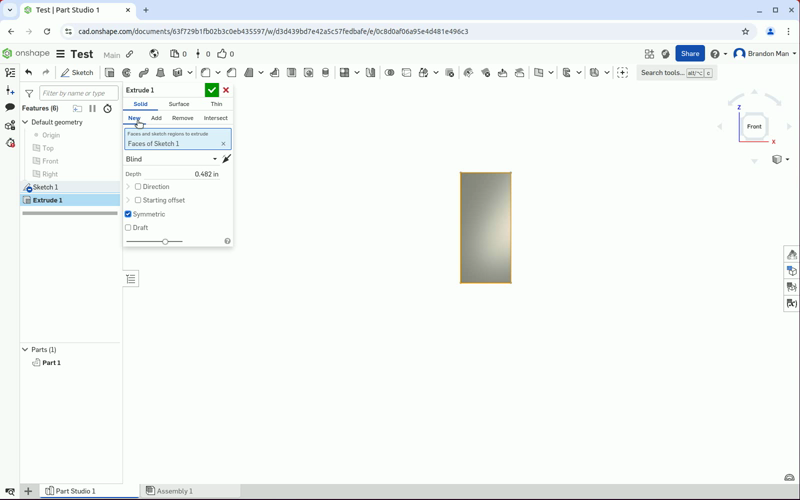
key(enter)
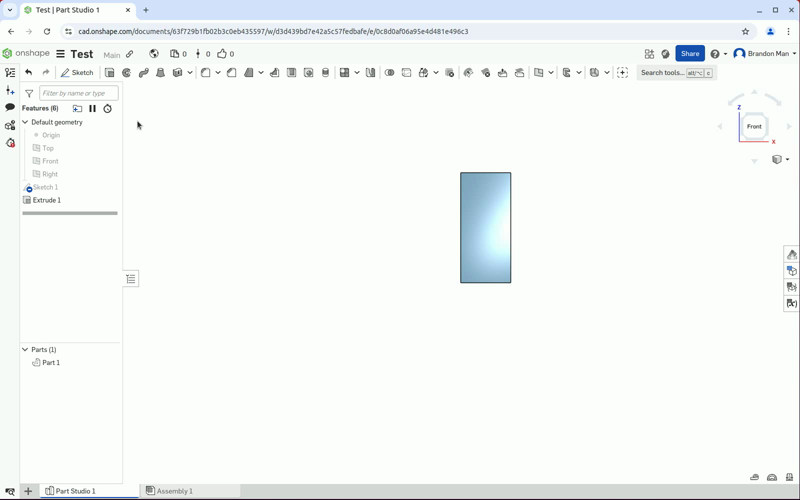
key(shift+h)
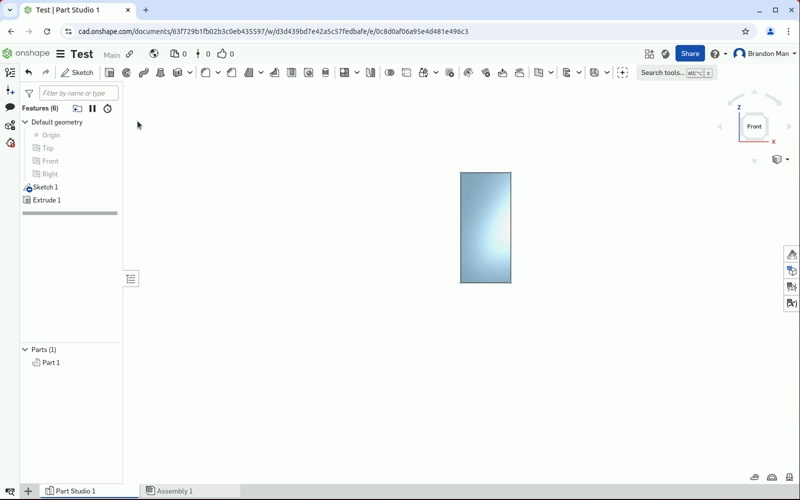
key(shift+h)
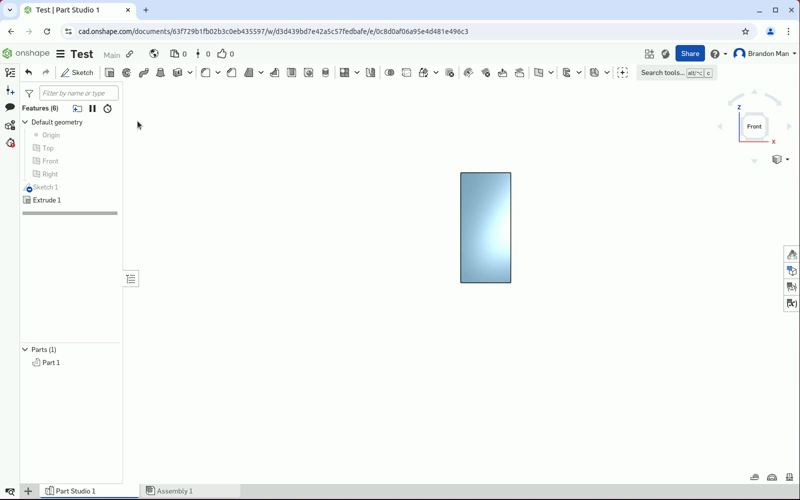
mouse_move(73, 189)
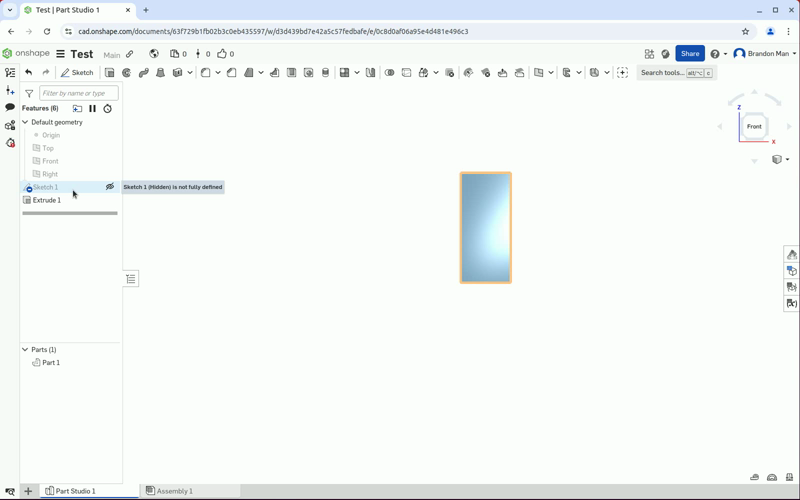
click(73, 189)
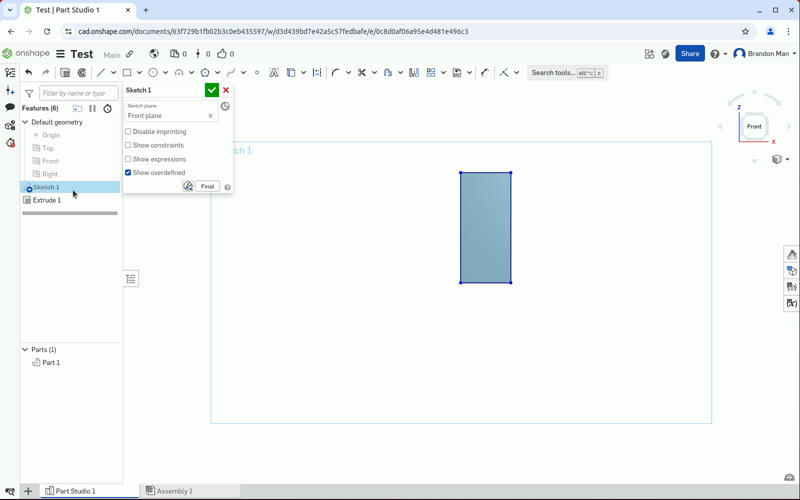
mouse_move(229, 92)
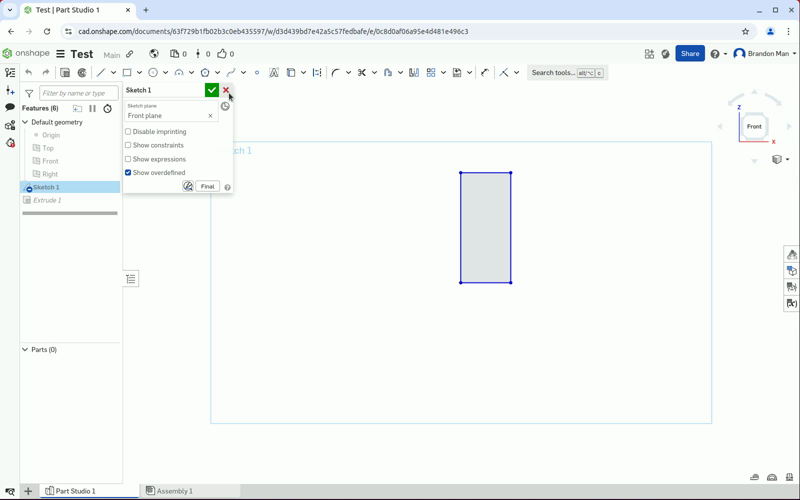
click(229, 92)
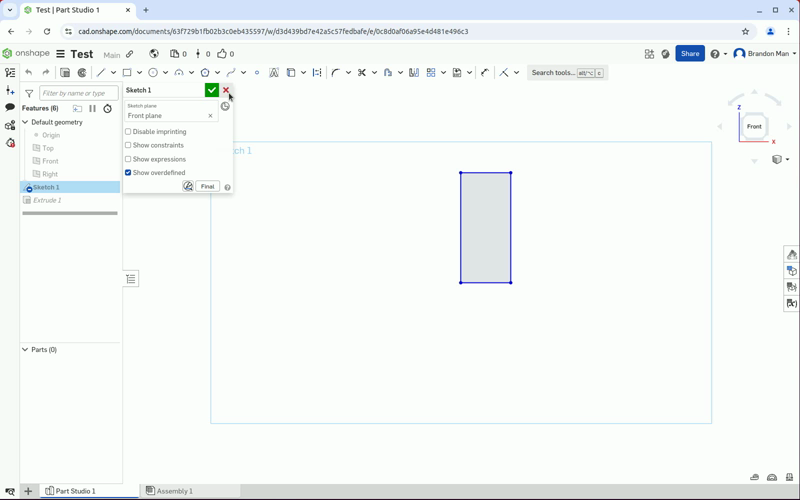
key(shift+s)
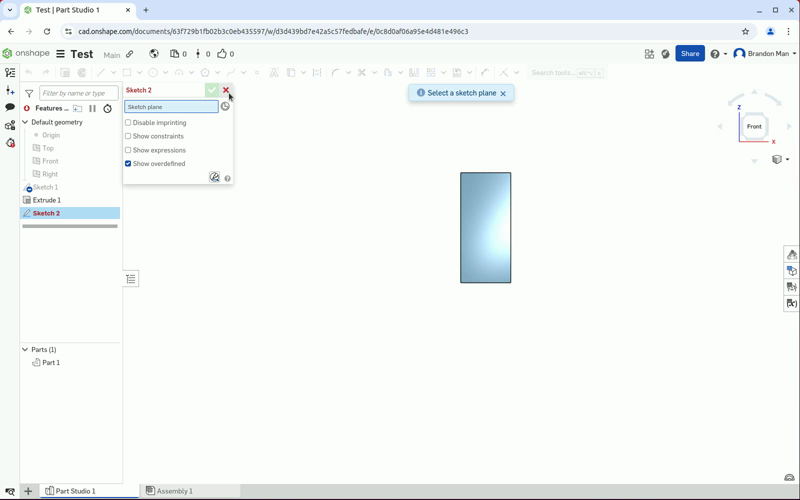
mouse_move(73, 163)
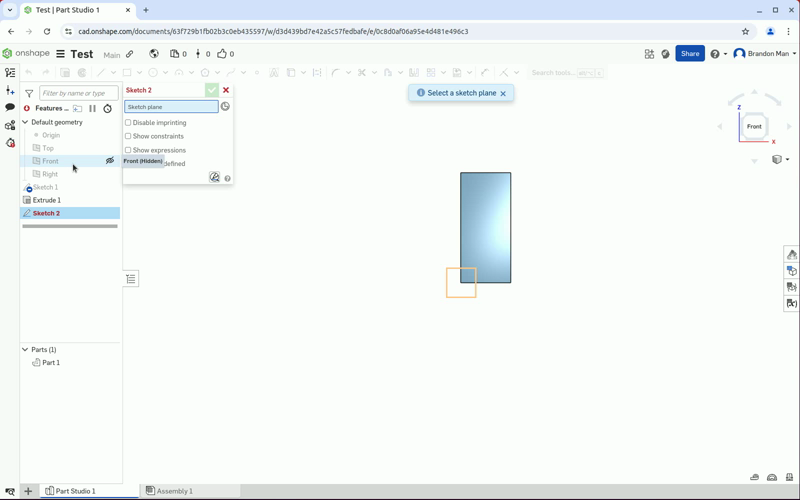
click(73, 163)
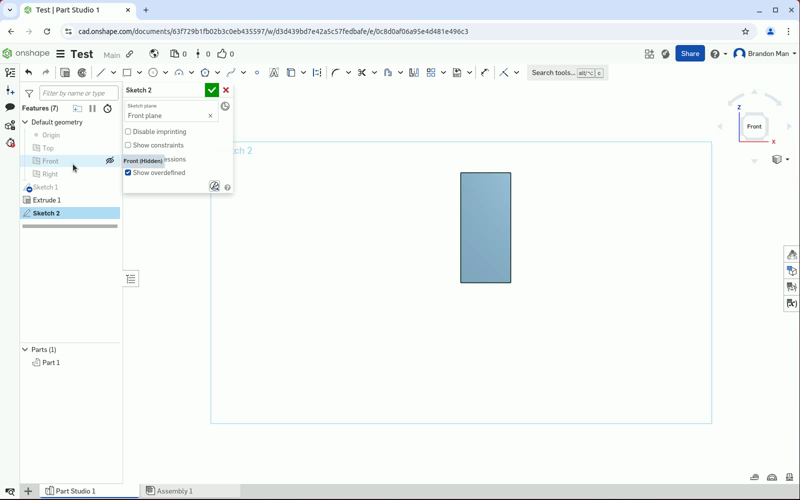
mouse_move(73, 352)
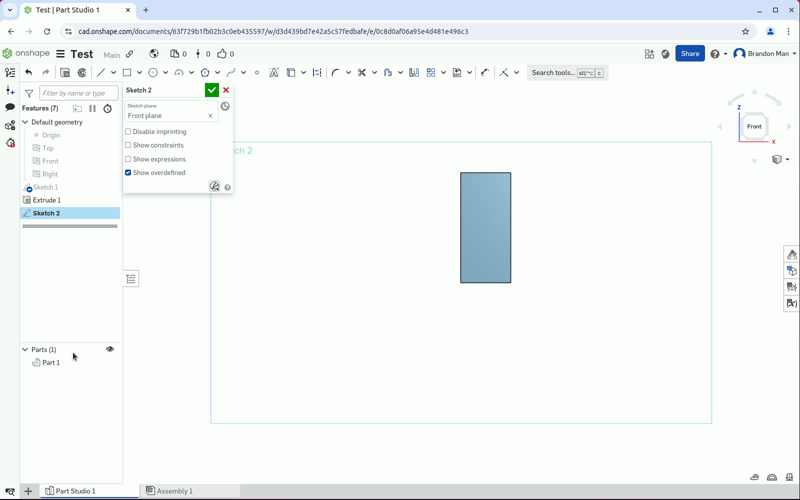
key(y)
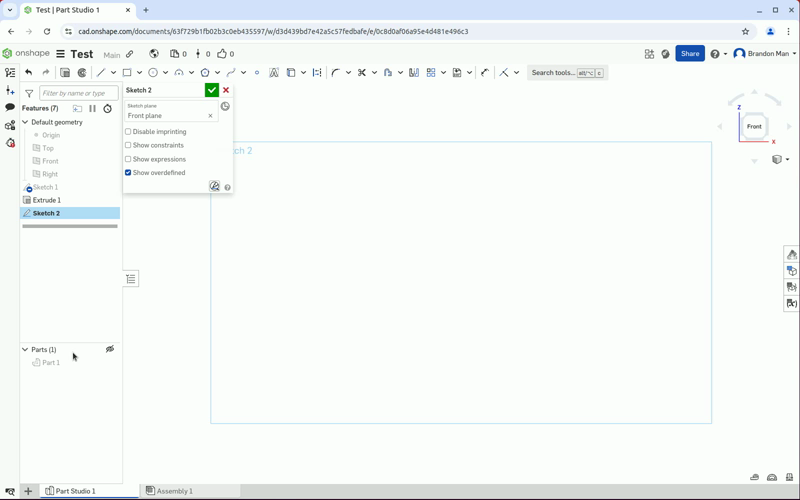
key(l)
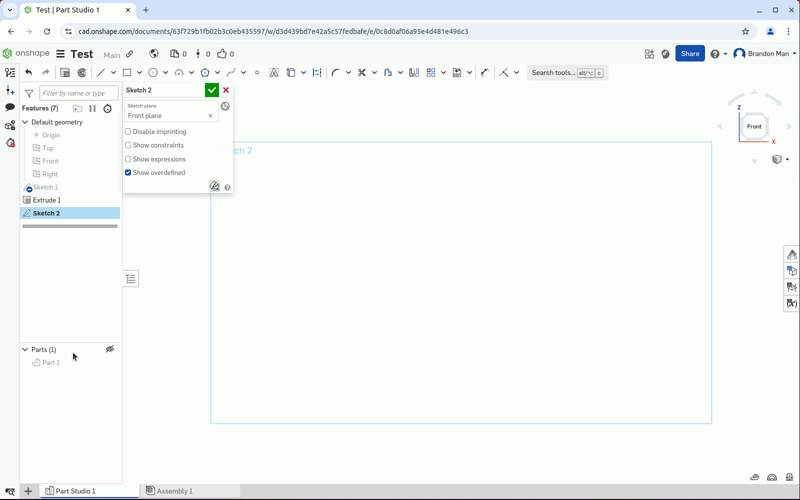
key_down(shift)
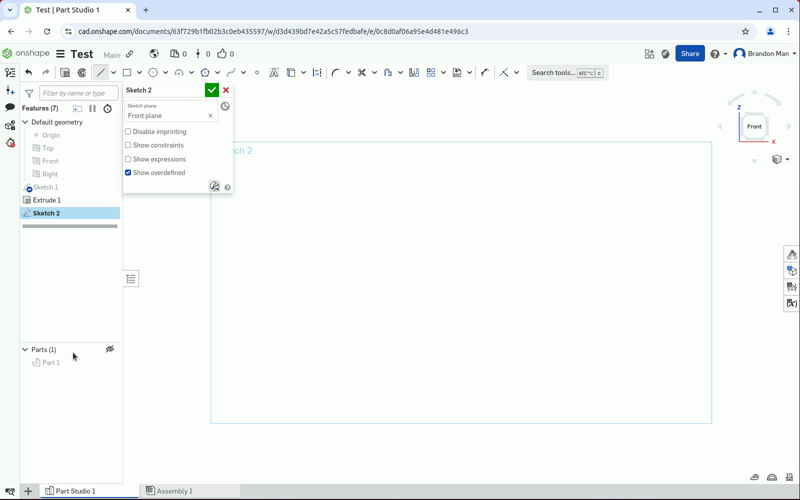
mouse_move(460, 285)
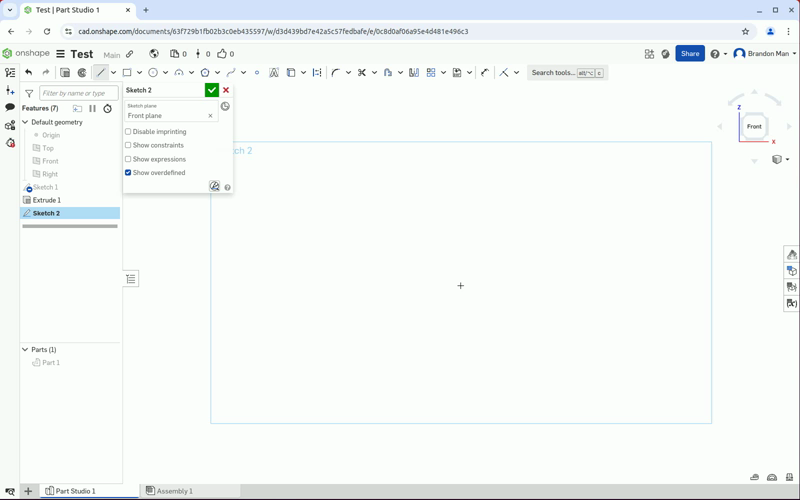
click(460, 285)
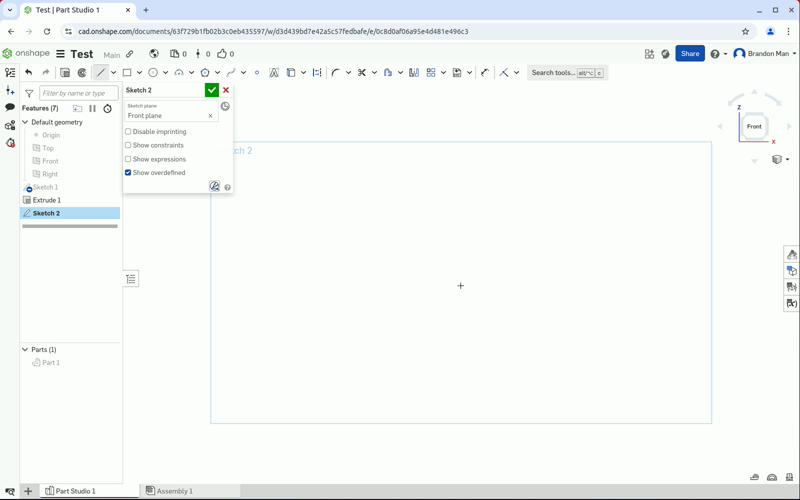
key_up(shift)
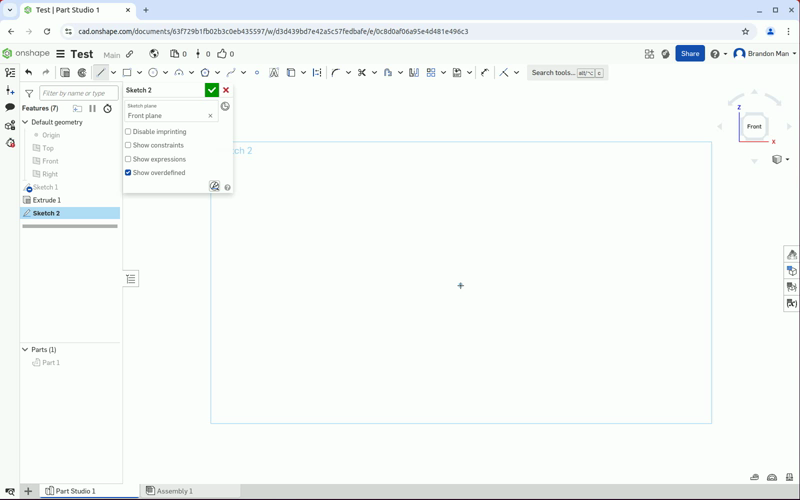
key_down(shift)
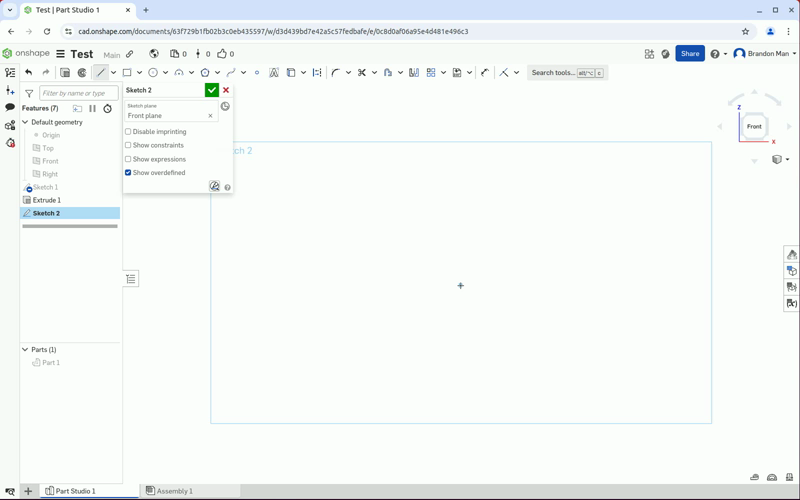
mouse_move(490, 285)
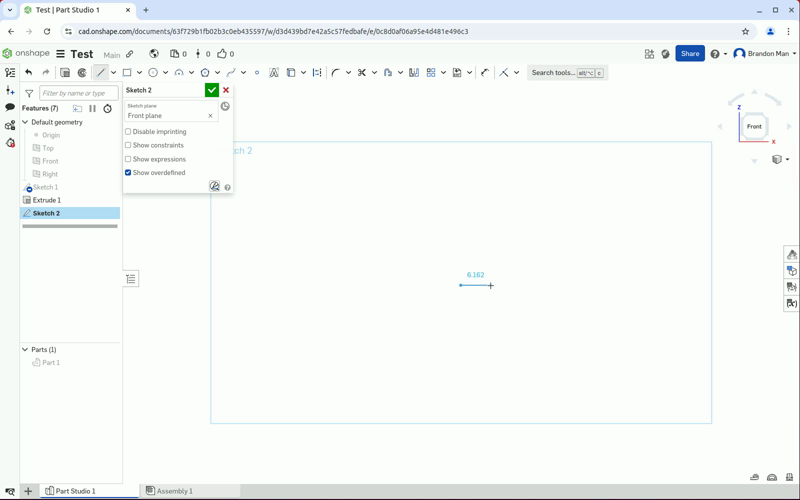
mouse_move(512, 285)
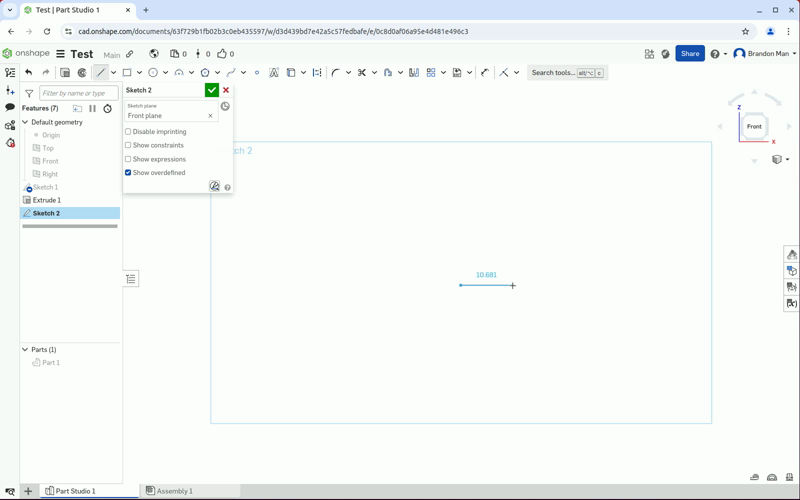
click(512, 285)
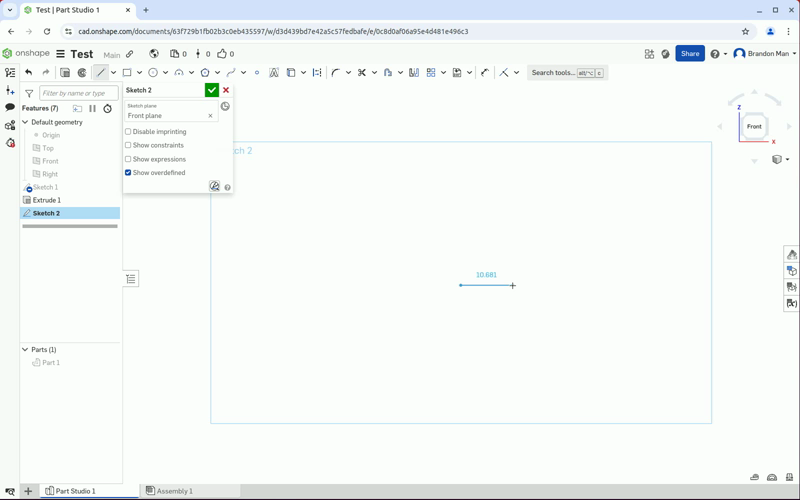
key_up(shift)
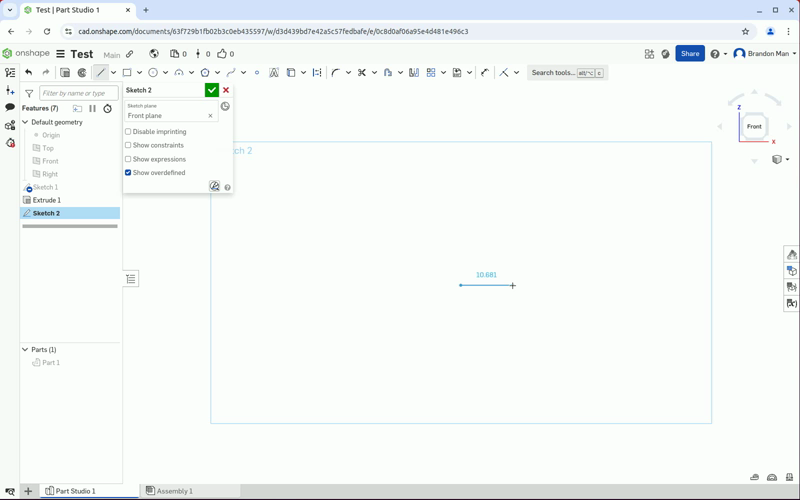
key_down(shift)
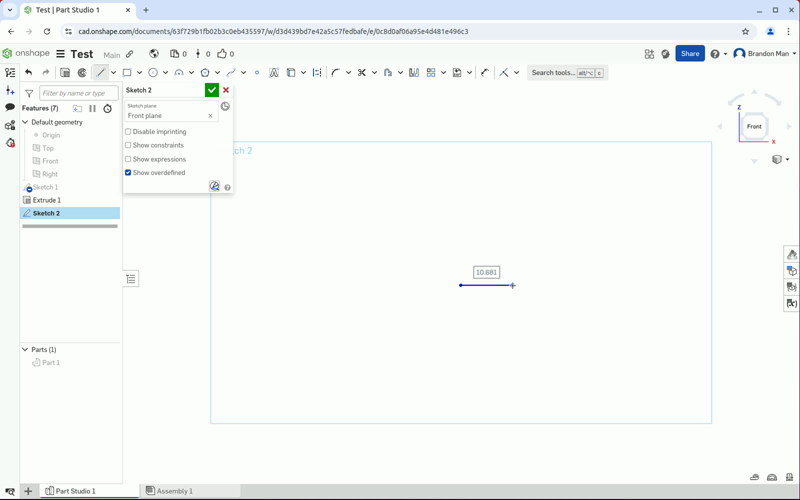
mouse_move(512, 170)
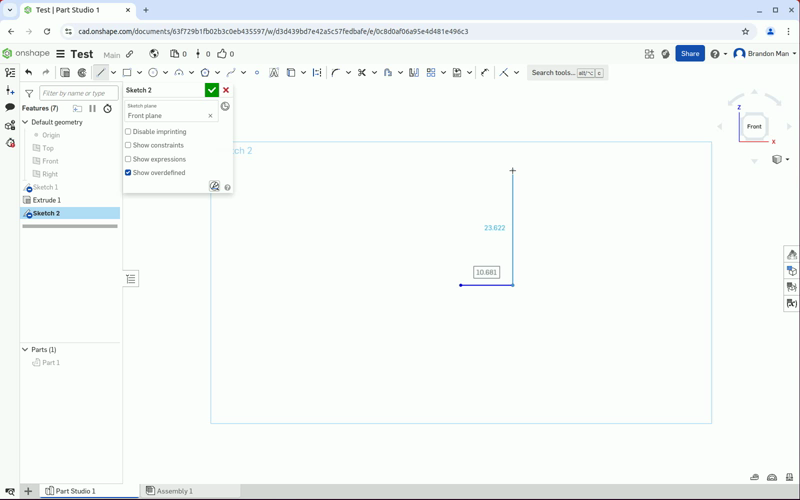
click(512, 170)
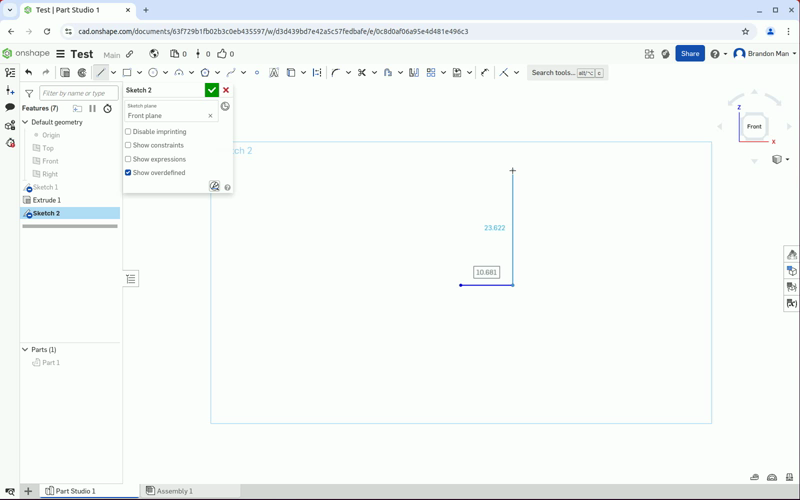
key_up(shift)
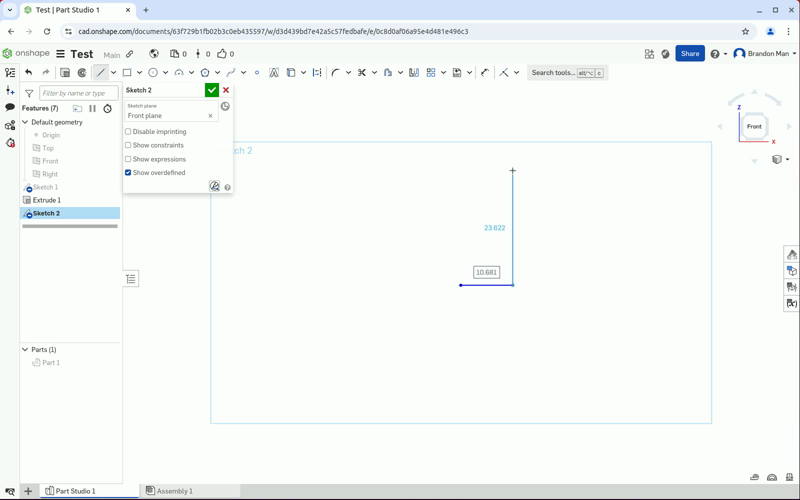
key_down(shift)
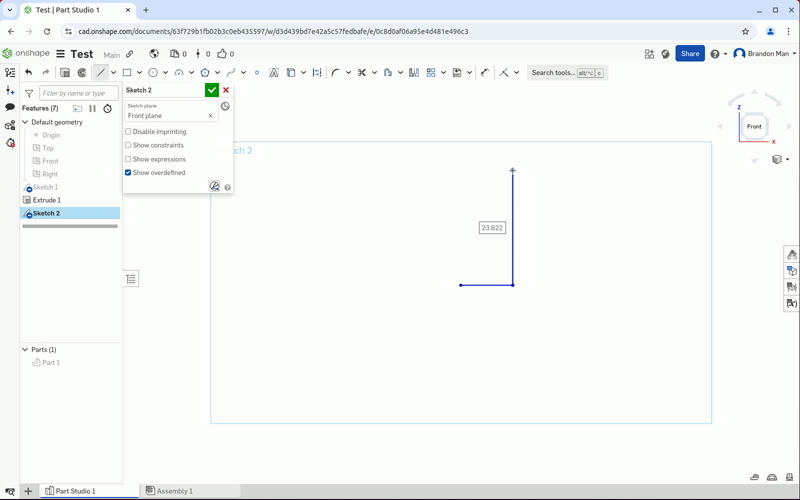
mouse_move(542, 170)
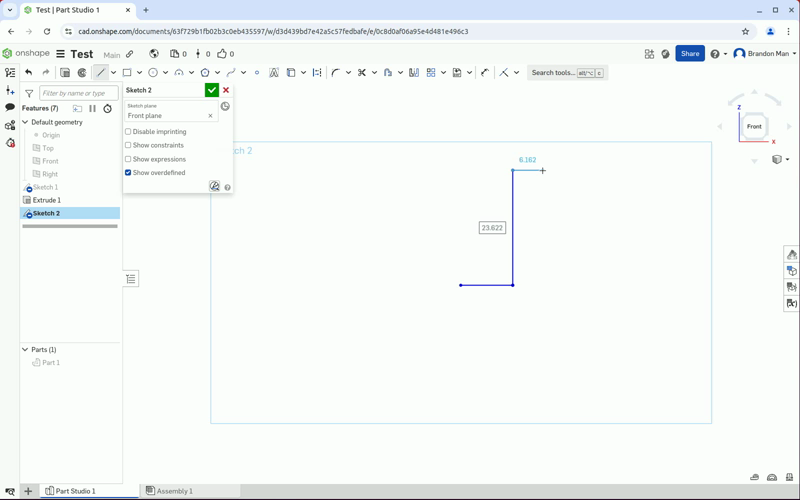
mouse_move(460, 170)
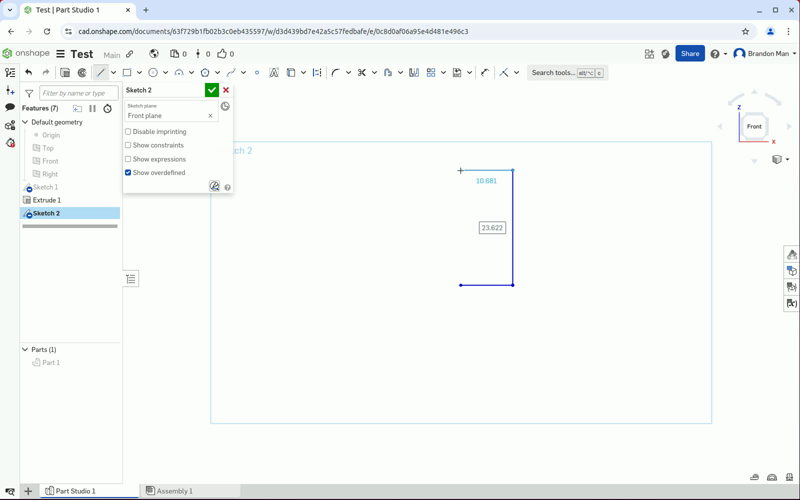
click(460, 170)
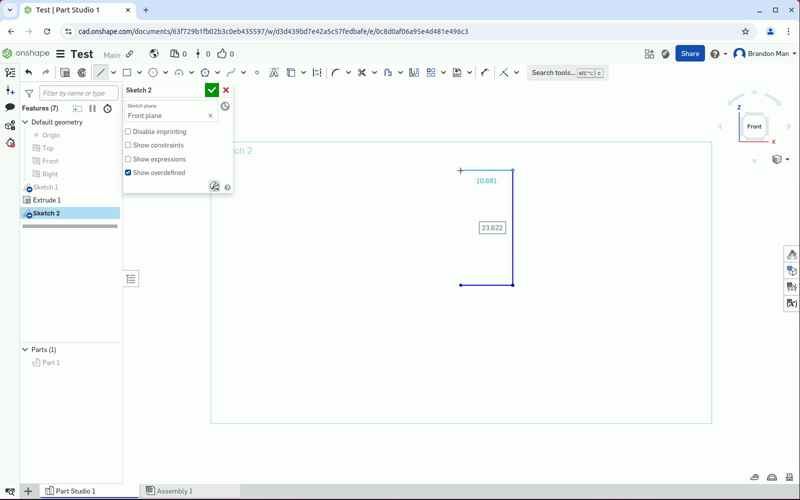
key_up(shift)
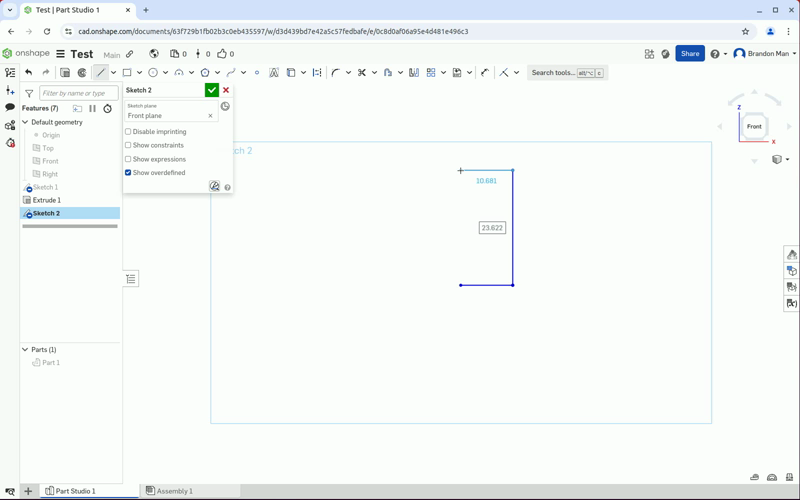
key_down(shift)
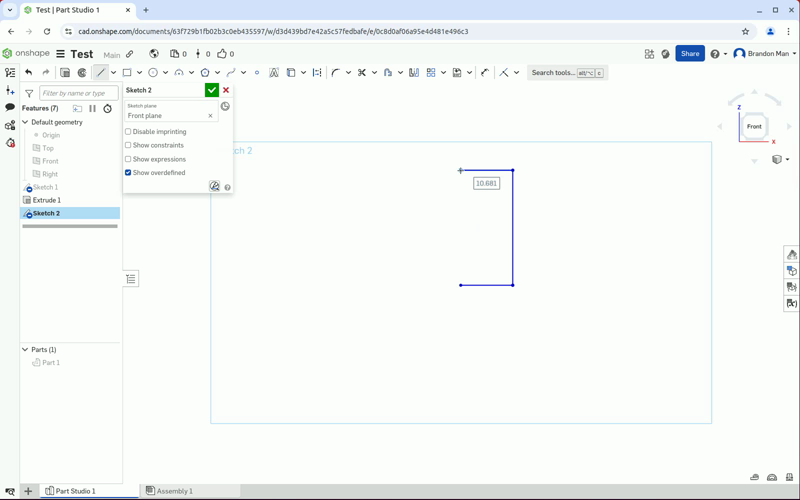
mouse_move(490, 170)
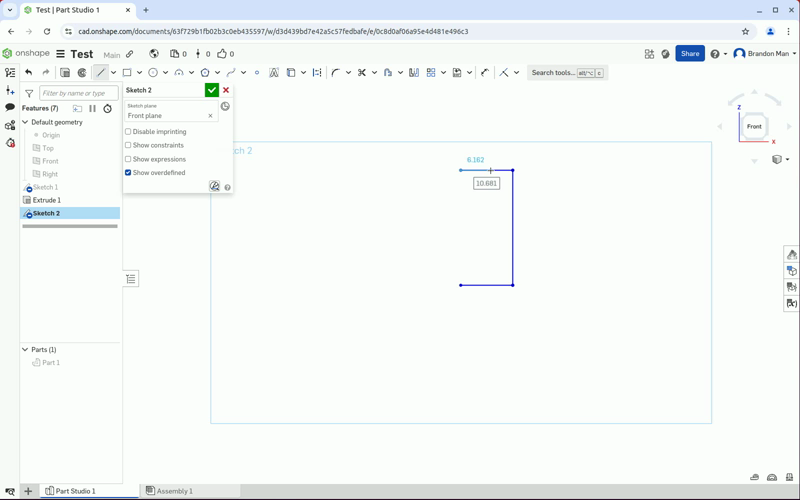
mouse_move(460, 172)
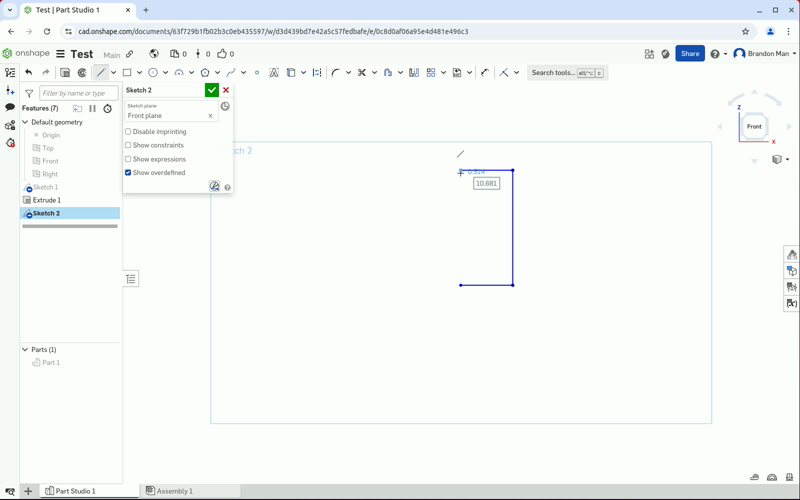
scroll(6)
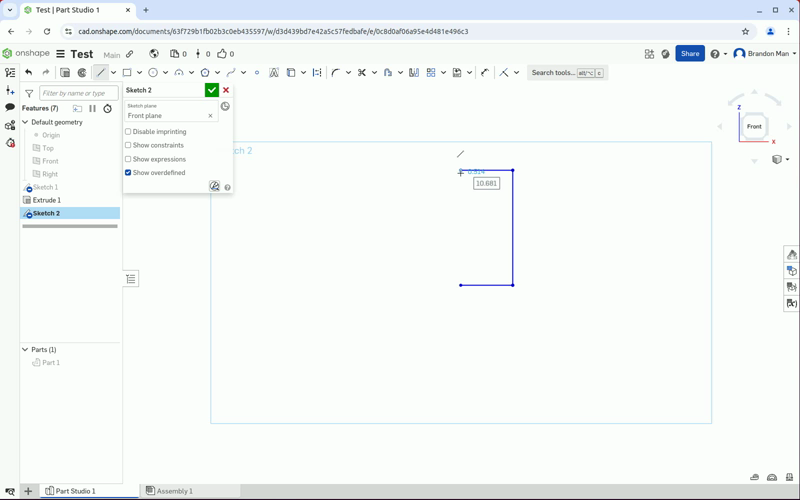
scroll(6)
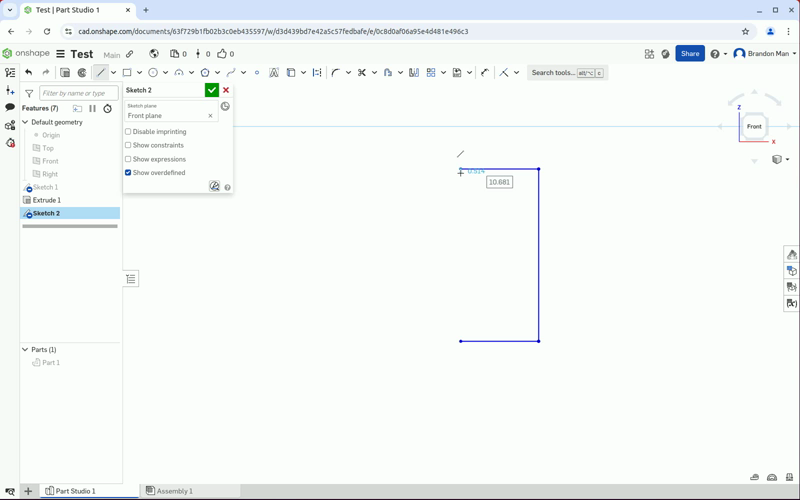
scroll(6)
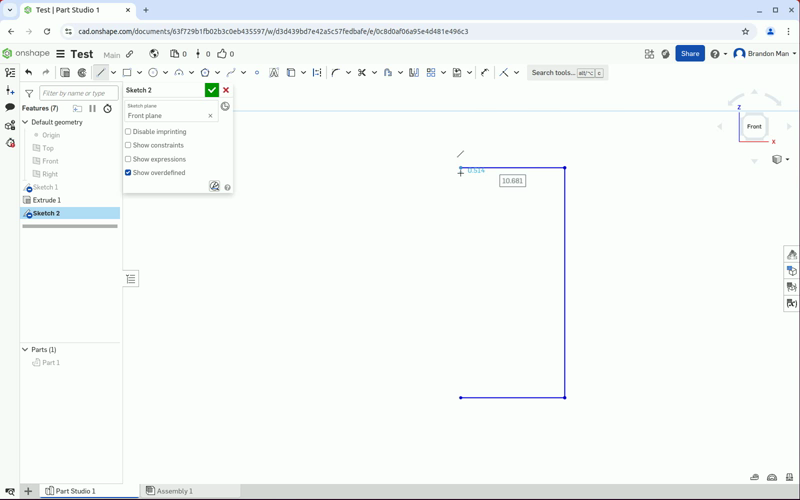
scroll(6)
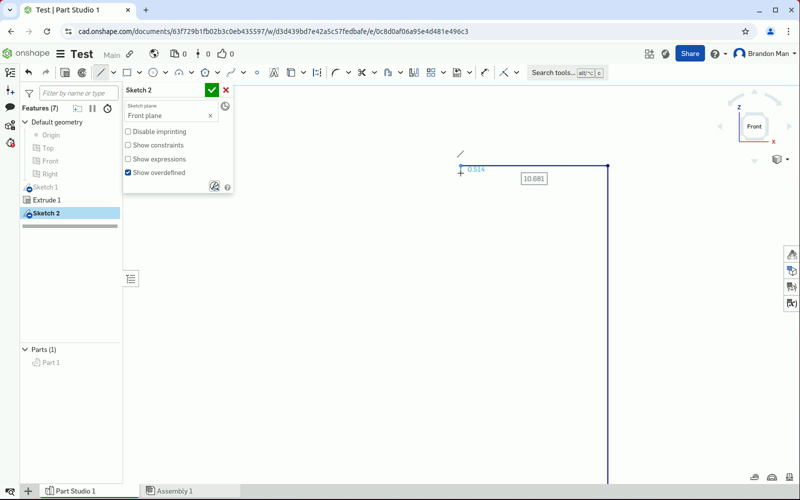
scroll(6)
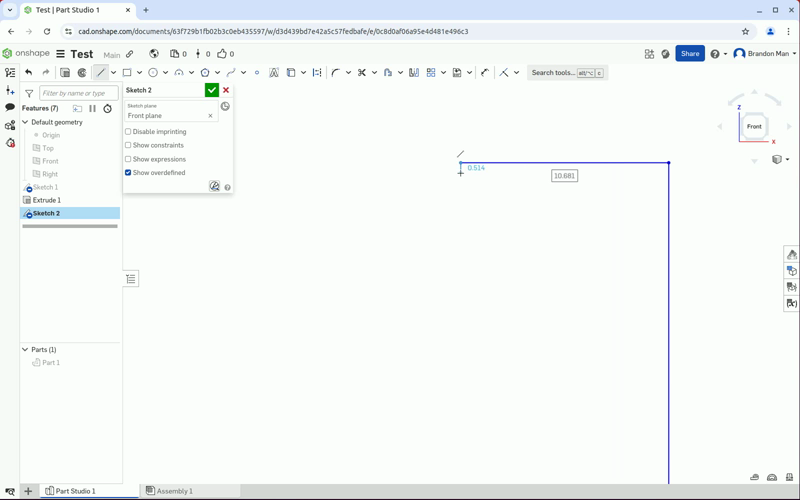
scroll(6)
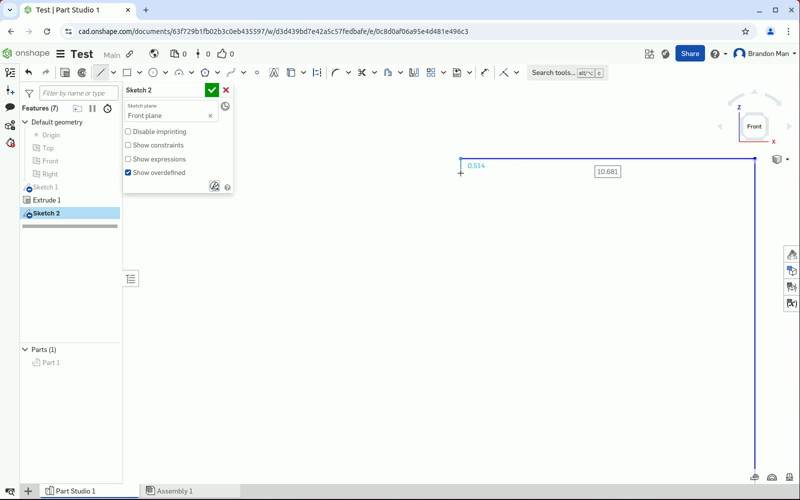
scroll(6)
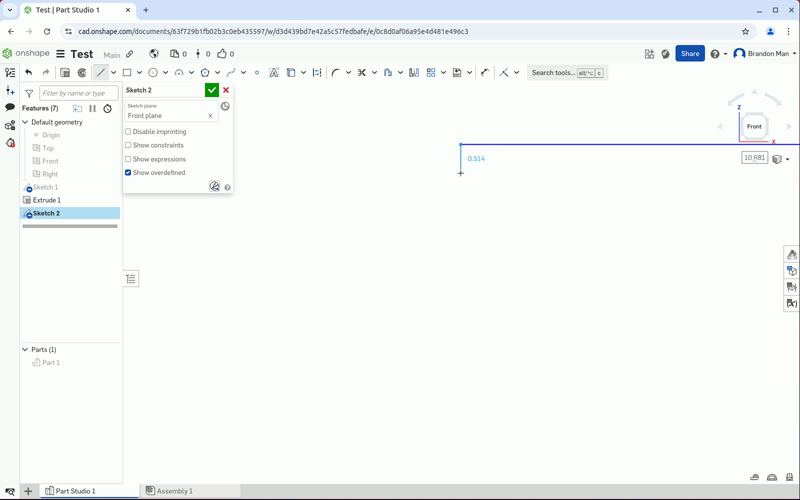
click(460, 172)
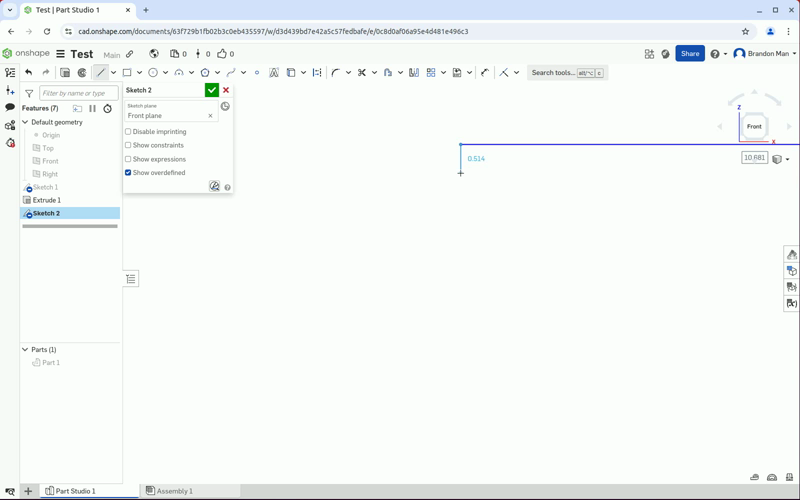
scroll(-6)
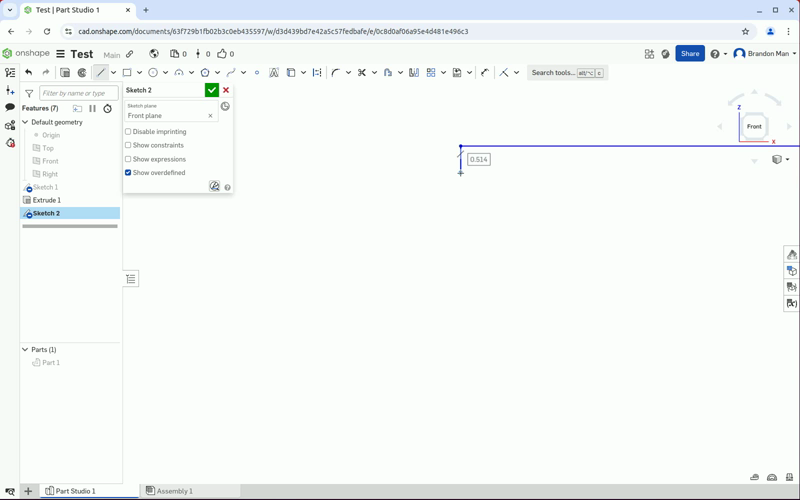
scroll(-6)
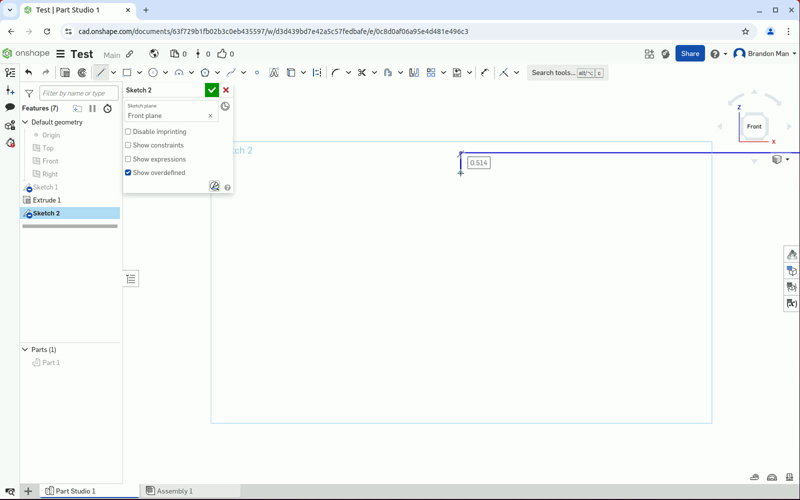
scroll(-6)
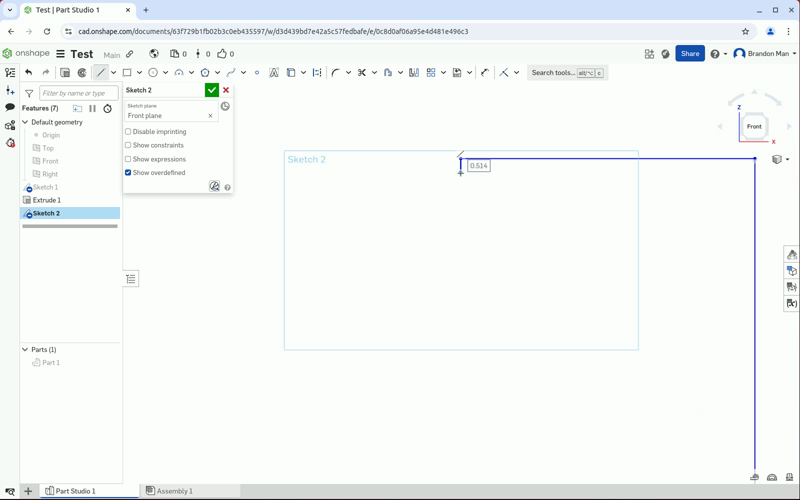
scroll(-6)
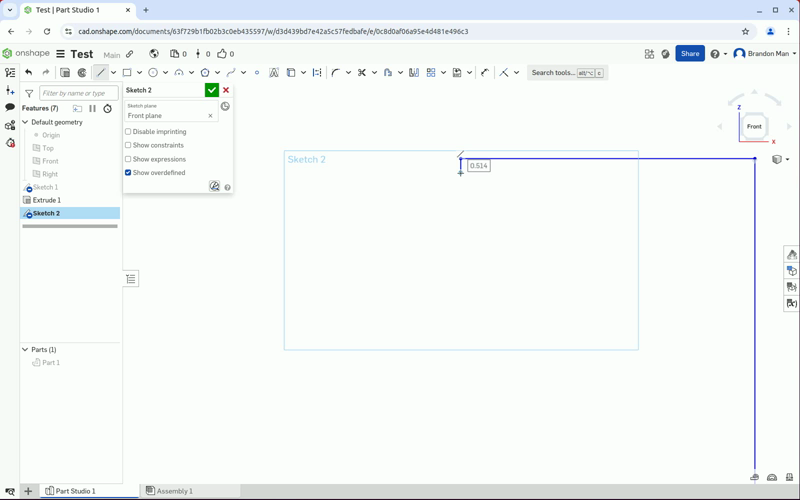
scroll(-6)
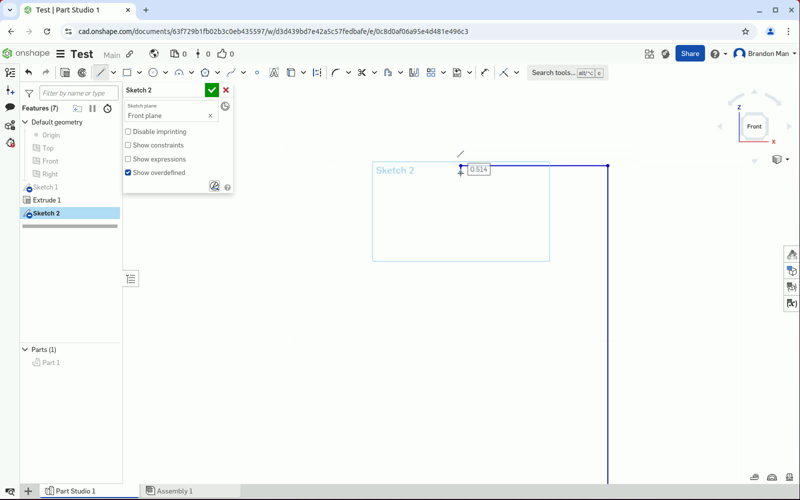
scroll(-6)
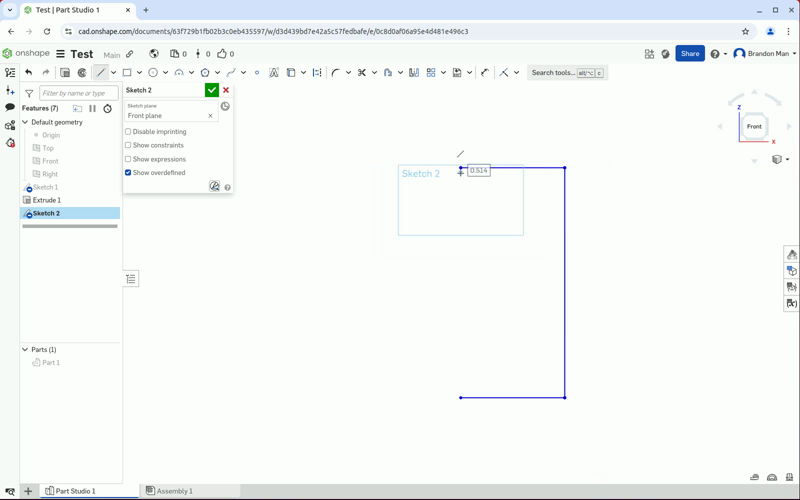
scroll(-6)
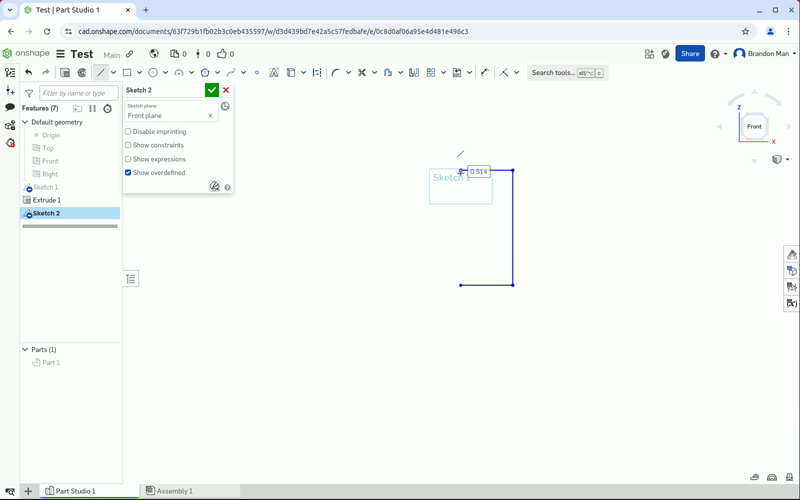
key_up(shift)
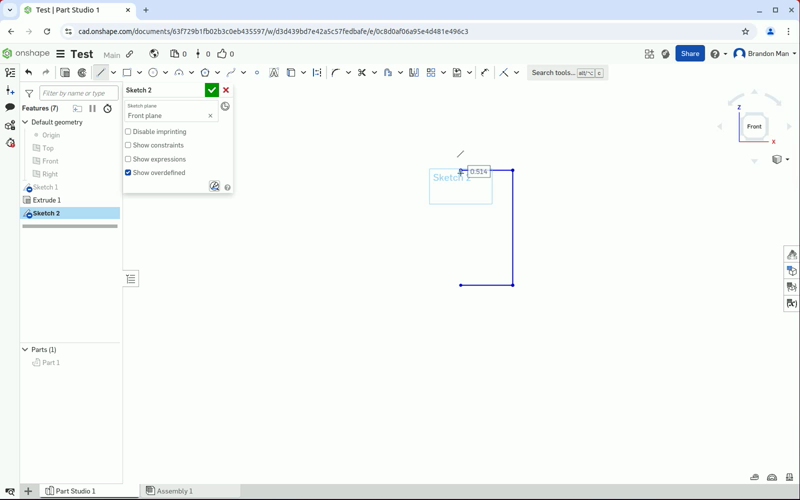
key_down(shift)
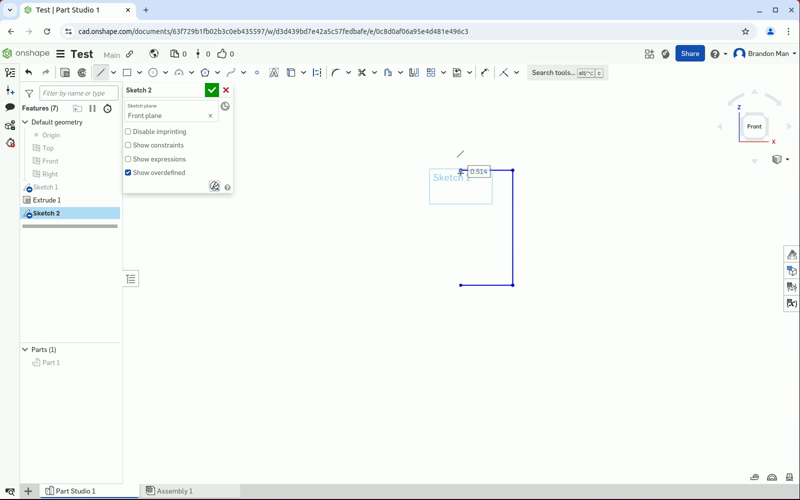
mouse_move(490, 172)
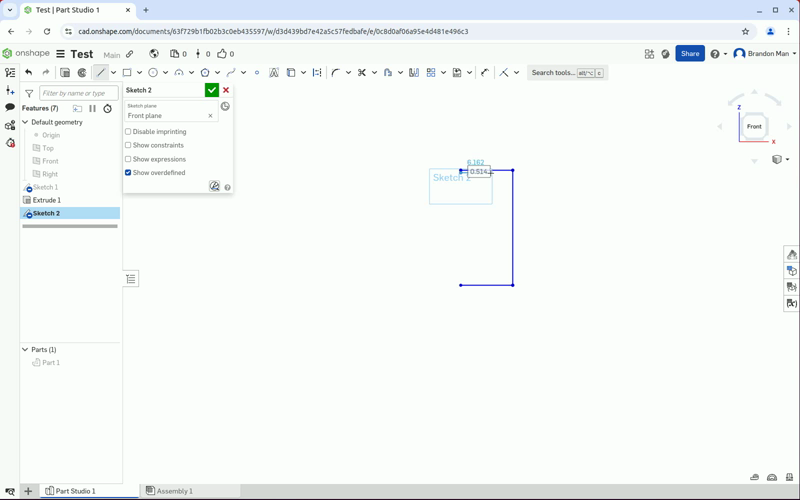
mouse_move(511, 172)
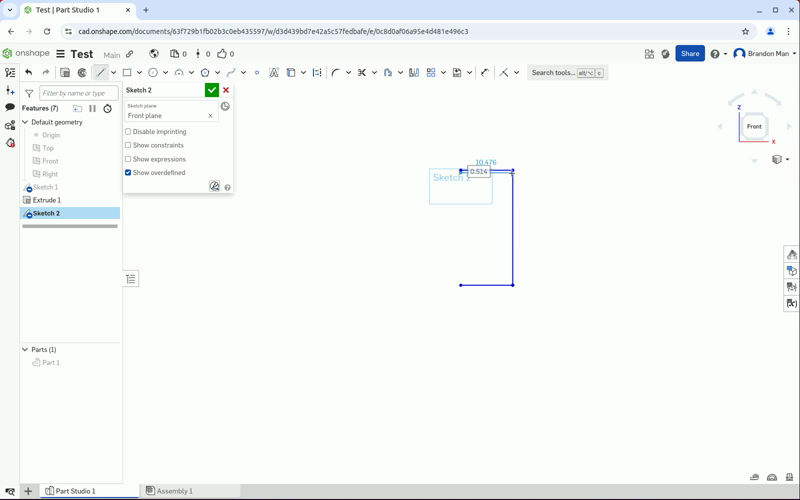
scroll(6)
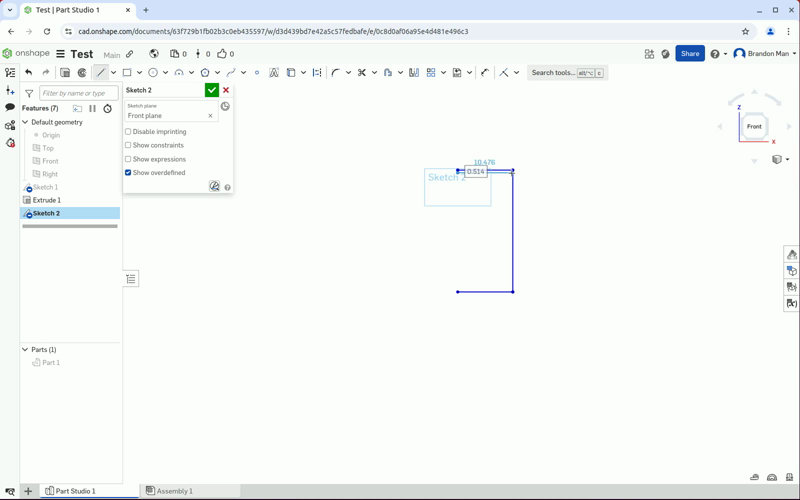
scroll(6)
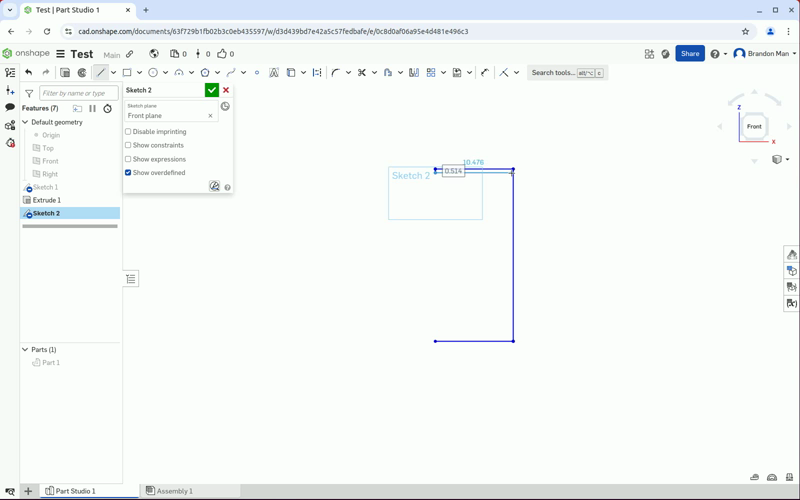
scroll(6)
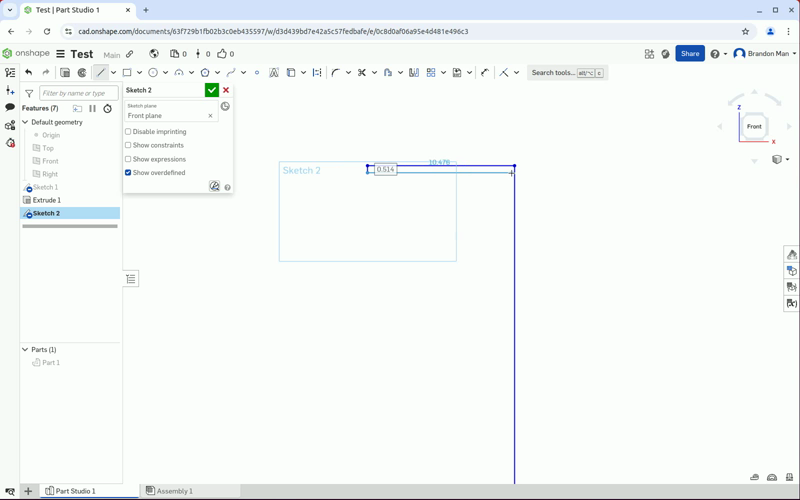
scroll(6)
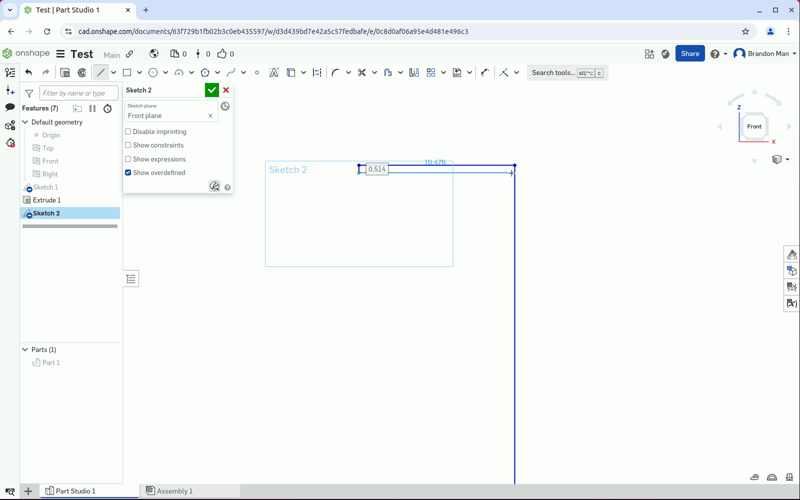
scroll(6)
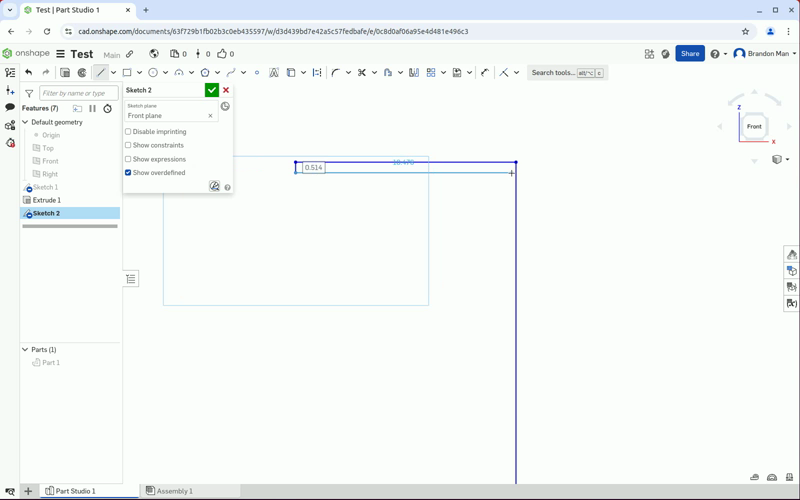
scroll(6)
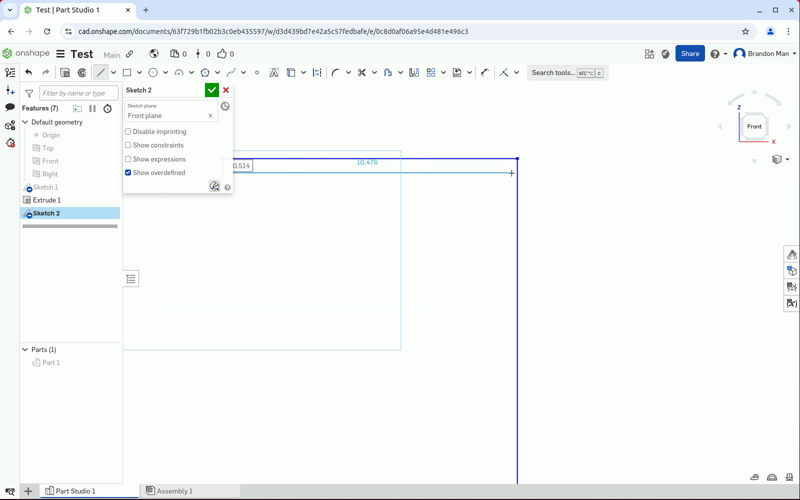
scroll(6)
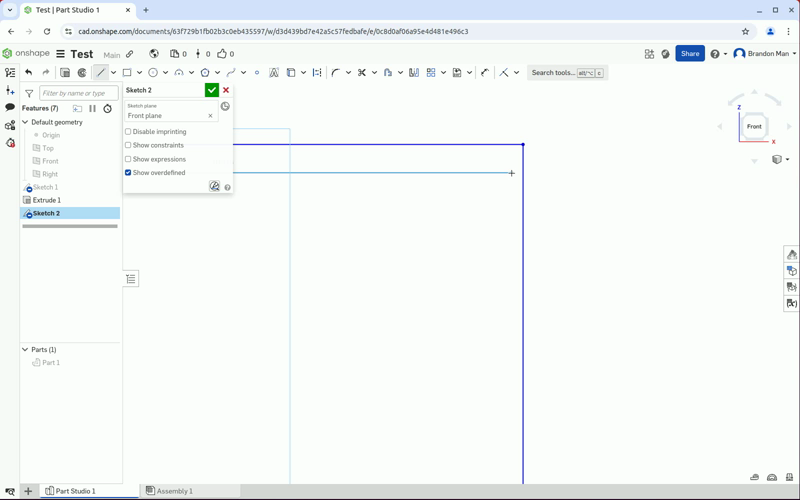
click(511, 172)
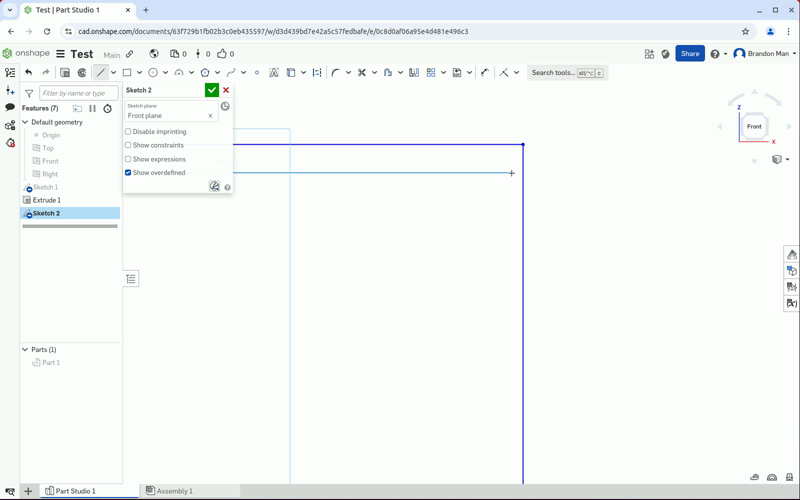
scroll(-6)
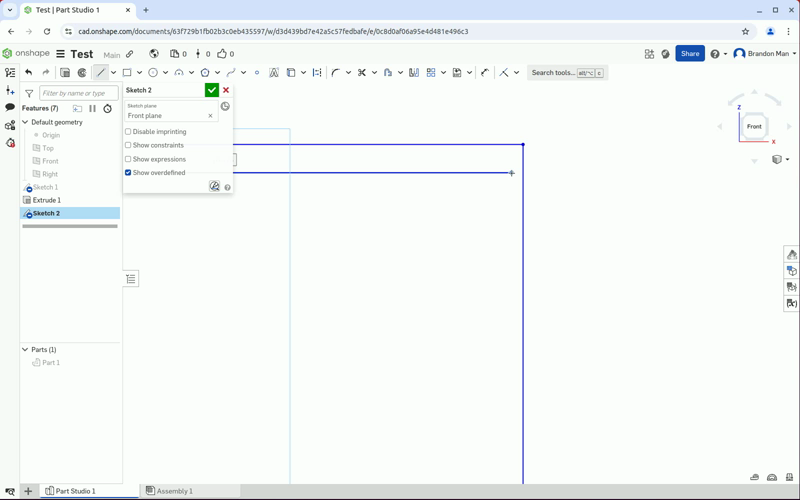
scroll(-6)
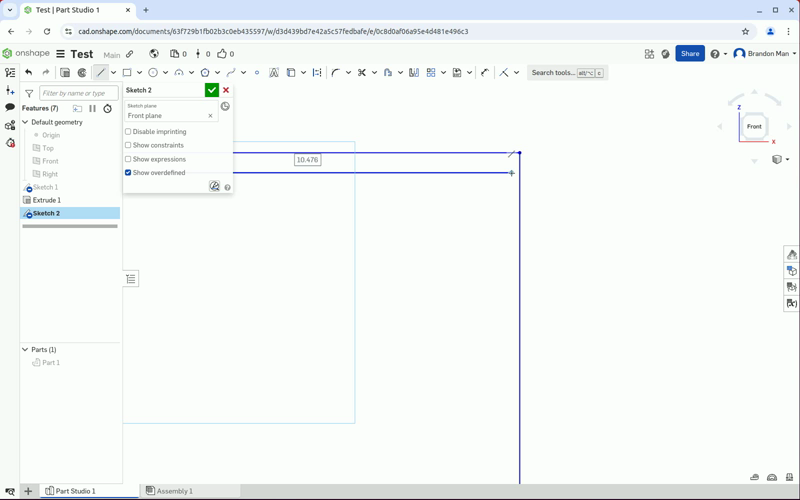
scroll(-6)
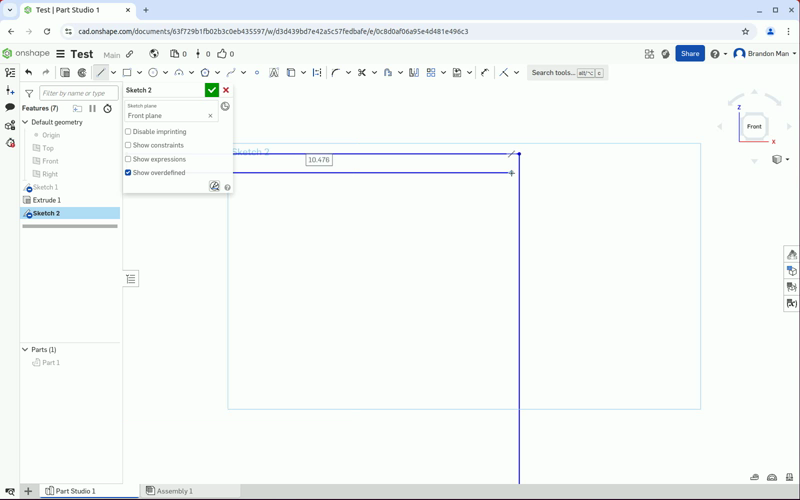
scroll(-6)
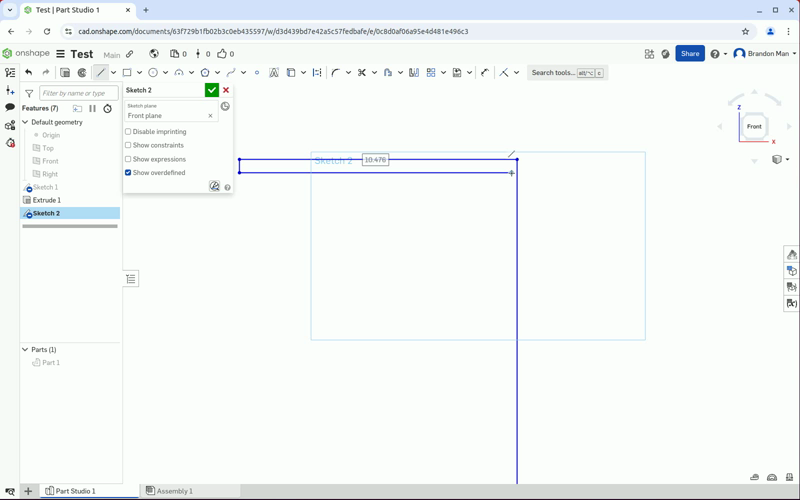
scroll(-6)
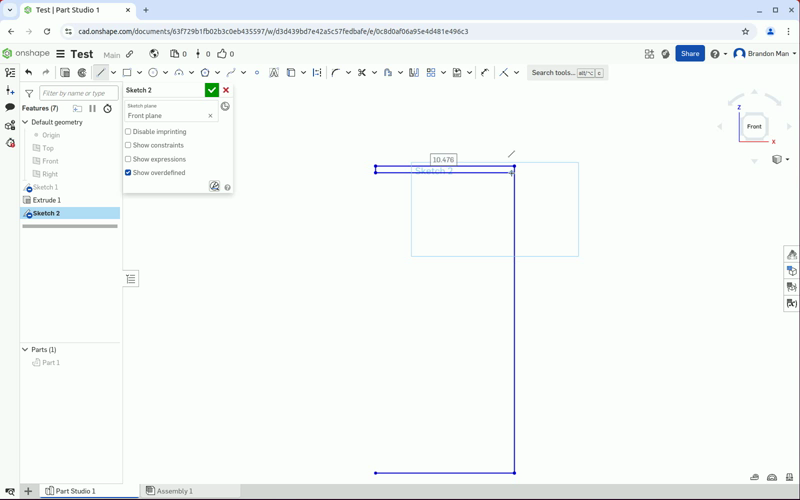
scroll(-6)
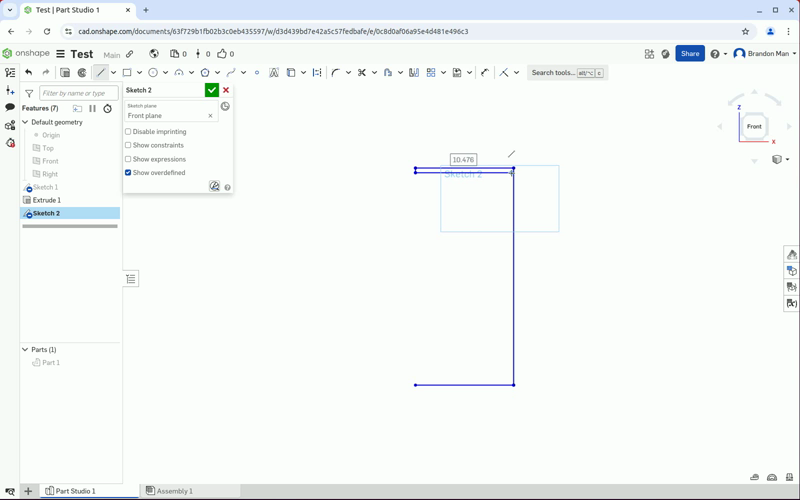
scroll(-6)
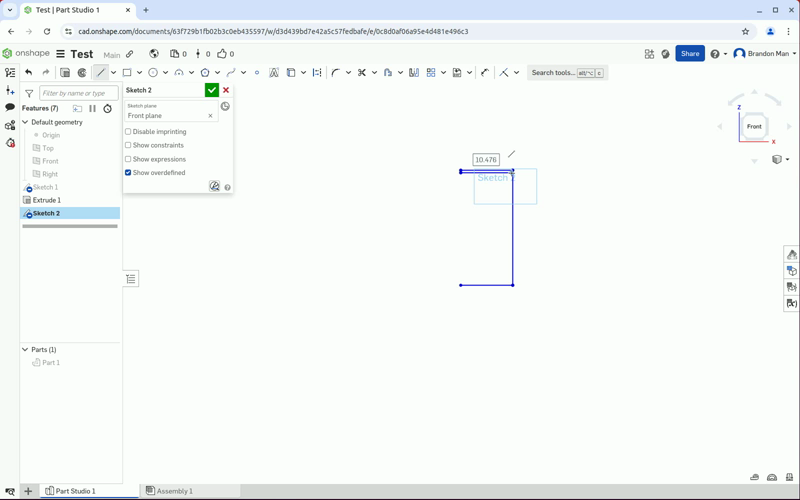
key_up(shift)
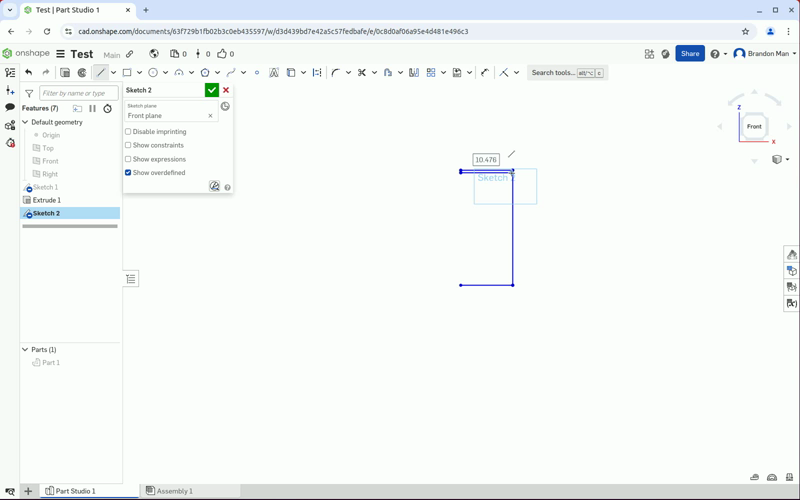
key_down(shift)
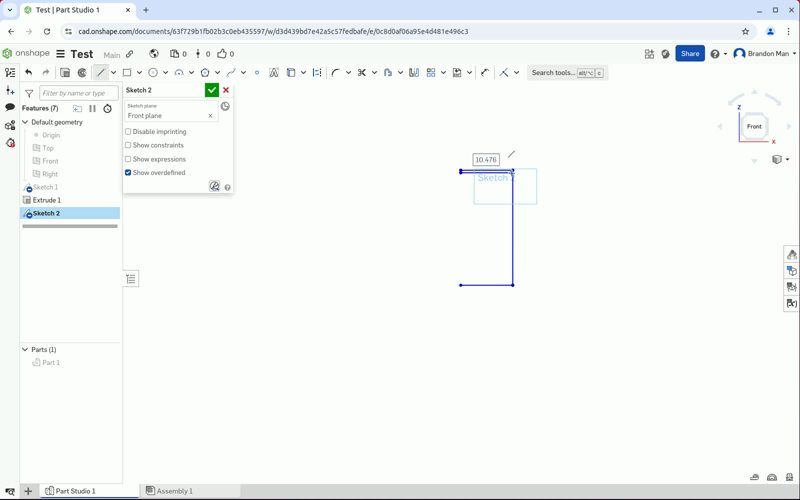
mouse_move(511, 282)
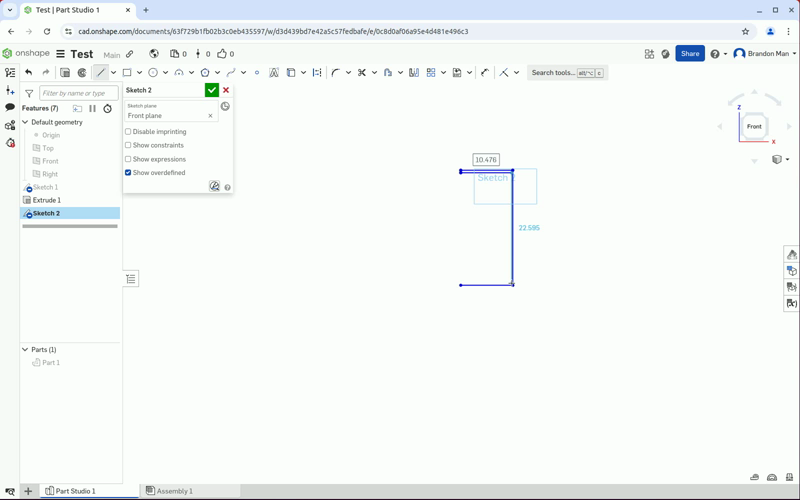
scroll(6)
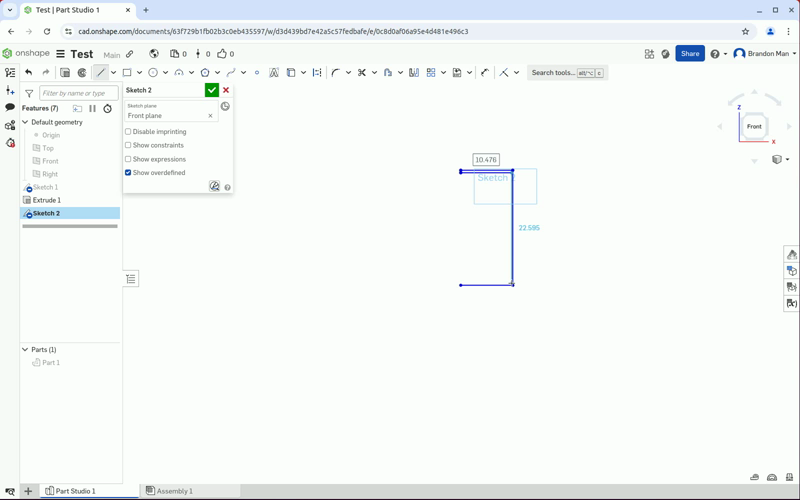
scroll(6)
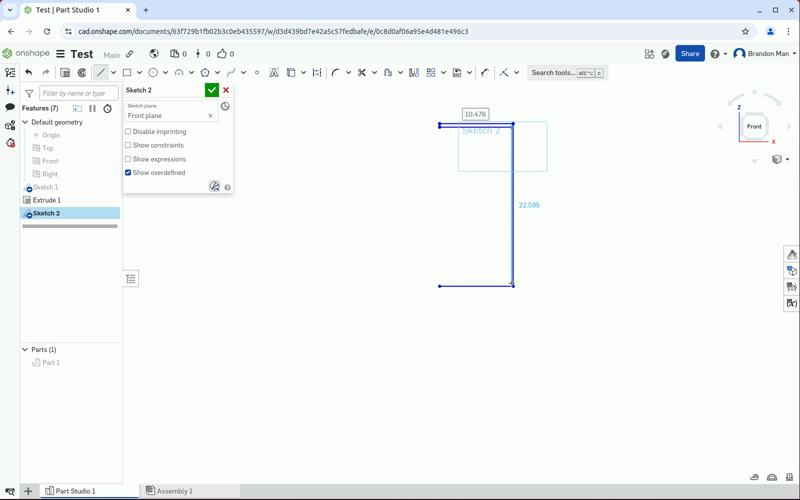
scroll(6)
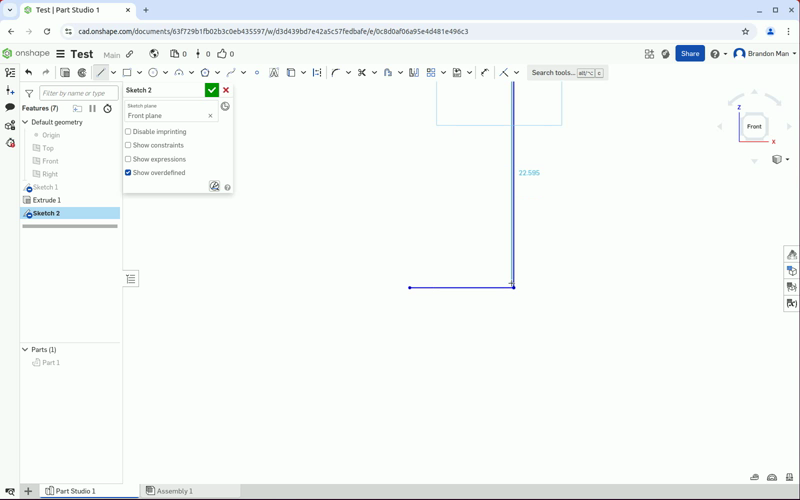
scroll(6)
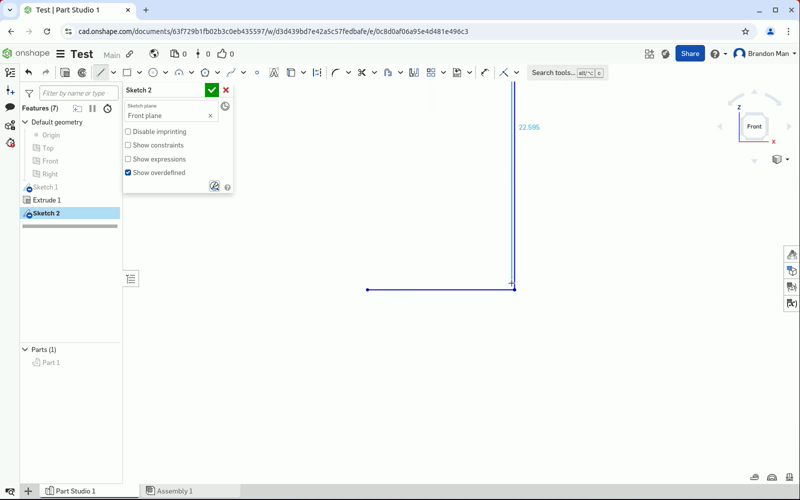
scroll(6)
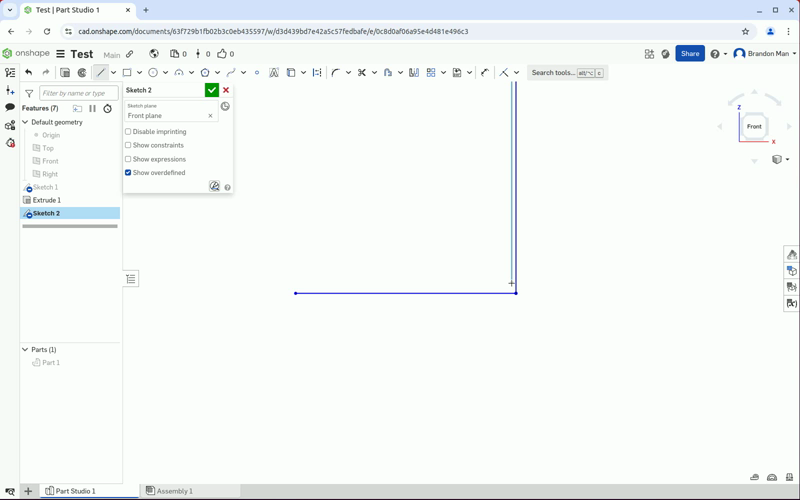
scroll(6)
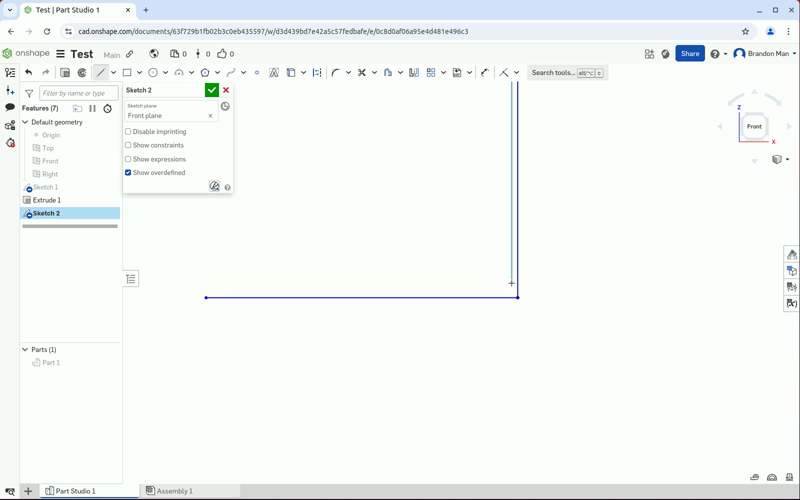
scroll(6)
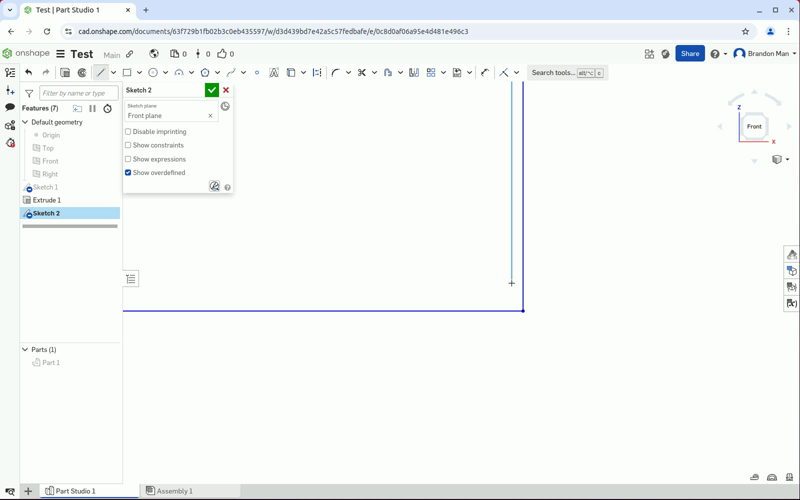
click(511, 282)
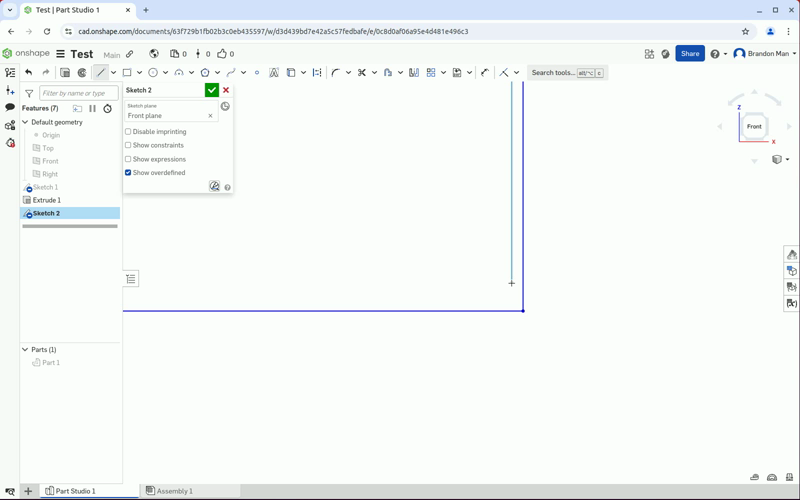
scroll(-6)
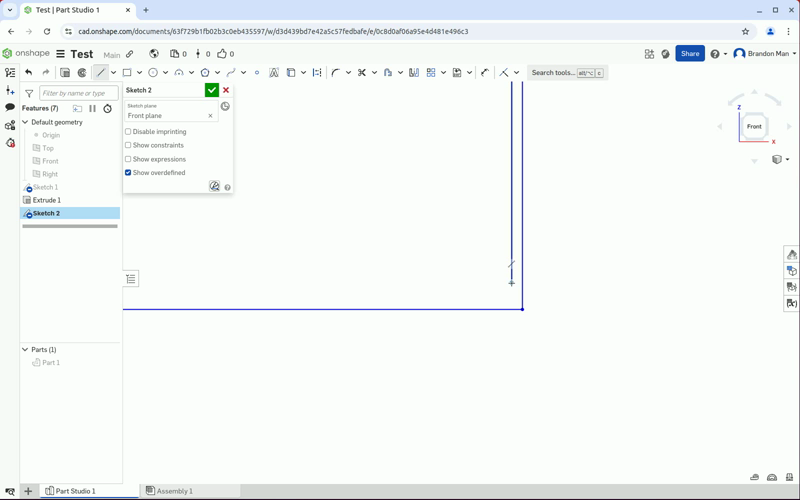
scroll(-6)
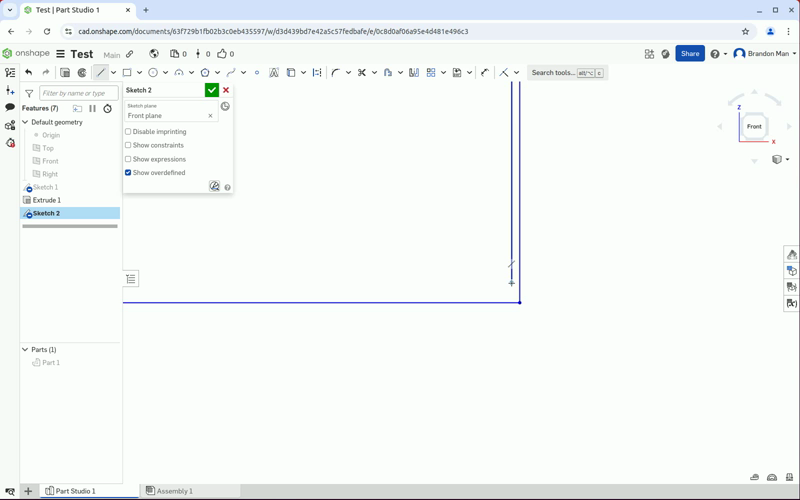
scroll(-6)
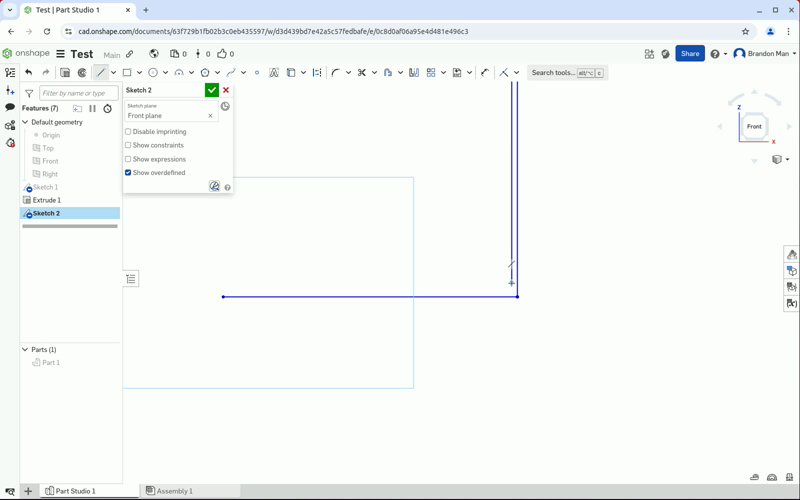
scroll(-6)
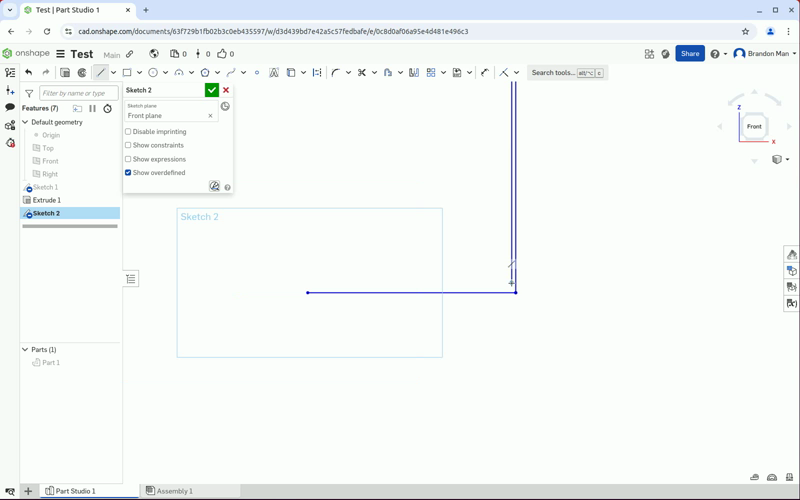
scroll(-6)
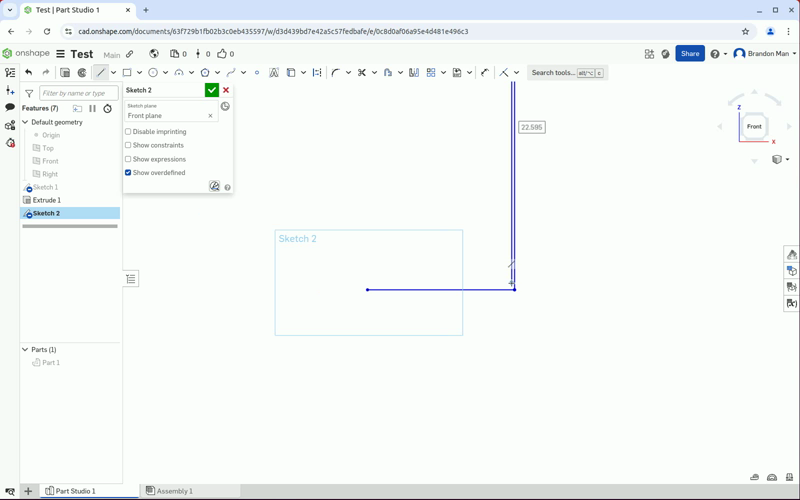
scroll(-6)
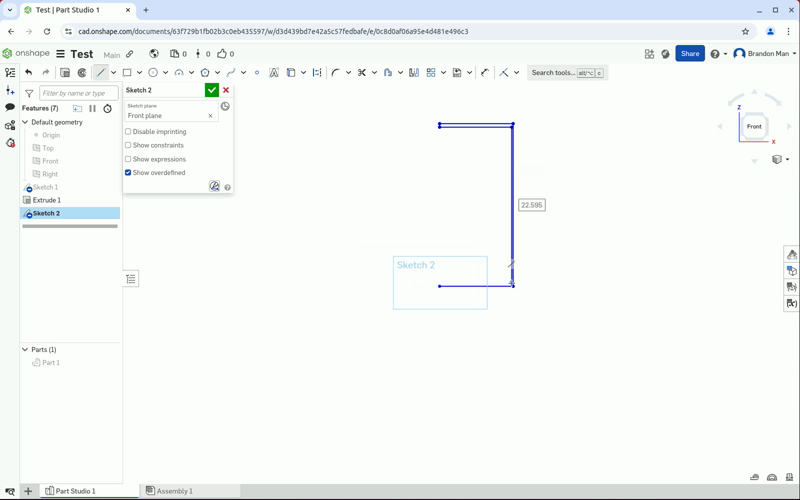
scroll(-6)
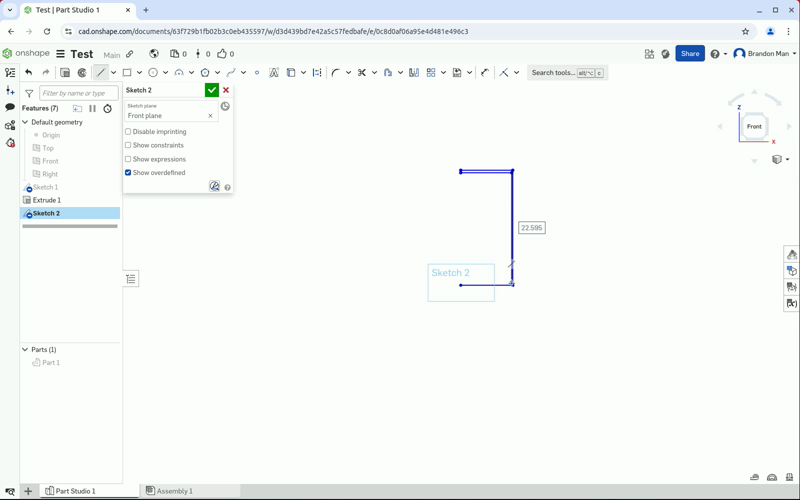
key_up(shift)
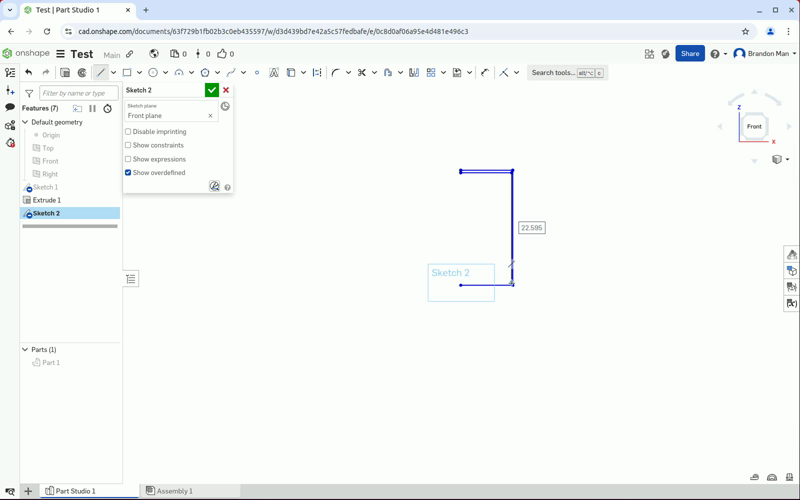
key_down(shift)
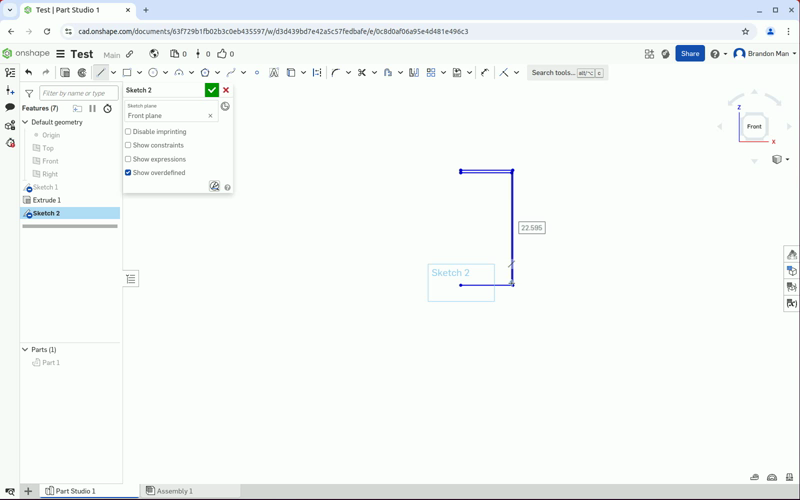
mouse_move(541, 282)
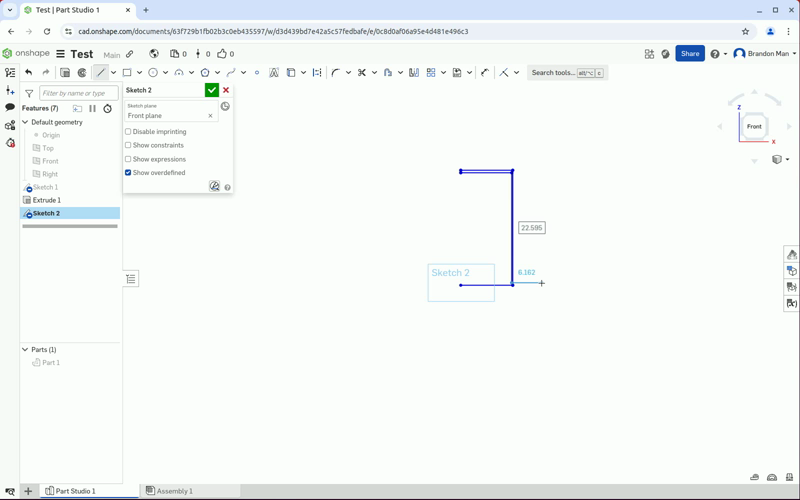
mouse_move(460, 282)
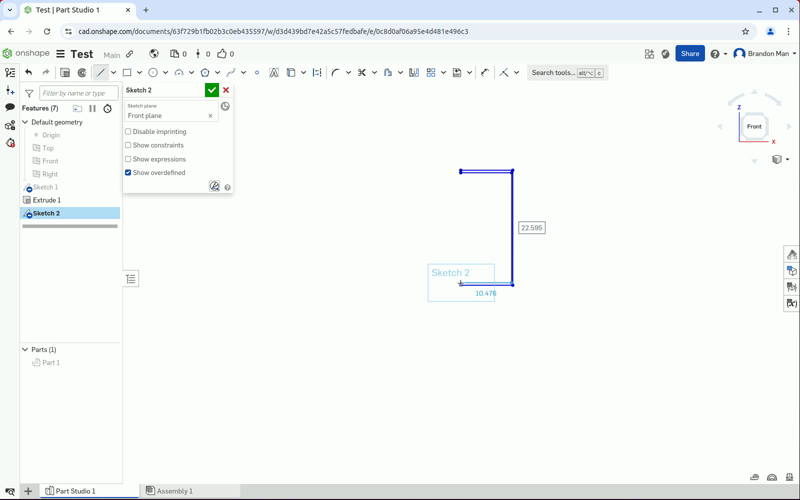
scroll(6)
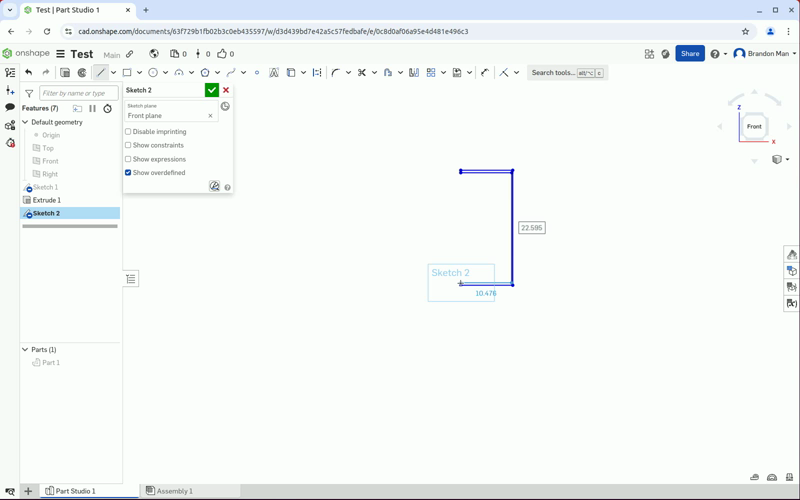
scroll(6)
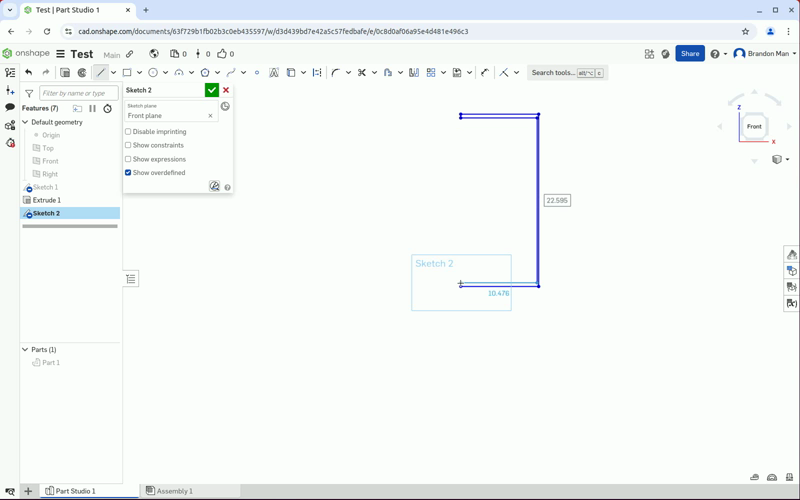
scroll(6)
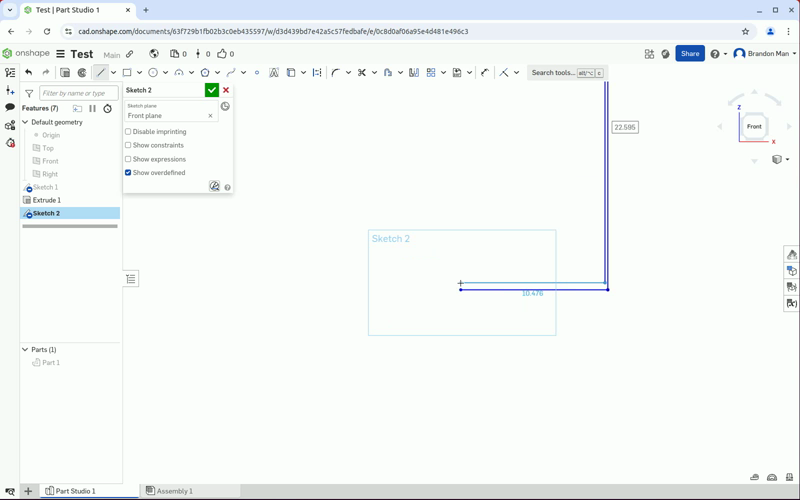
scroll(6)
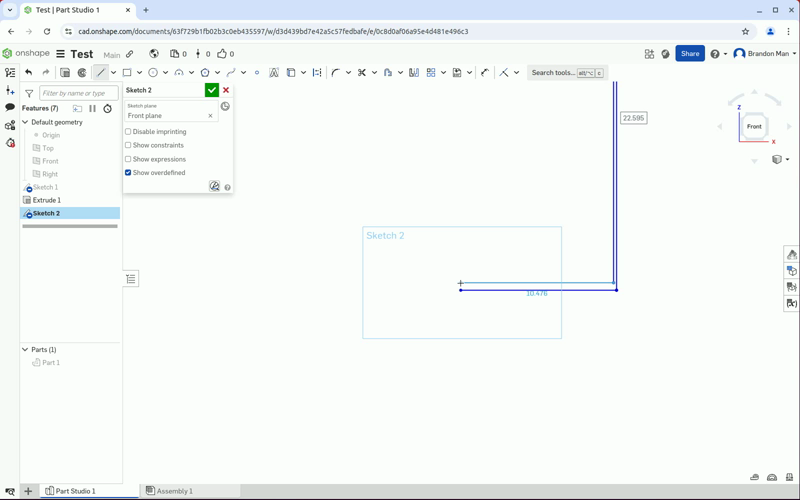
scroll(6)
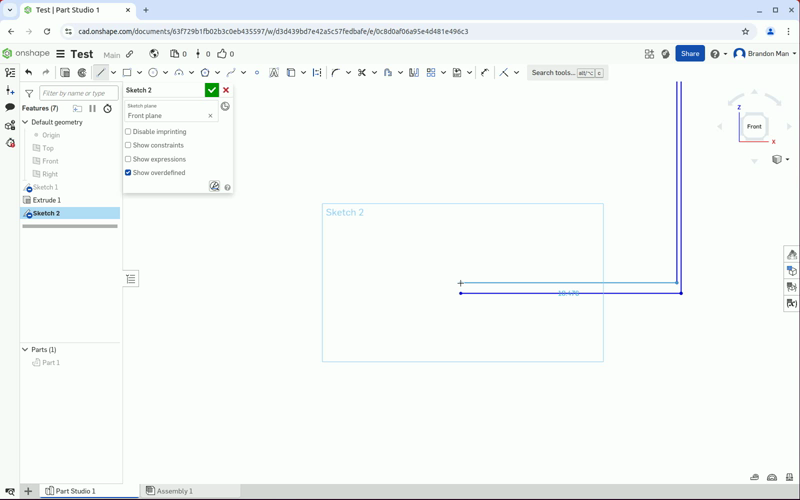
scroll(6)
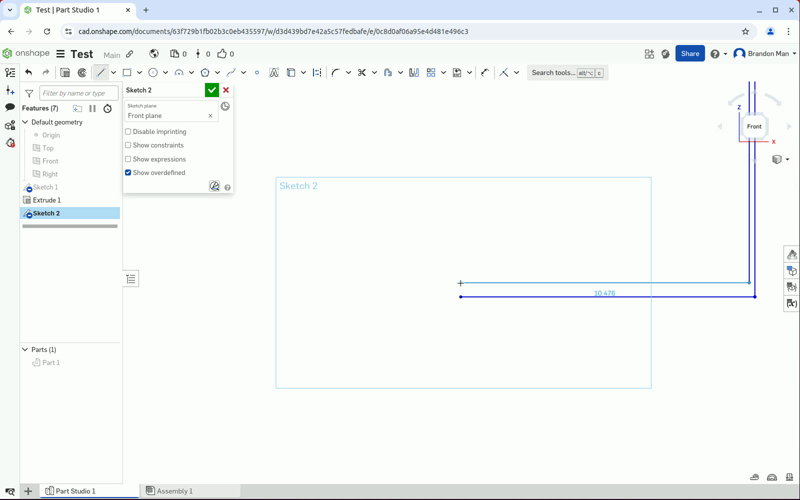
scroll(6)
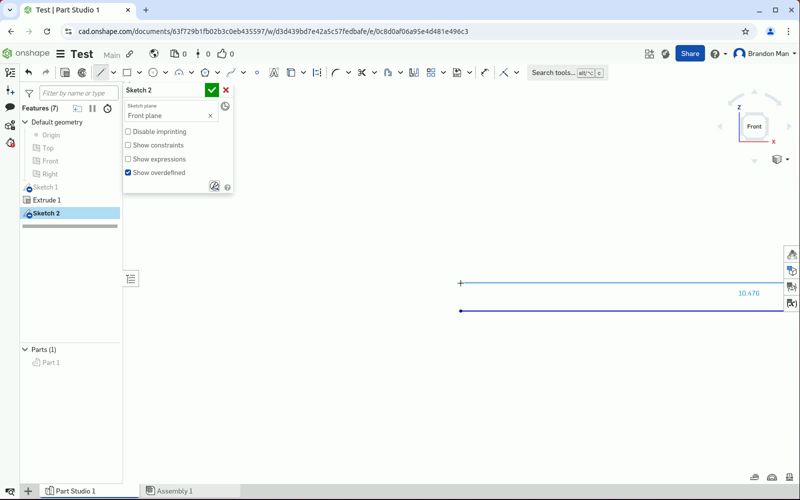
click(460, 282)
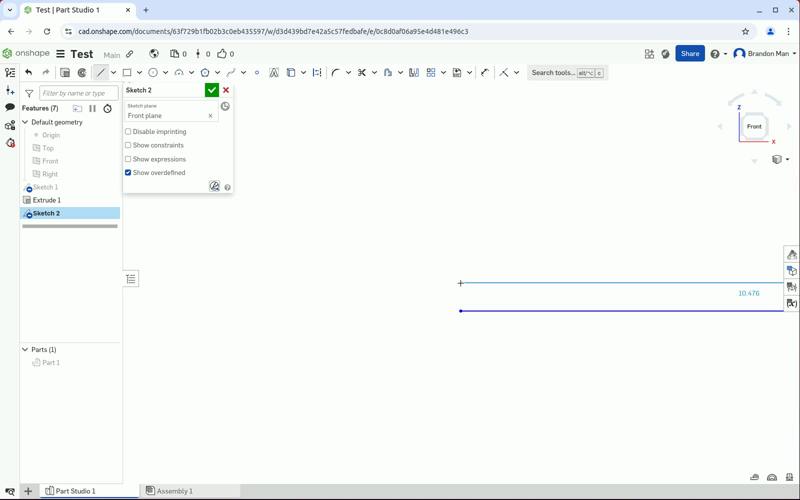
scroll(-6)
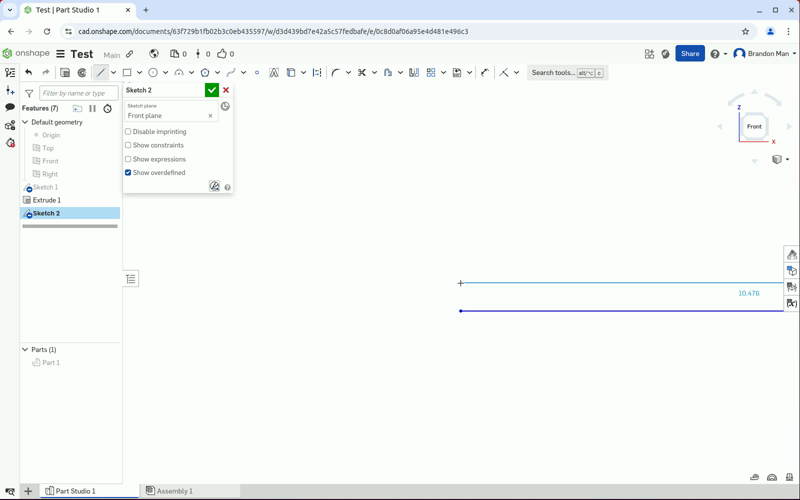
scroll(-6)
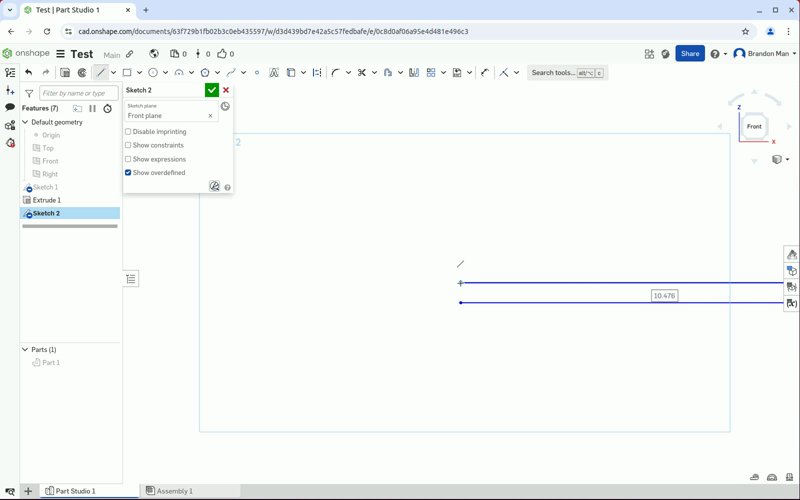
scroll(-6)
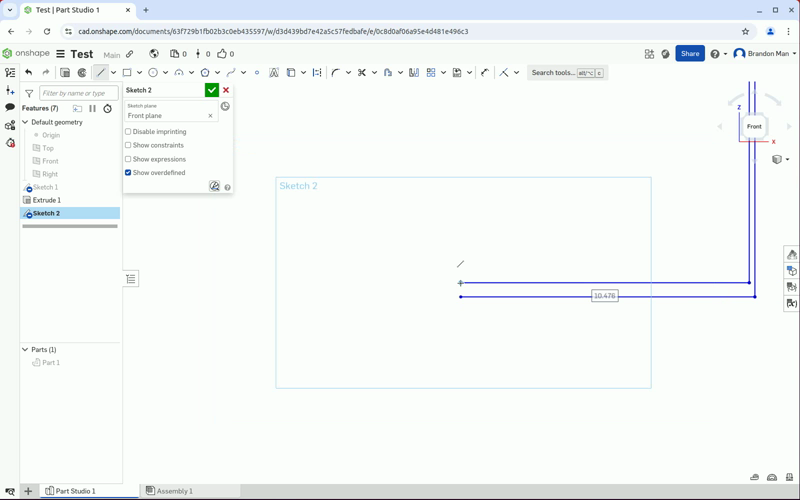
scroll(-6)
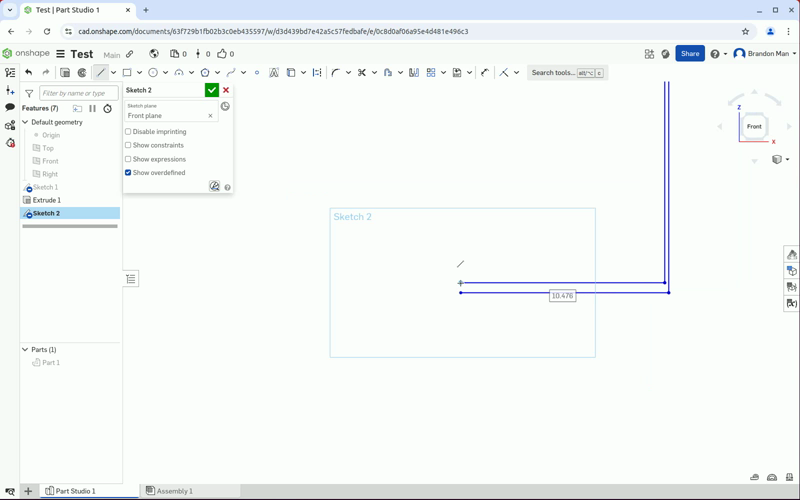
scroll(-6)
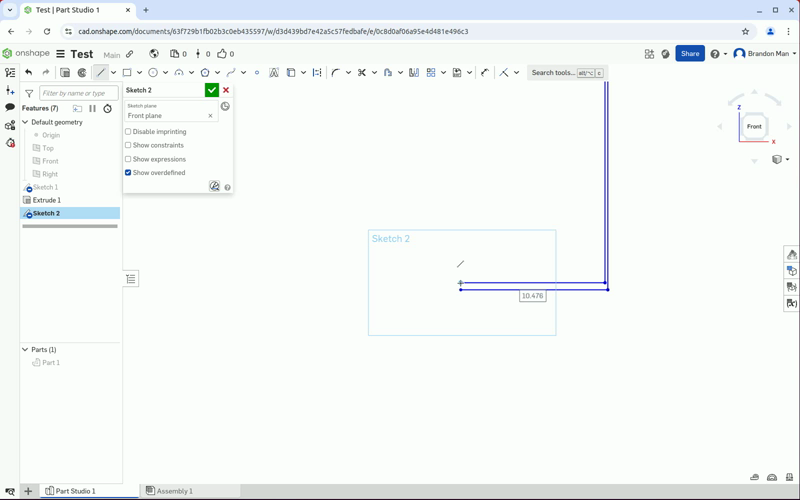
scroll(-6)
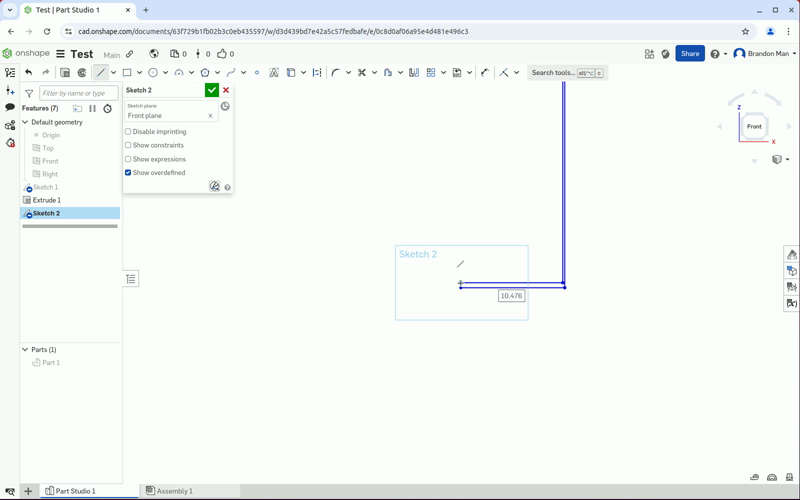
scroll(-6)
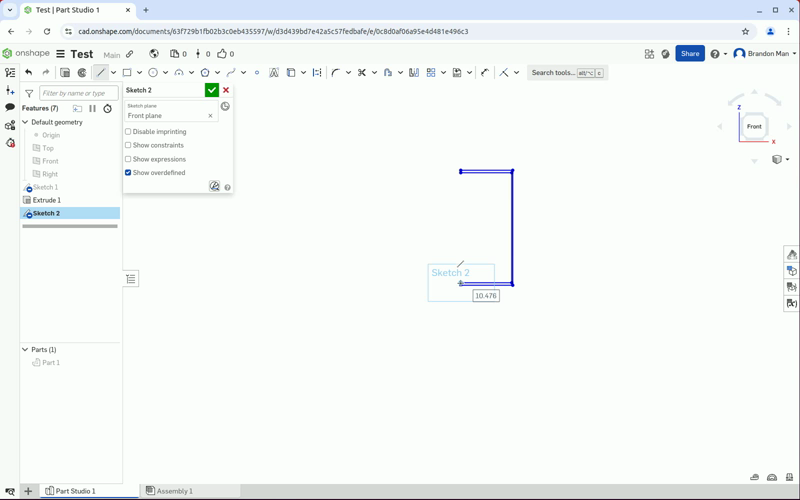
key_up(shift)
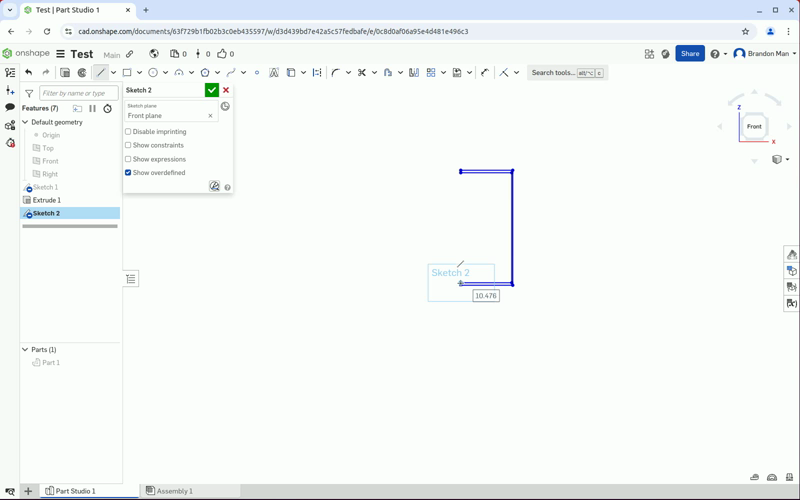
mouse_move(490, 282)
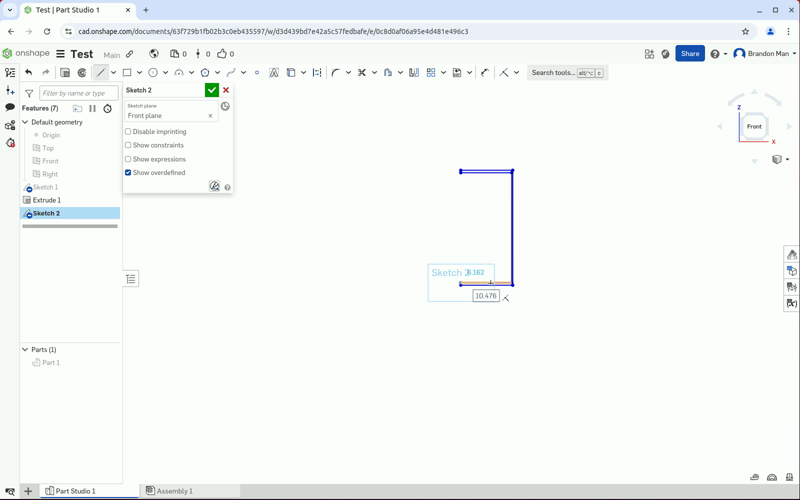
key_down(shift)
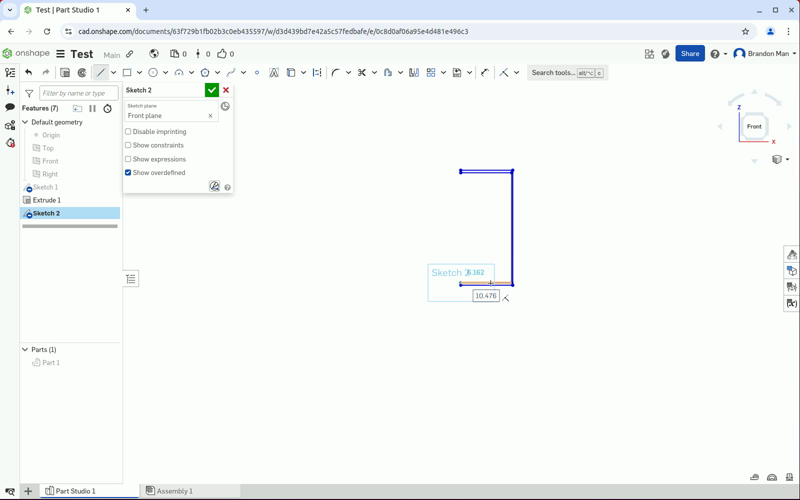
mouse_move(460, 285)
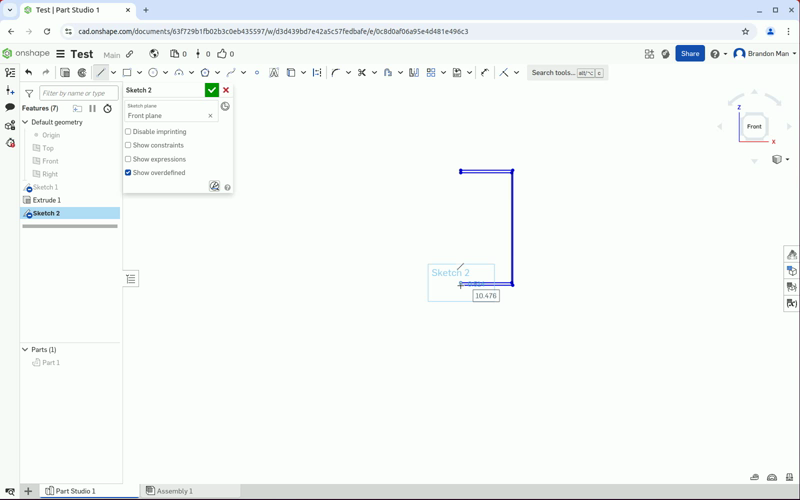
scroll(6)
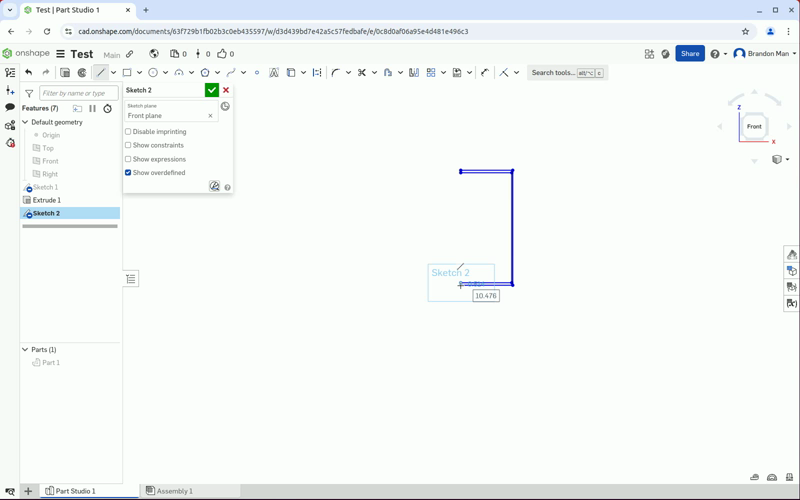
scroll(6)
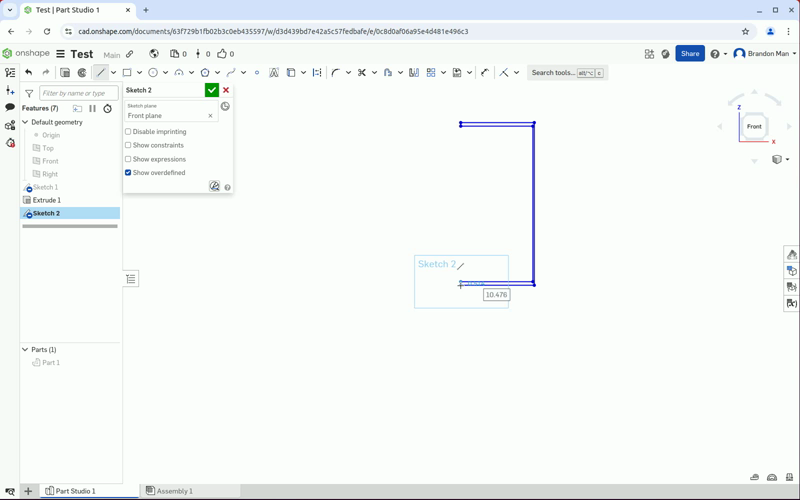
scroll(6)
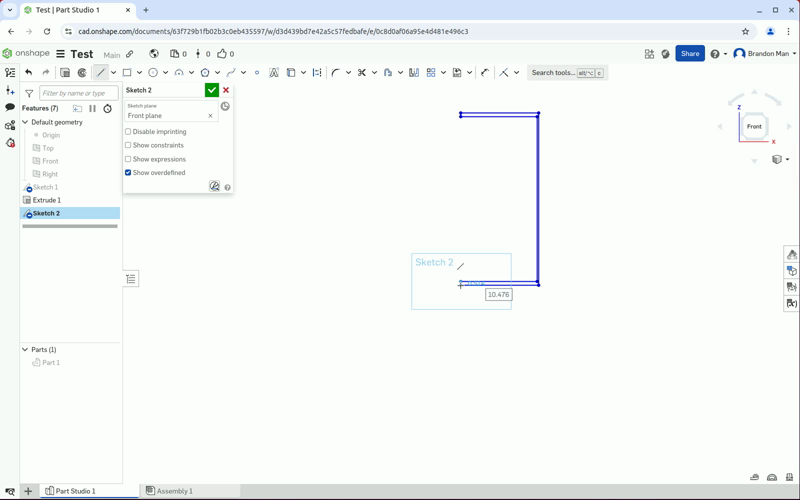
scroll(6)
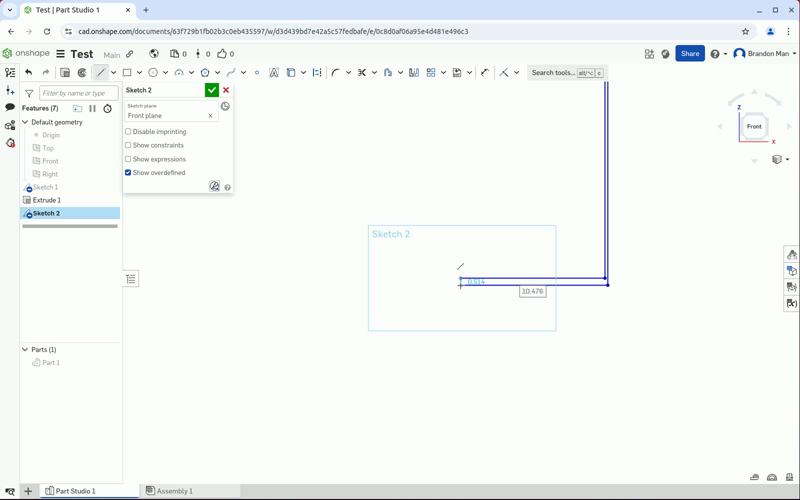
scroll(6)
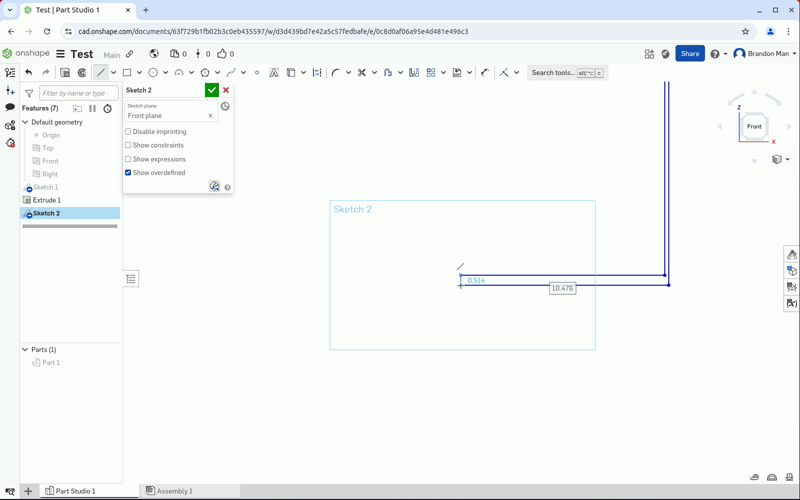
scroll(6)
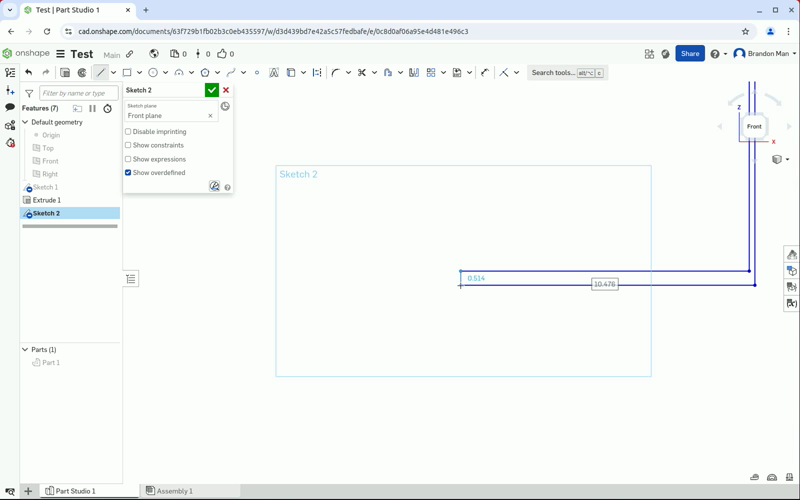
scroll(6)
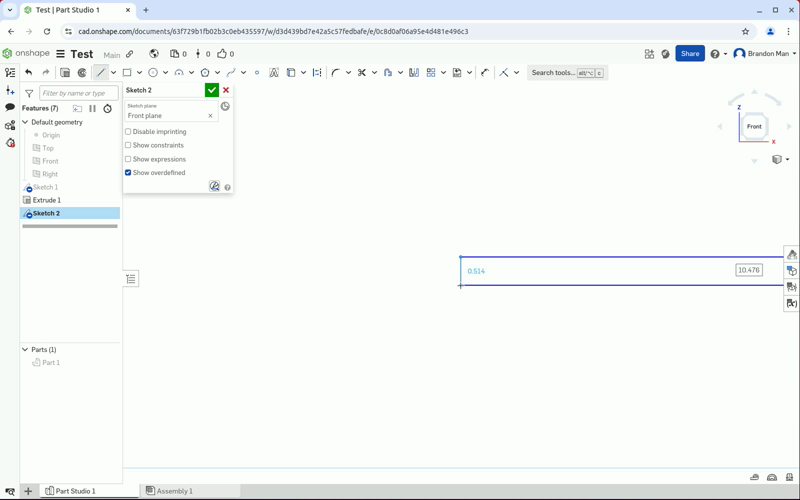
key_up(shift)
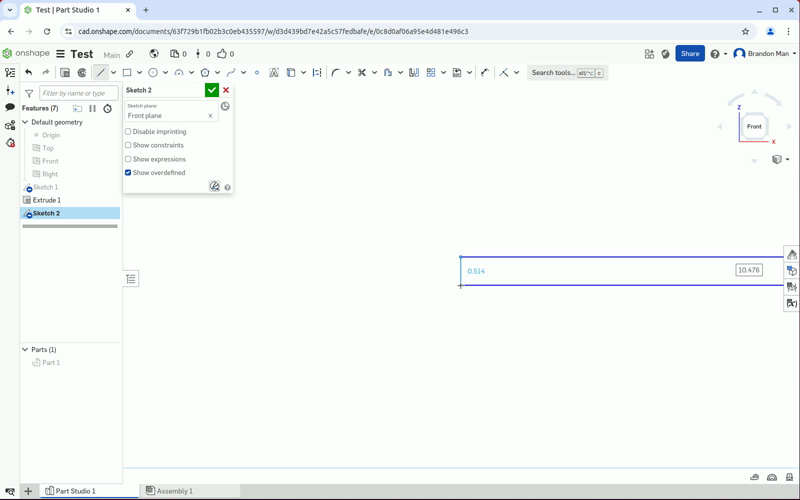
click(460, 285)
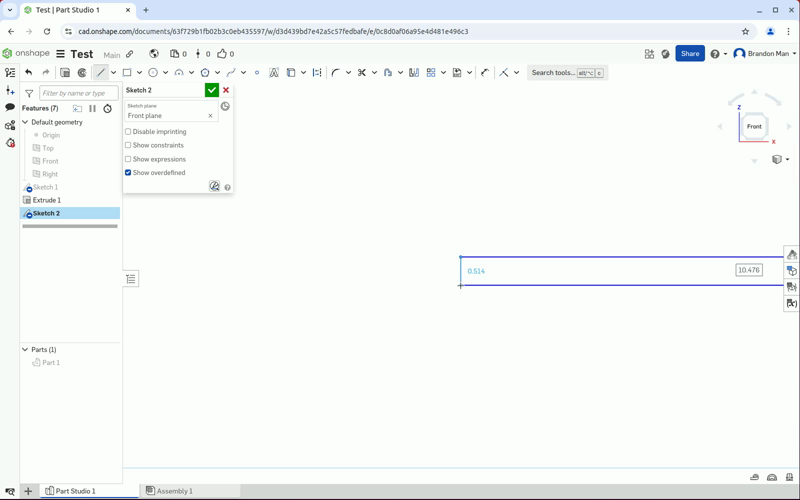
scroll(-6)
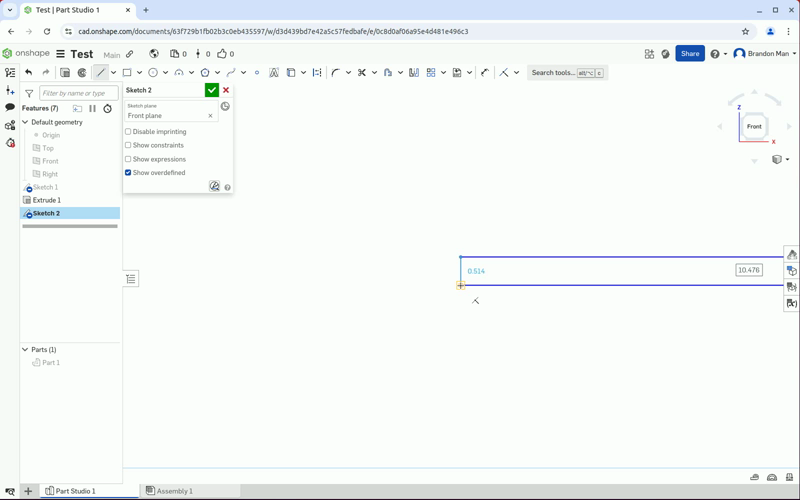
scroll(-6)
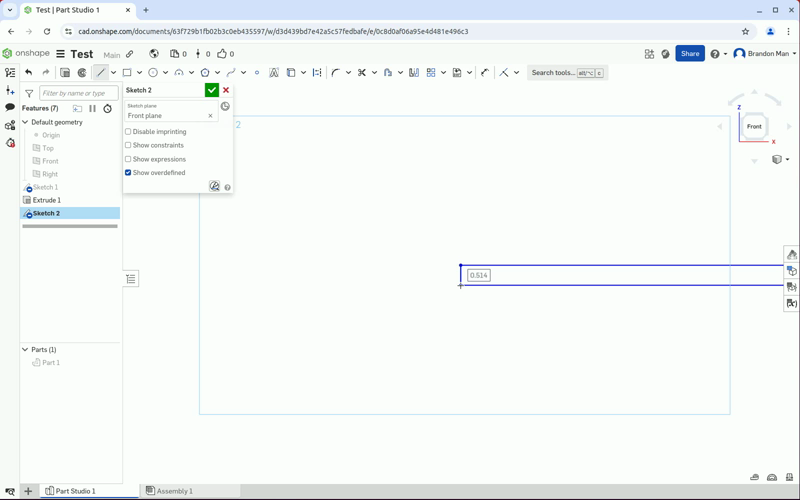
scroll(-6)
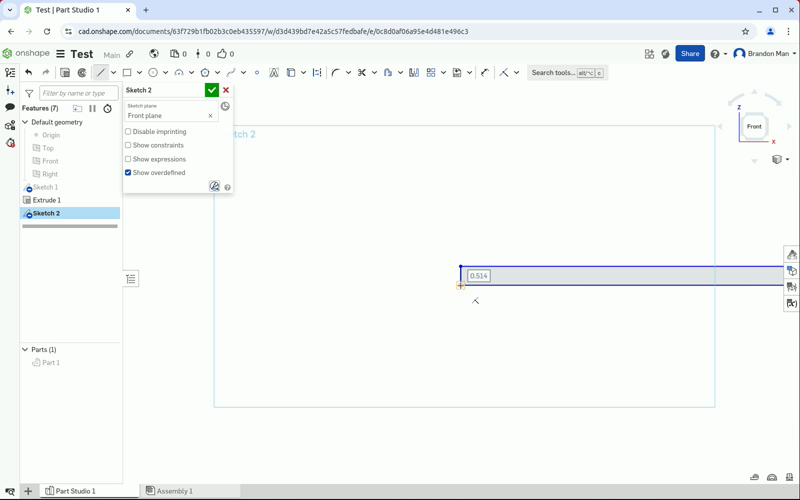
scroll(-6)
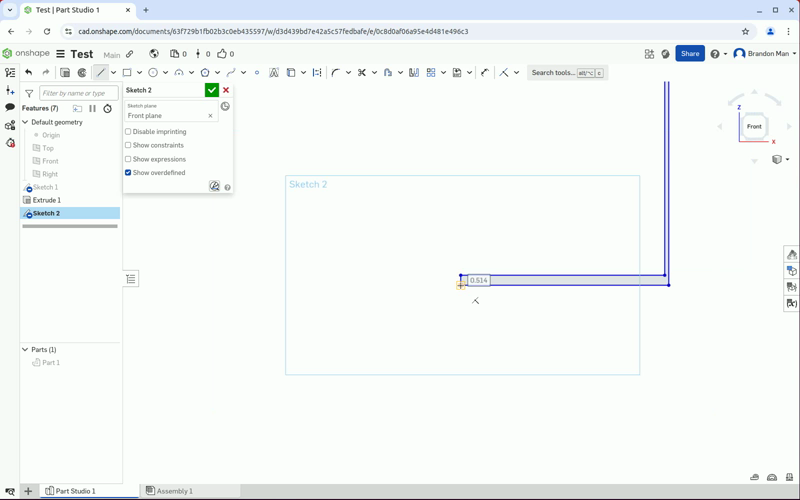
scroll(-6)
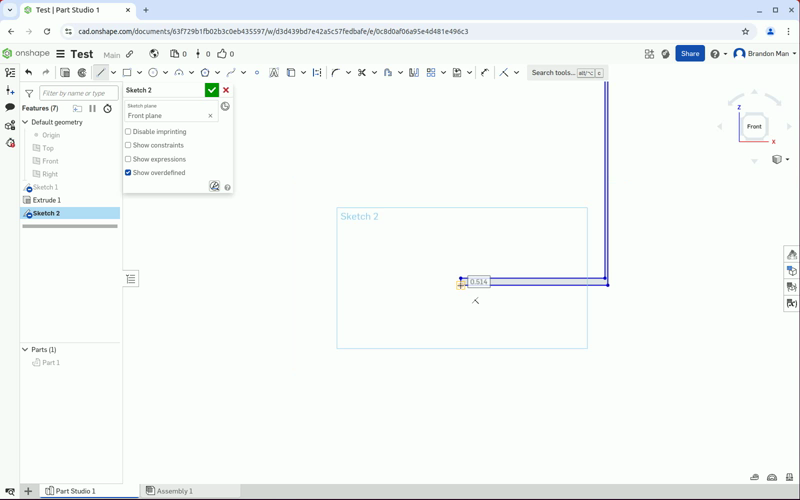
scroll(-6)
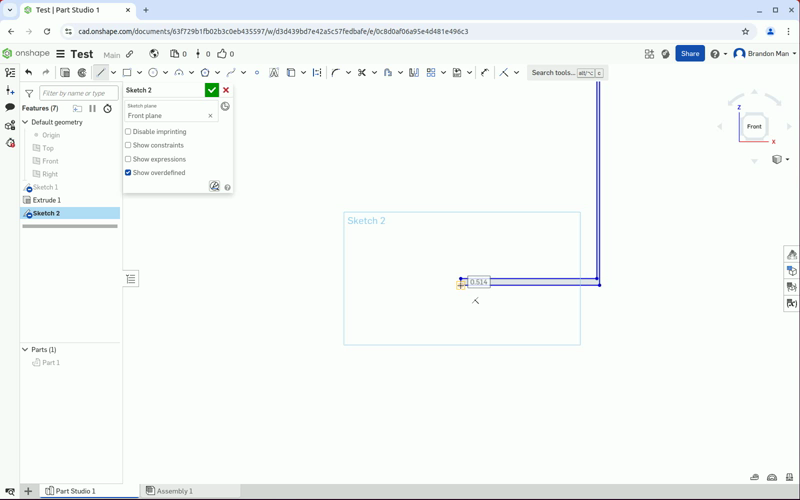
scroll(-6)
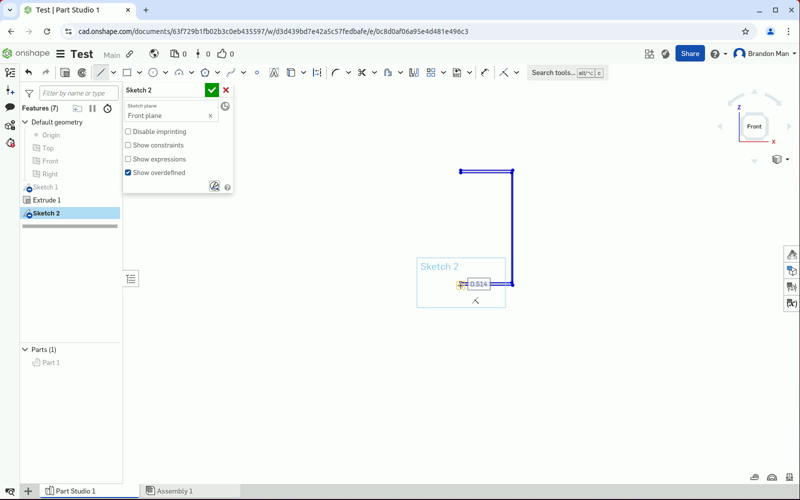
key(esc)
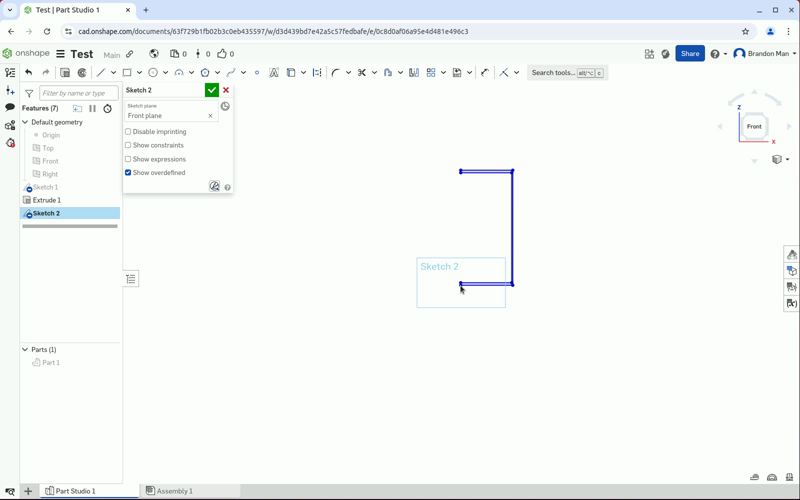
mouse_move(502, 171)
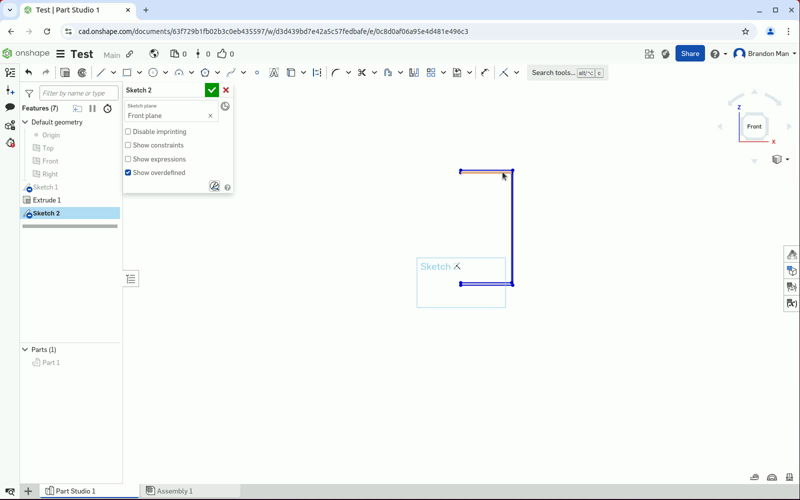
scroll(6)
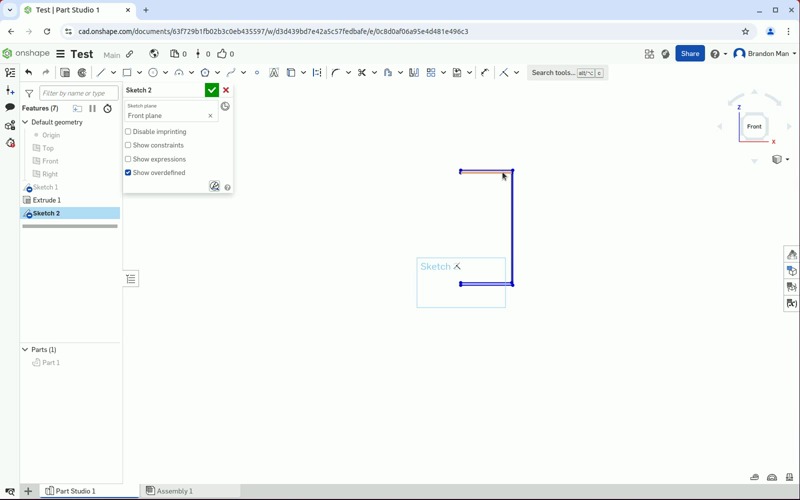
scroll(6)
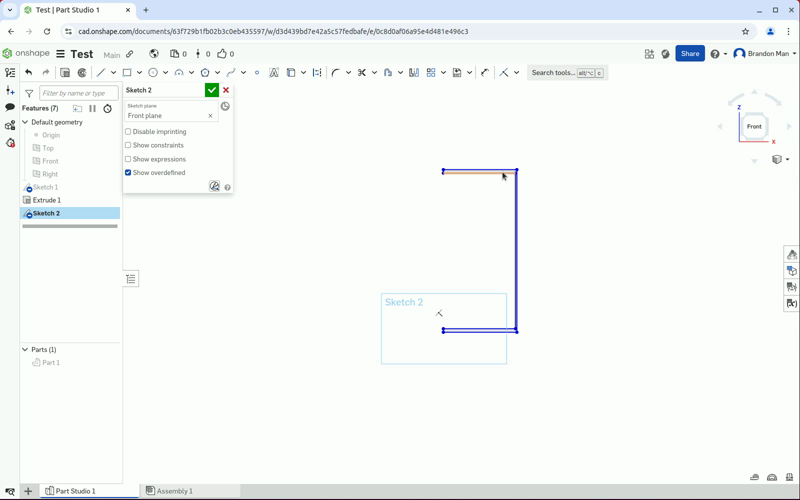
scroll(6)
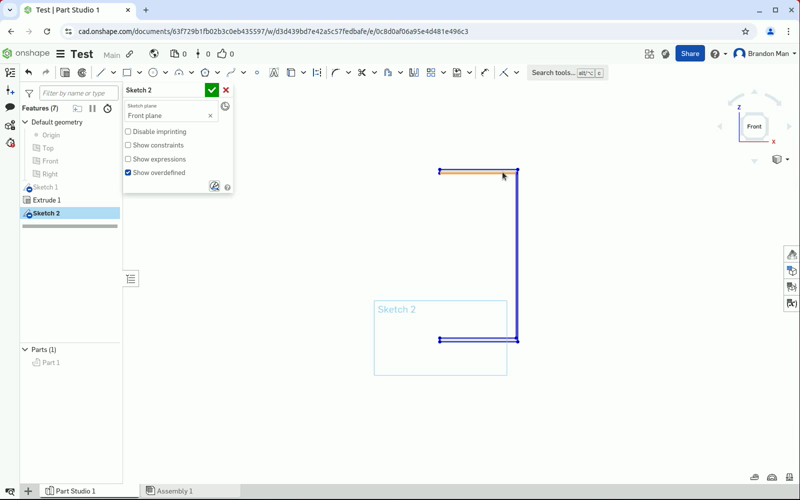
scroll(6)
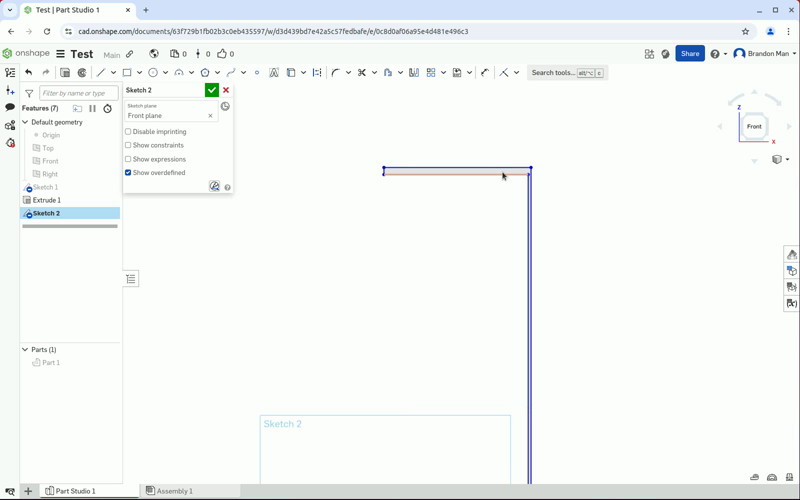
scroll(6)
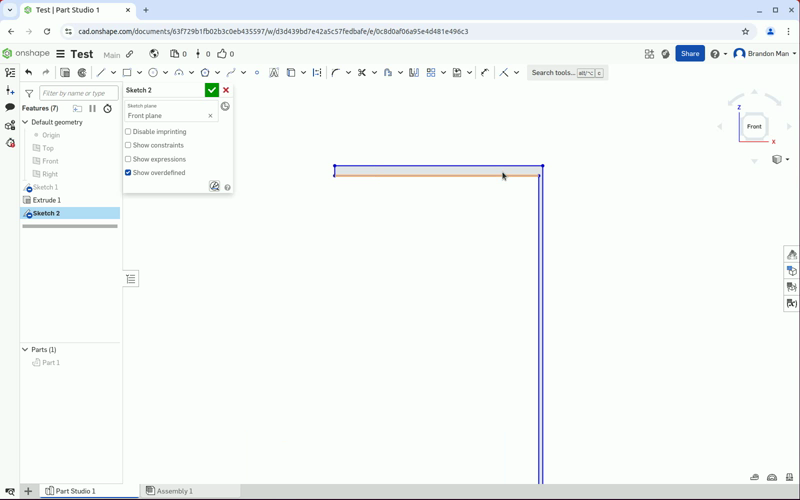
scroll(6)
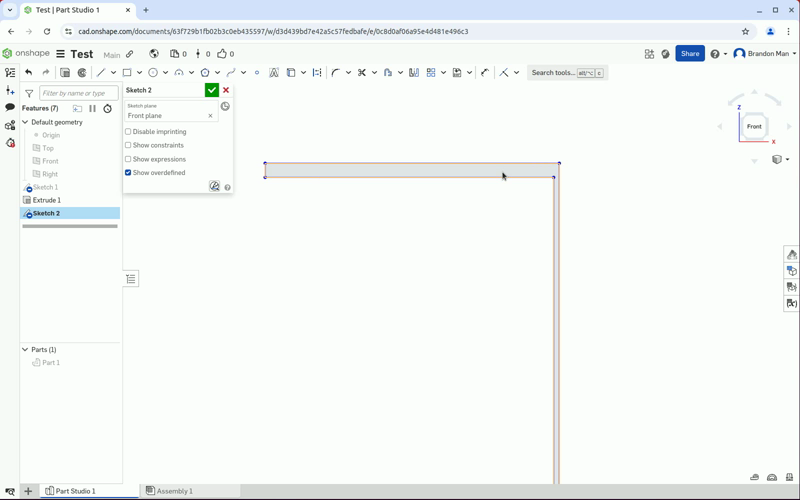
scroll(6)
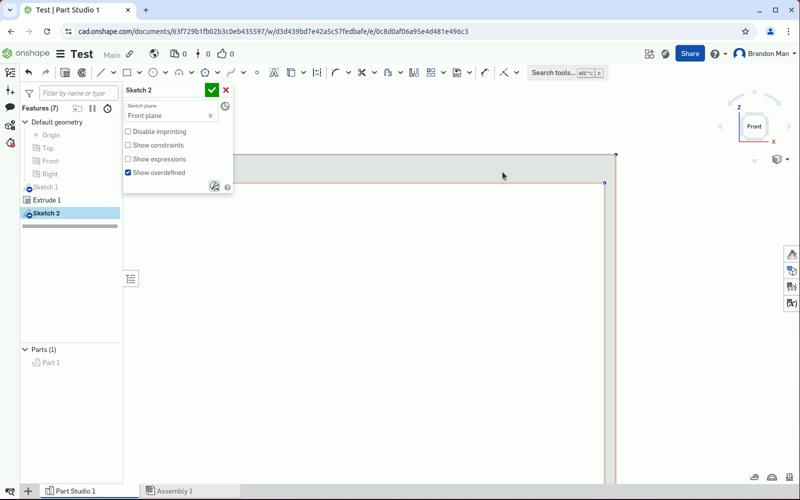
click(502, 171)
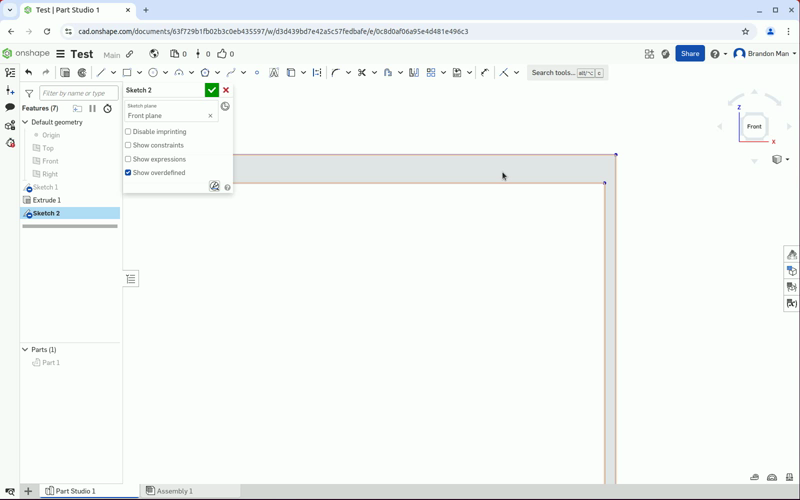
scroll(-6)
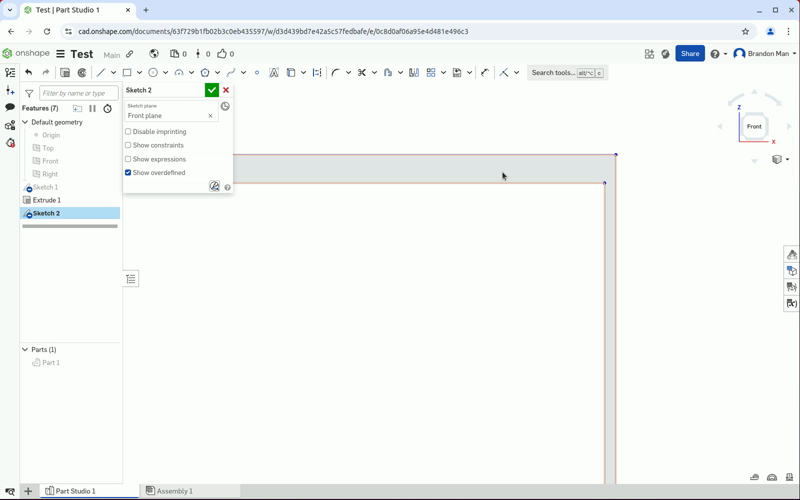
scroll(-6)
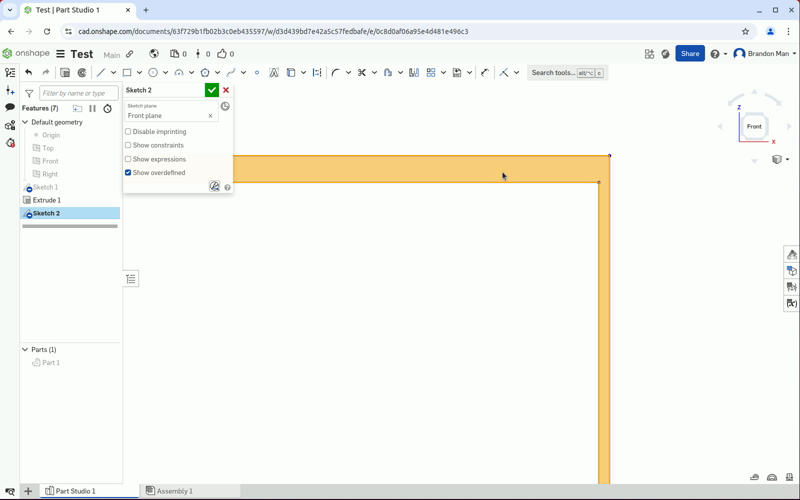
scroll(-6)
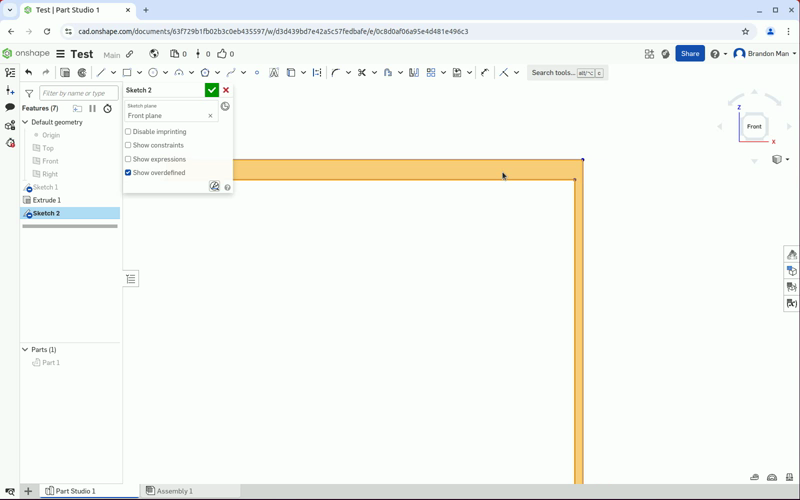
scroll(-6)
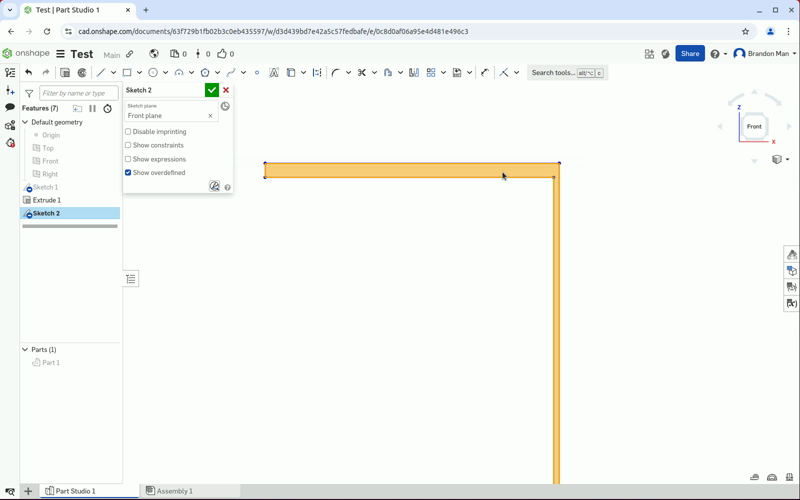
scroll(-6)
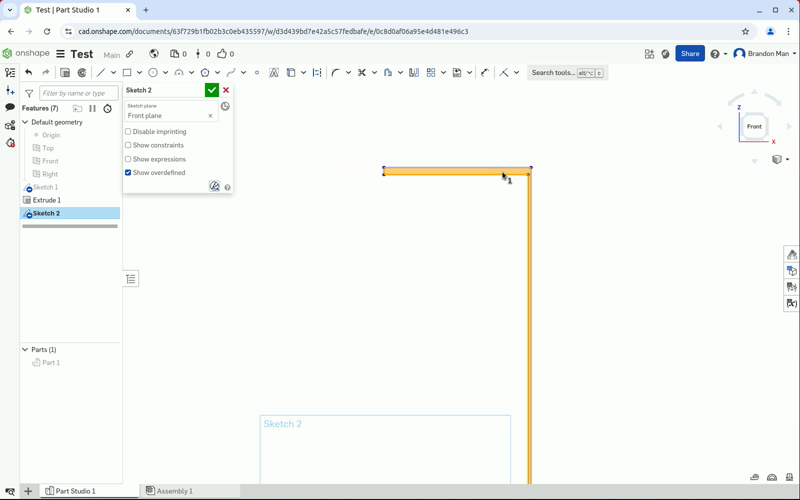
scroll(-6)
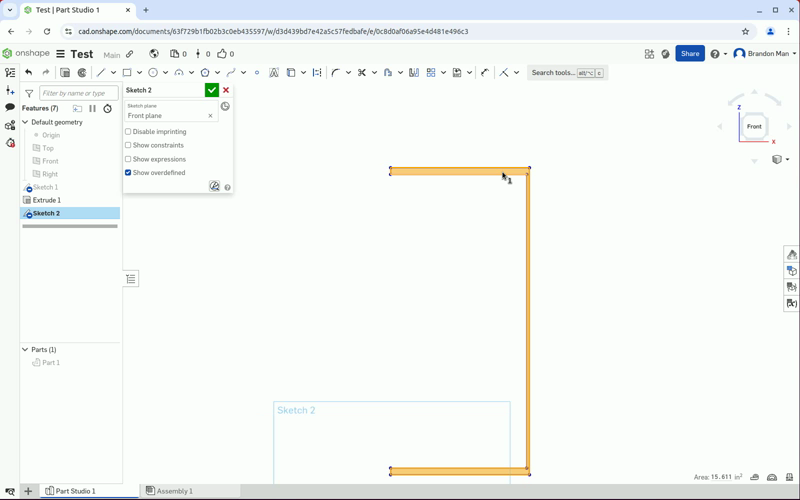
scroll(-6)
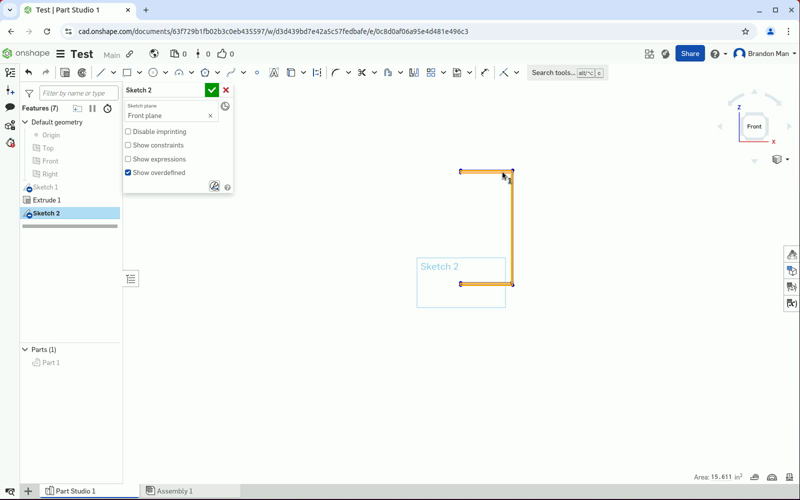
mouse_move(73, 352)
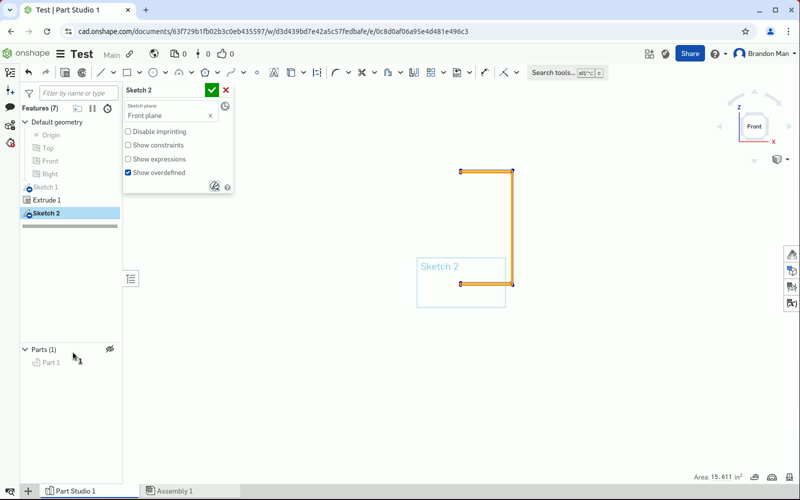
key(shift+y)
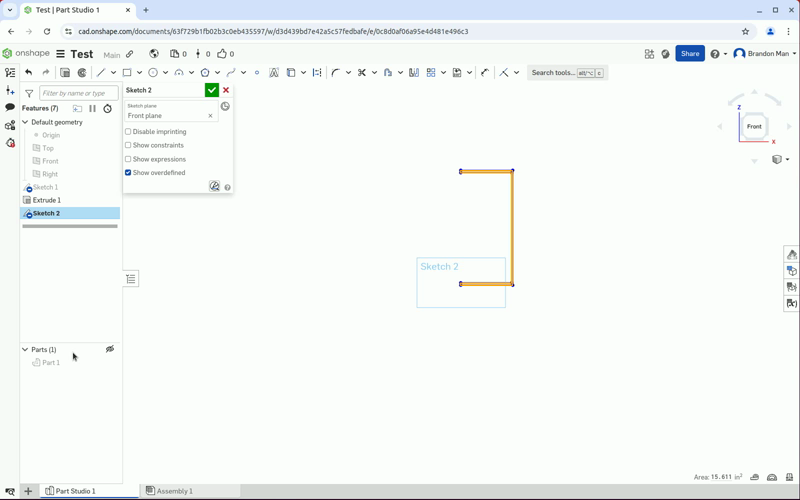
key(shift+e)
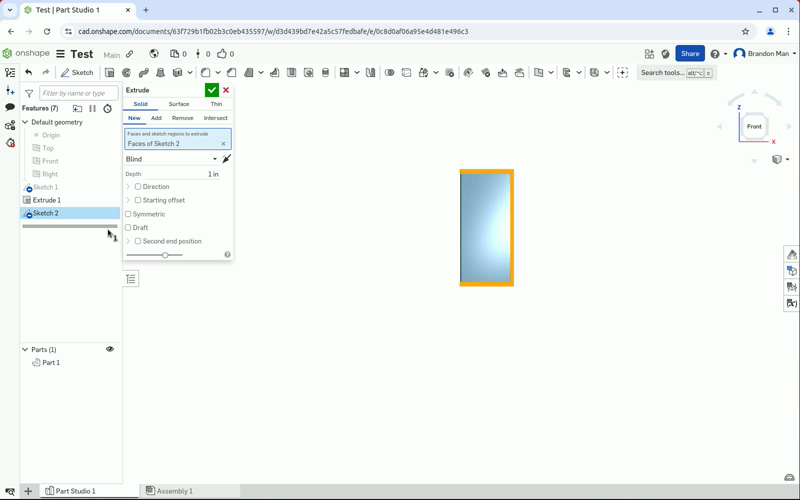
mouse_move(143, 106)
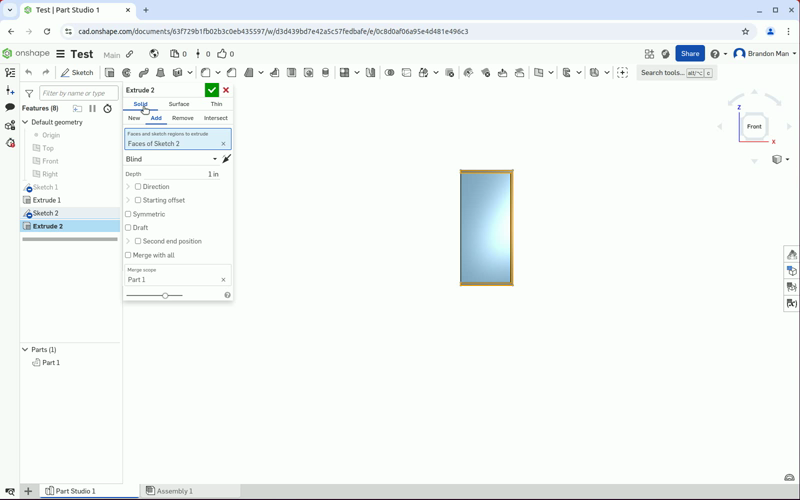
click(143, 106)
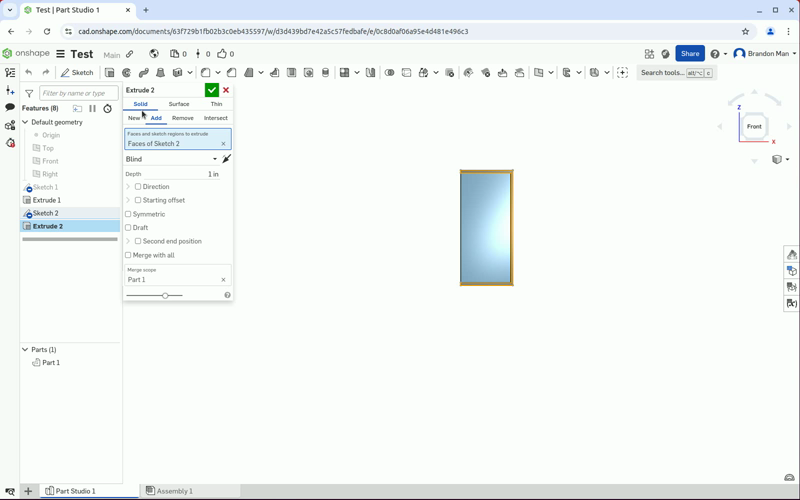
mouse_move(137, 120)
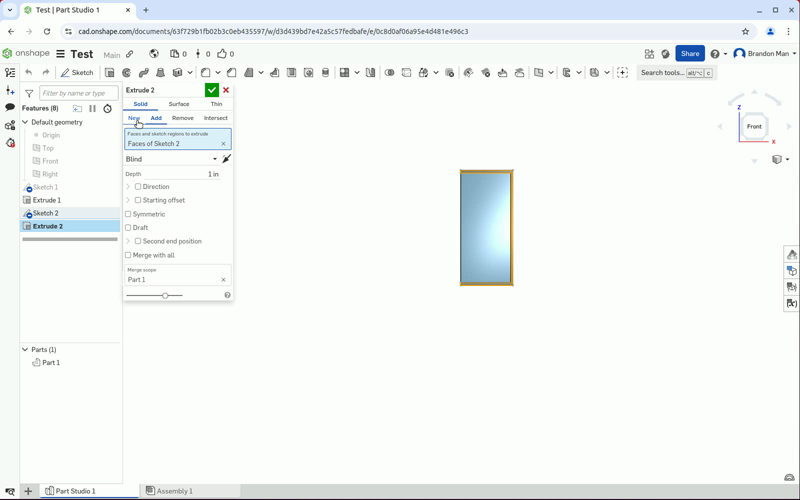
click(137, 120)
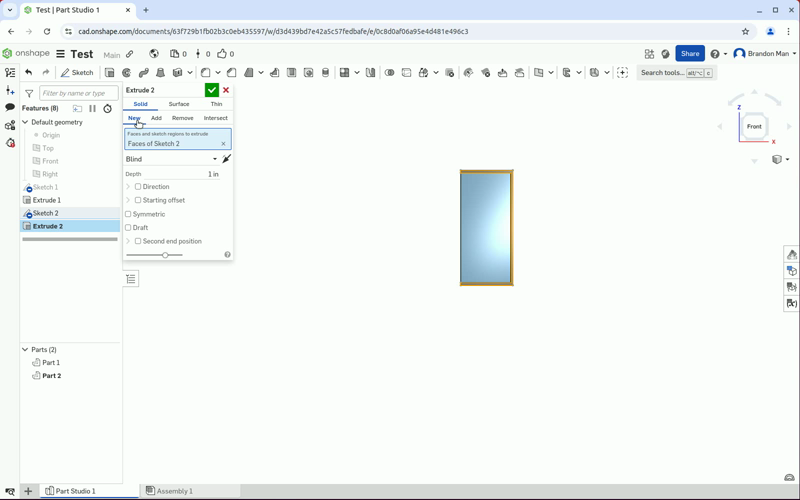
key(tab, 4)
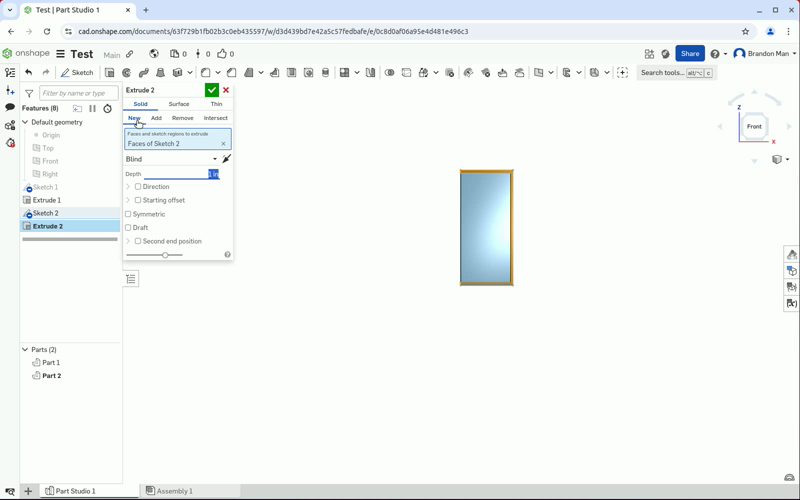
text(1.444)
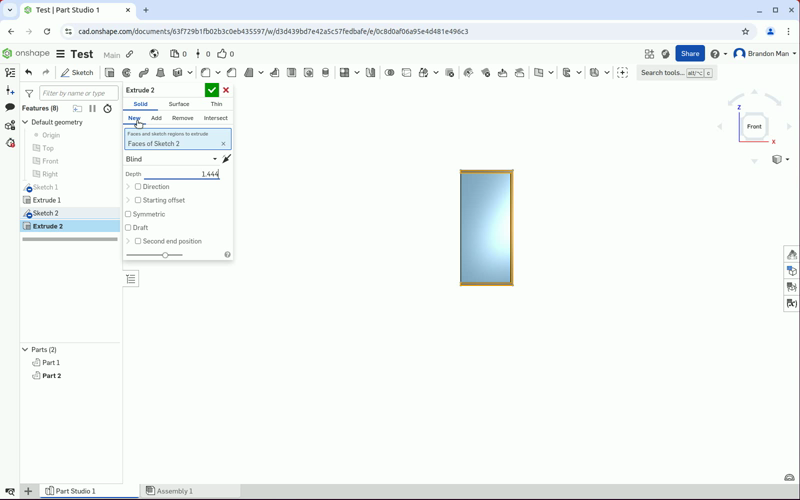
key(tab, 3)
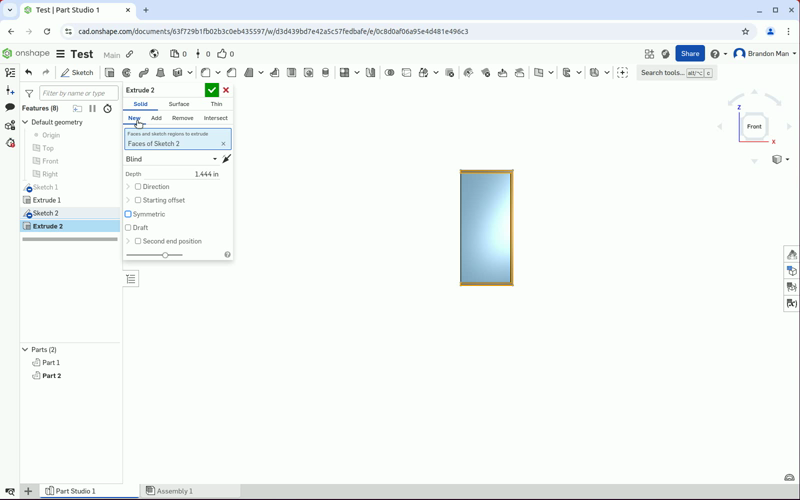
key(space)
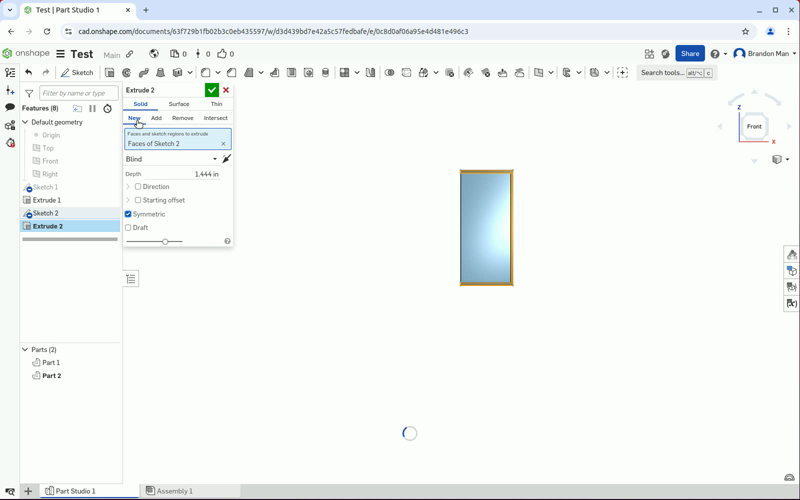
key(enter)
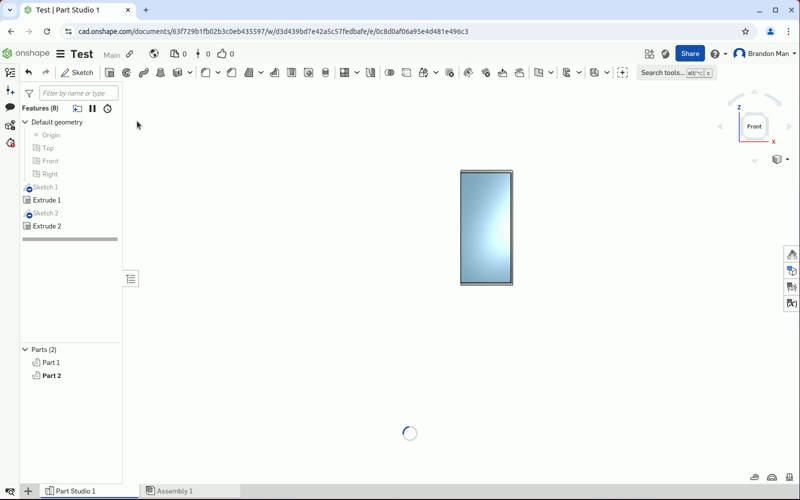
key(shift+h)
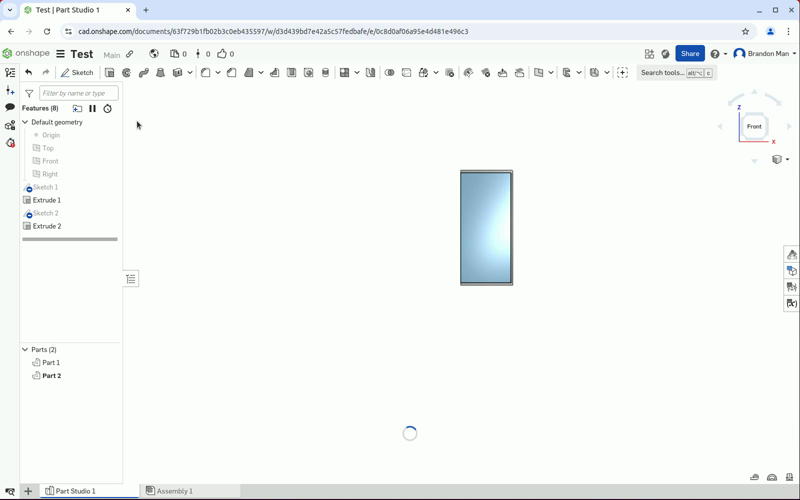
key(shift+h)
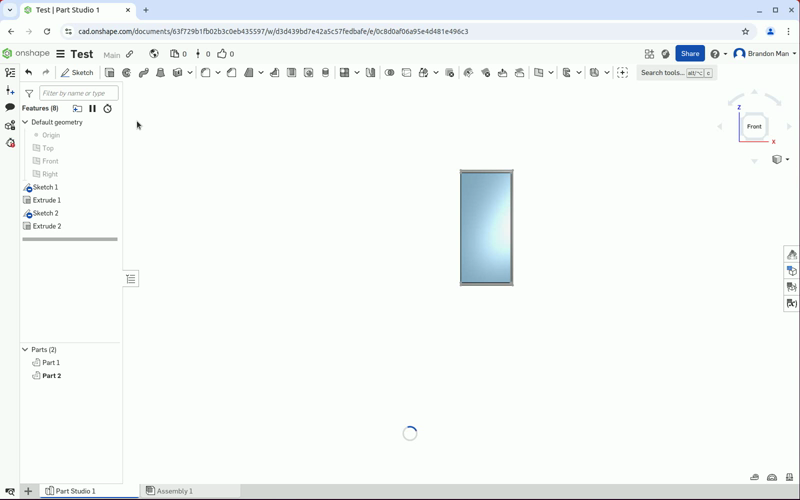
key(shift+7)
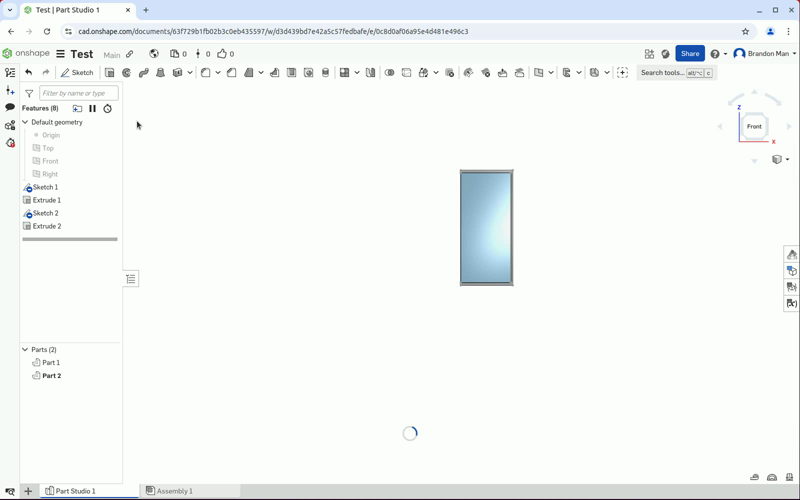
key(left, 2)
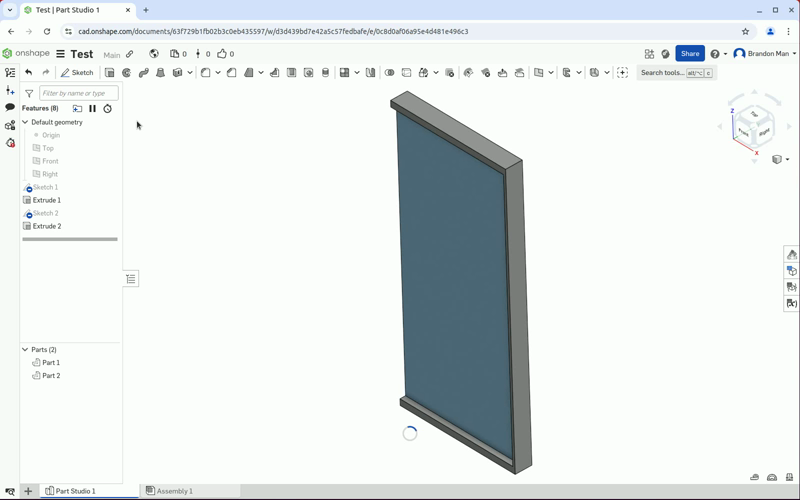
key(down, 2)
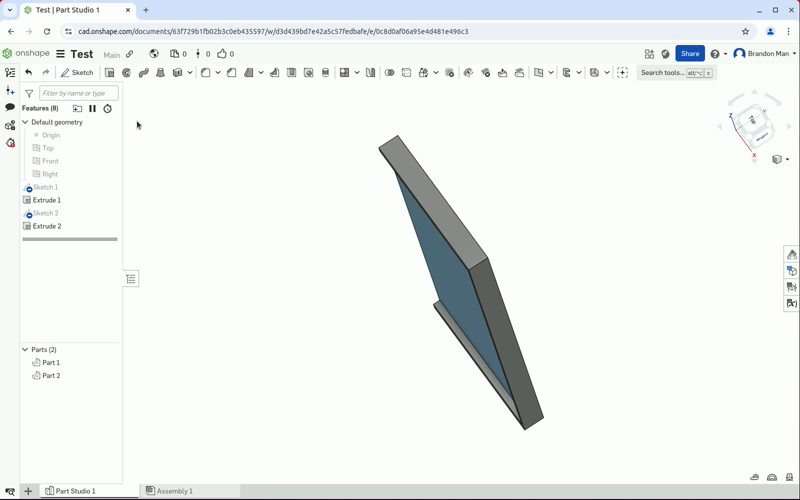
key(up, 2)
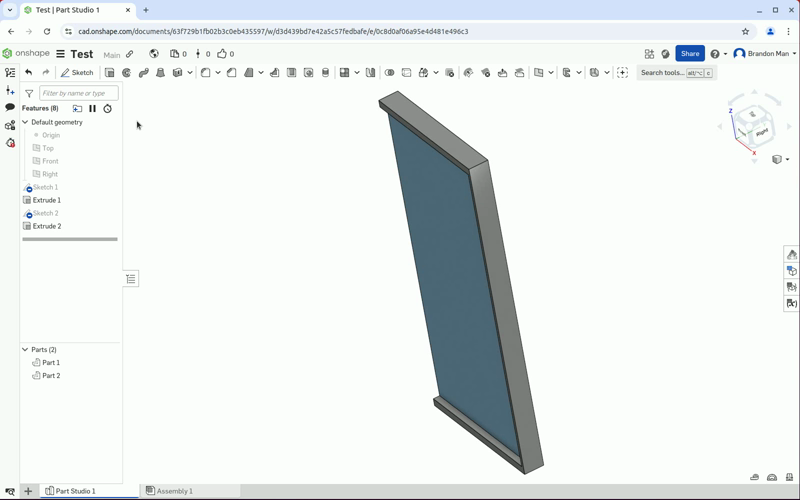
key(right, 2)
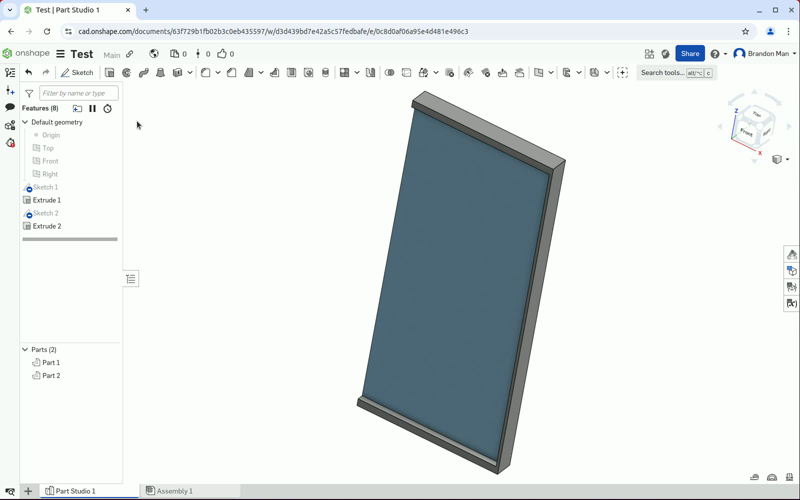
mouse_move(73, 189)
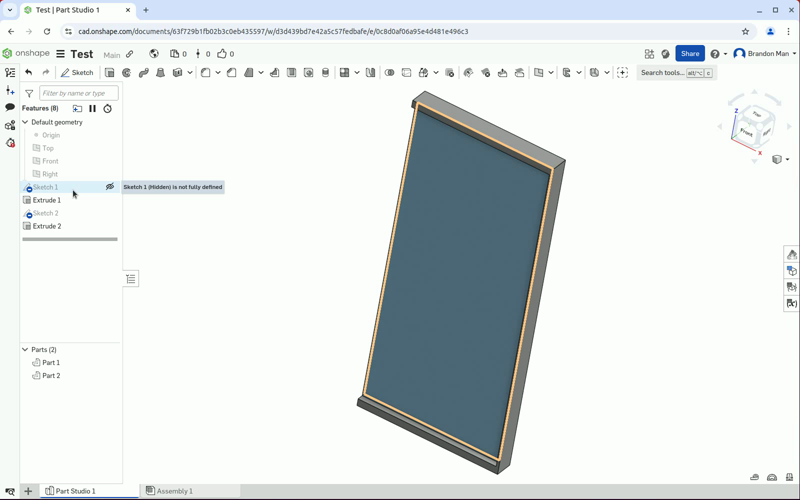
click(73, 189)